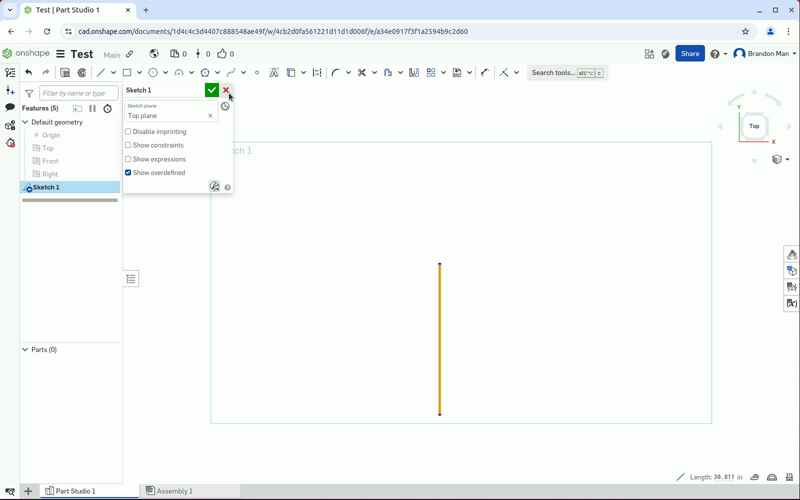
key(shift+h)
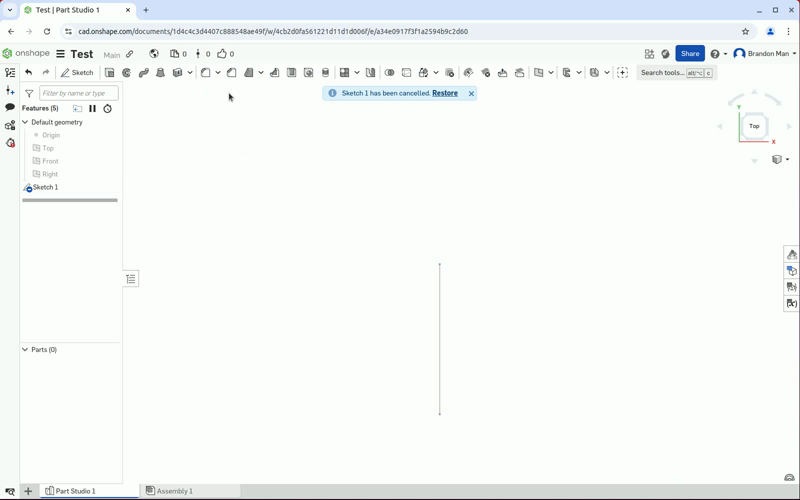
key(shift+s)
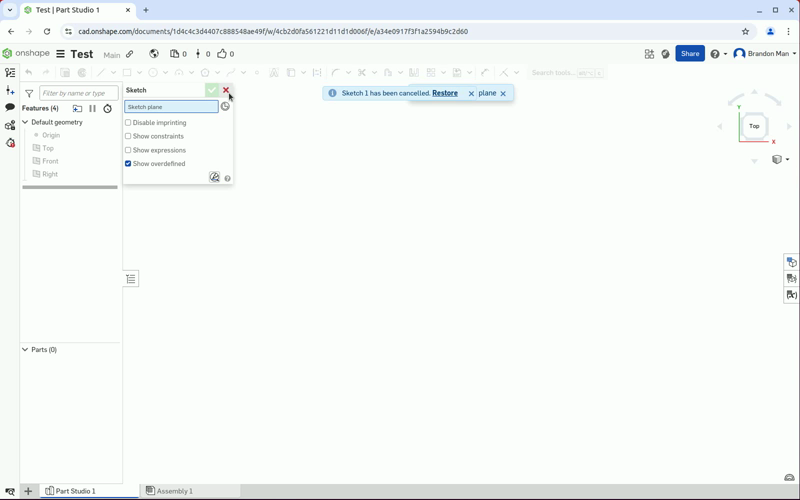
mouse_move(73, 150)
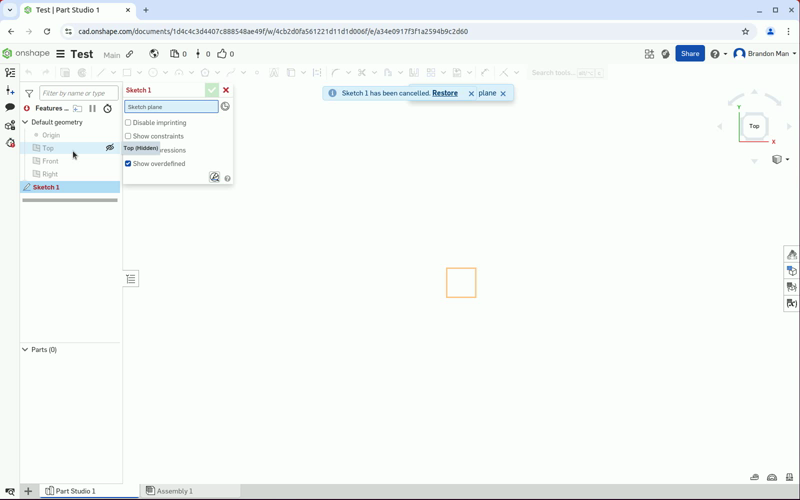
click(73, 150)
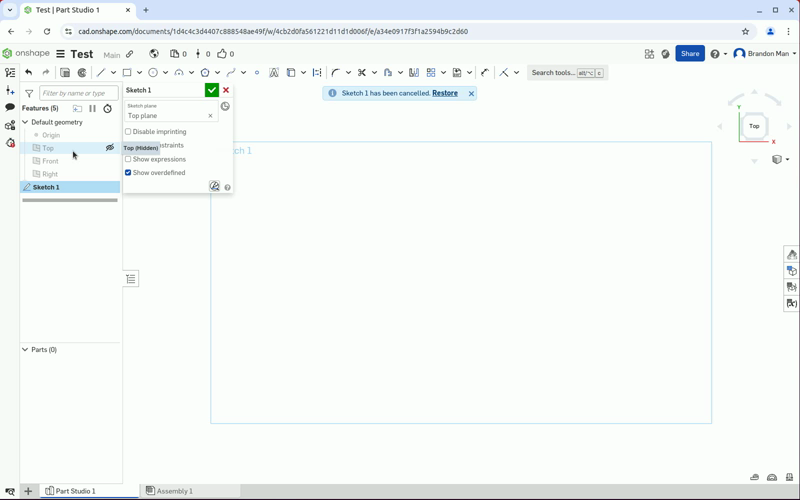
mouse_move(73, 352)
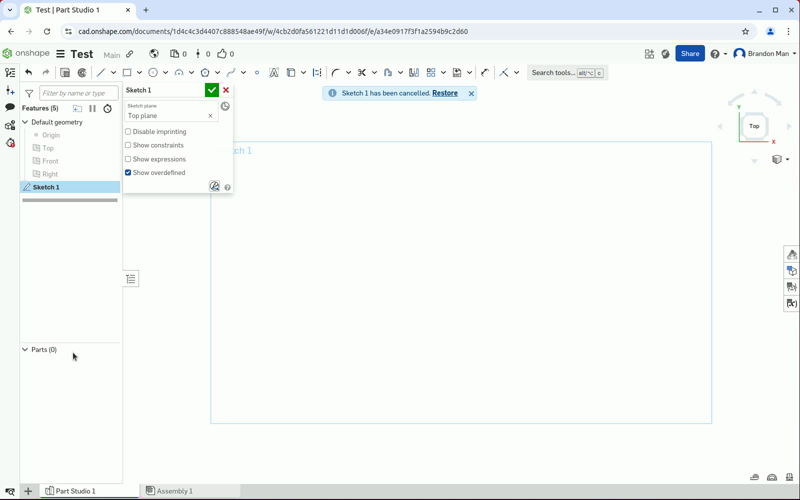
key(y)
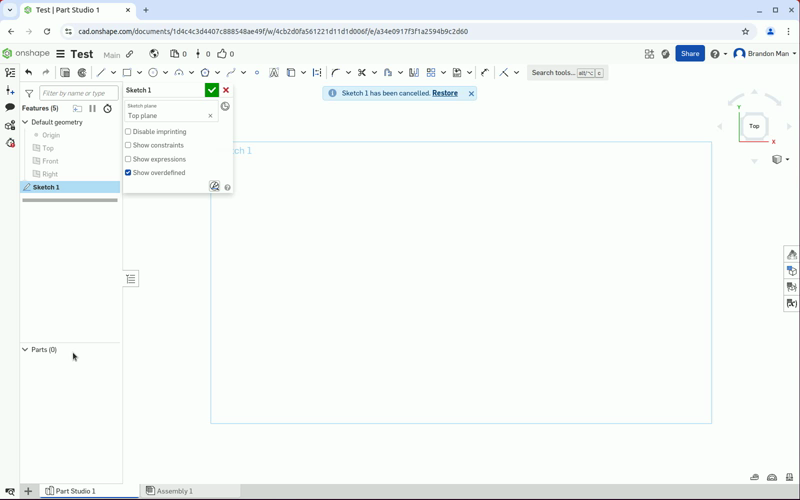
key(l)
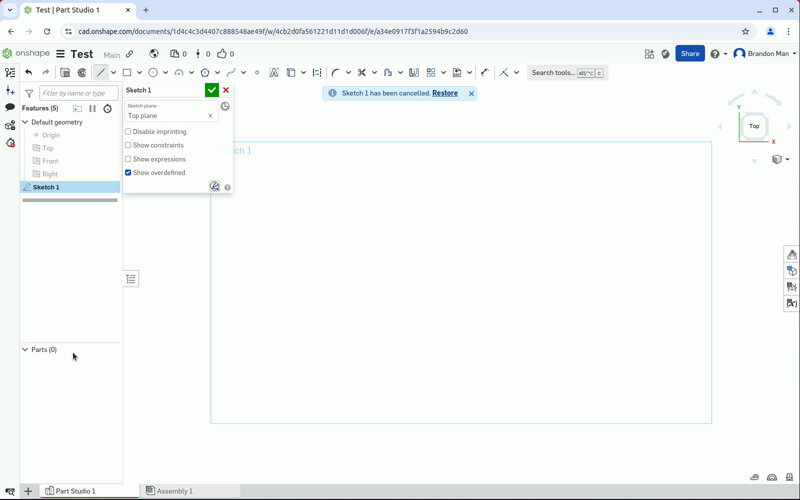
key_down(shift)
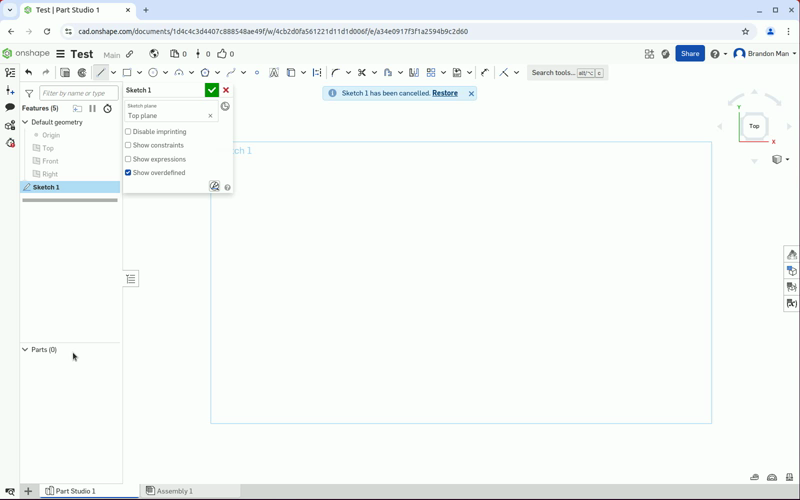
mouse_move(460, 282)
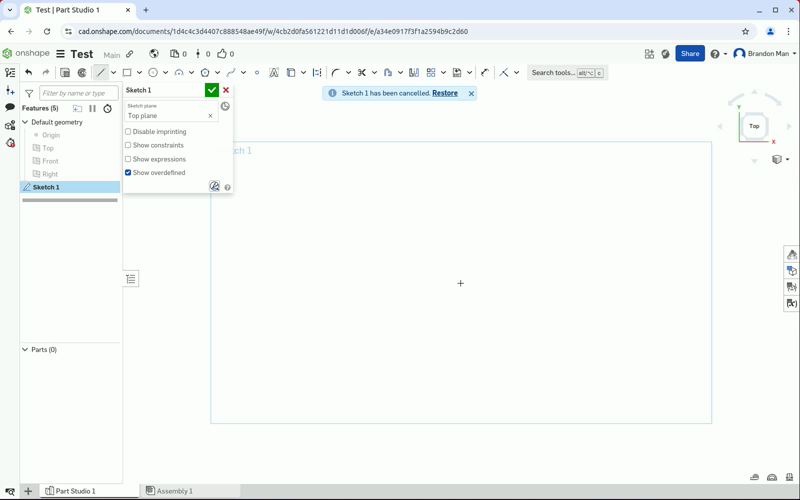
click(460, 282)
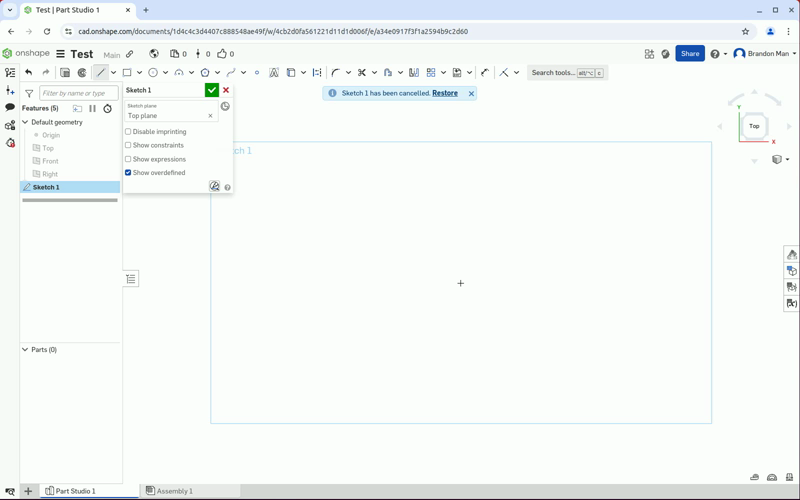
key_up(shift)
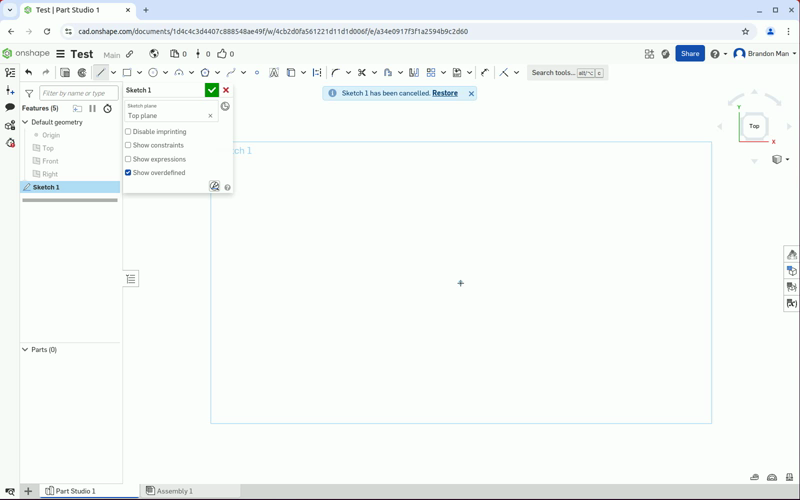
key_down(shift)
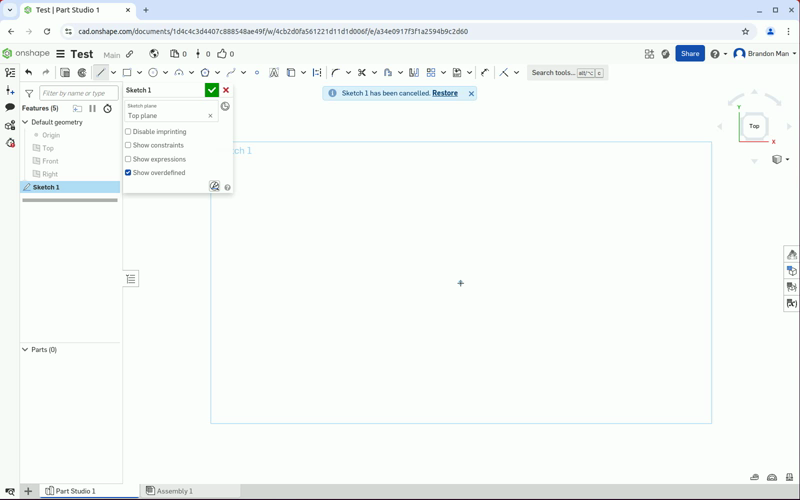
mouse_move(490, 282)
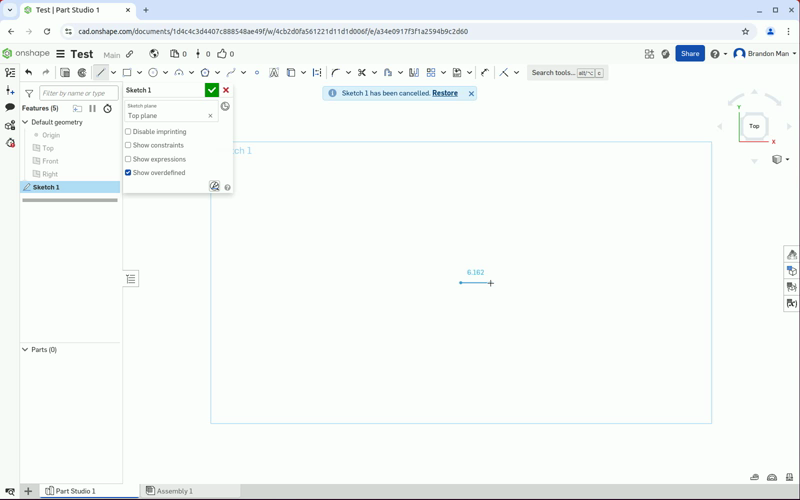
mouse_move(473, 282)
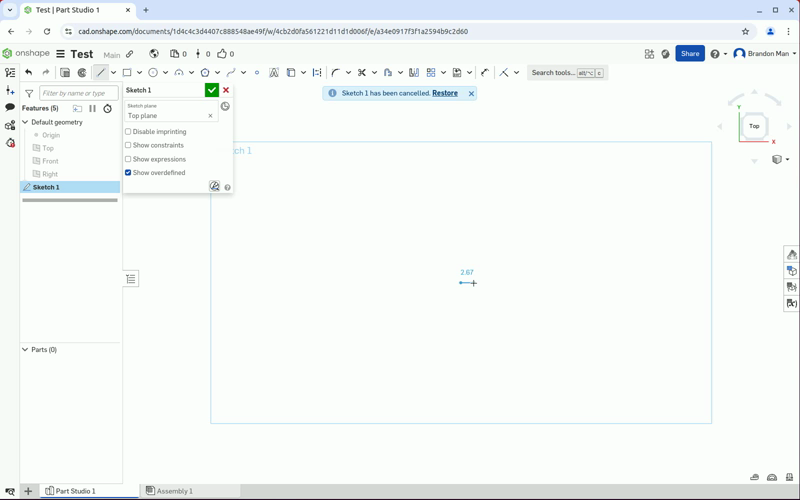
click(473, 282)
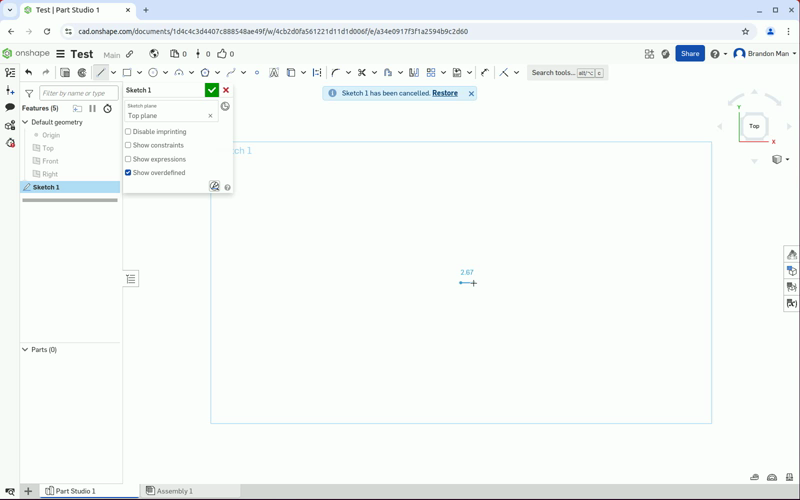
key_up(shift)
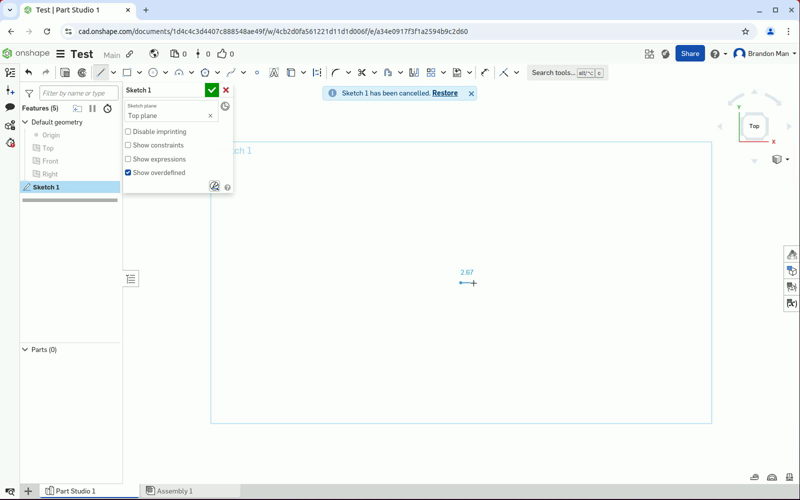
key_down(shift)
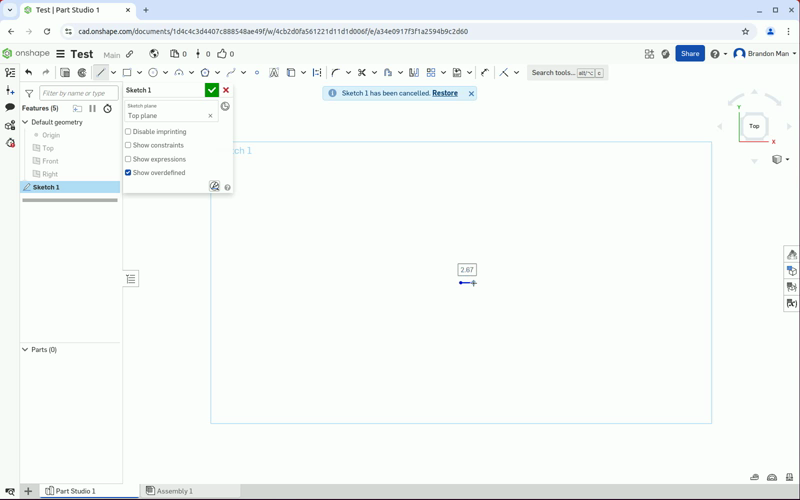
mouse_move(503, 282)
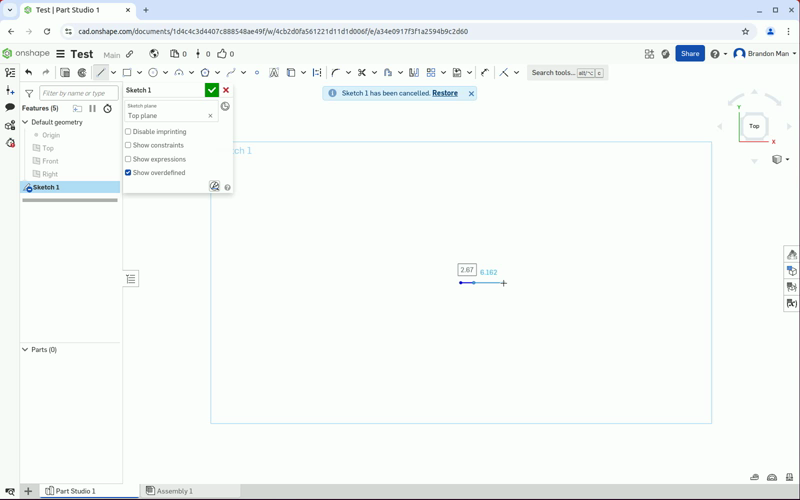
mouse_move(473, 282)
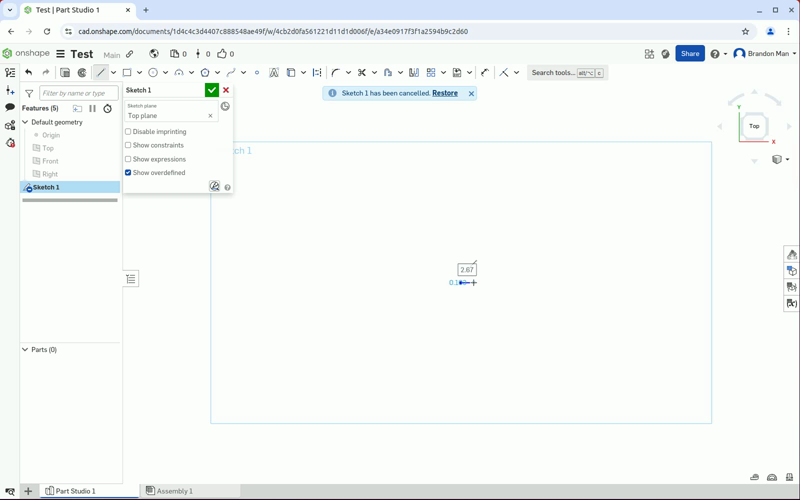
scroll(6)
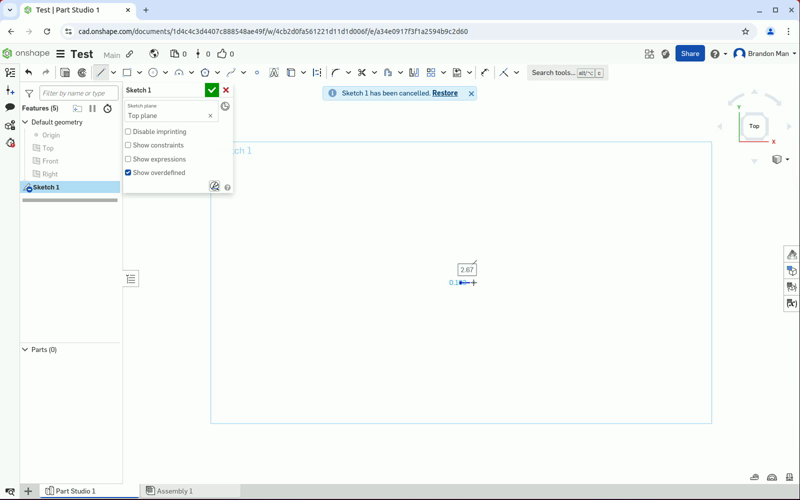
scroll(6)
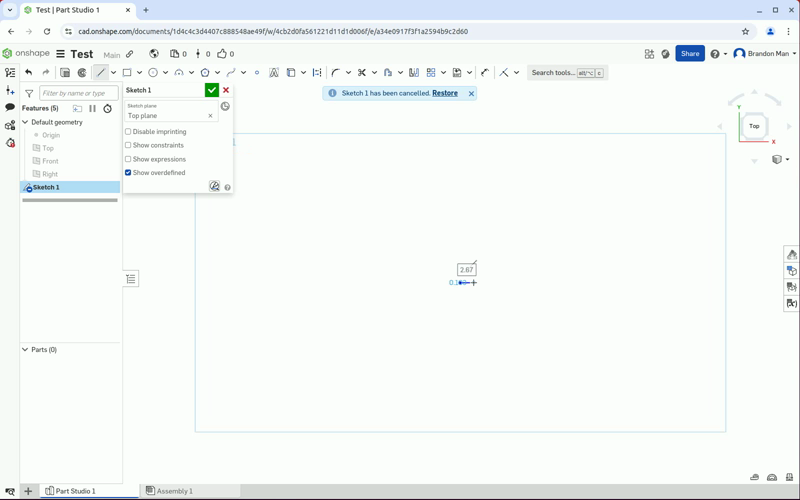
scroll(6)
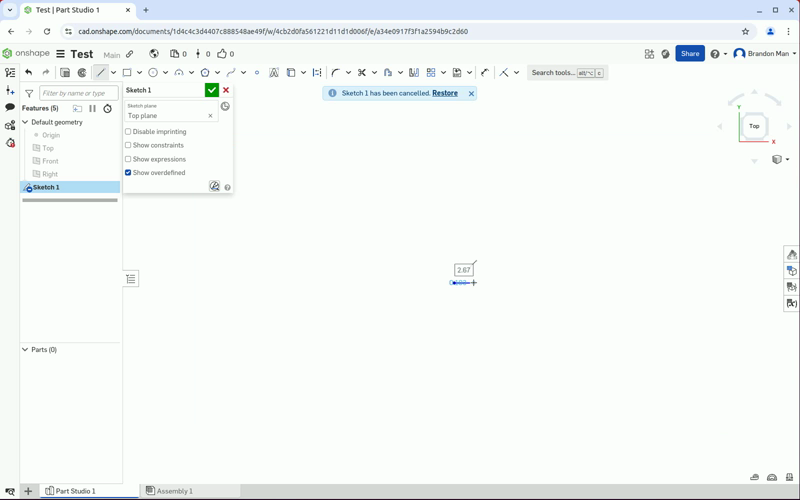
scroll(6)
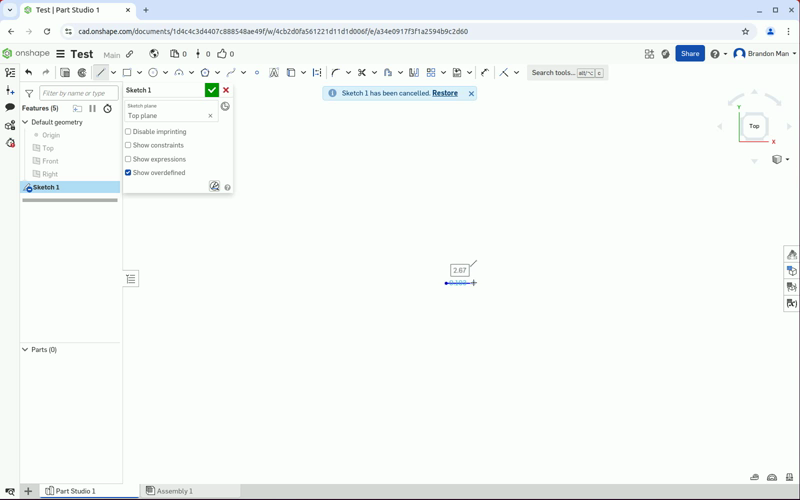
scroll(6)
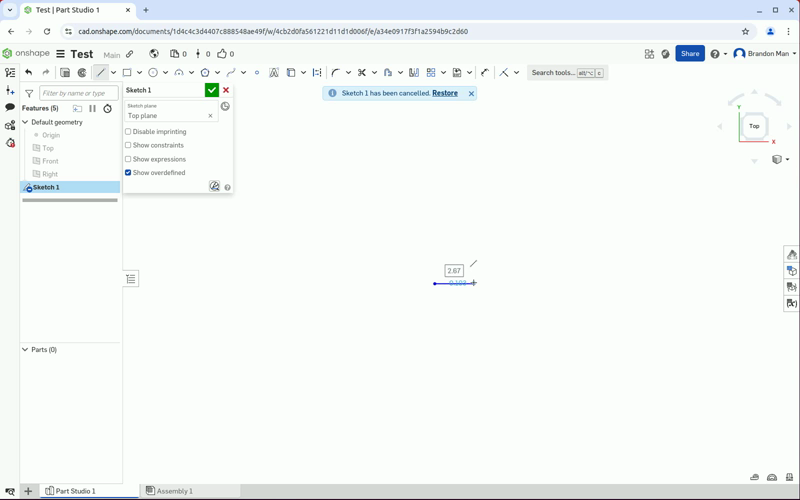
scroll(6)
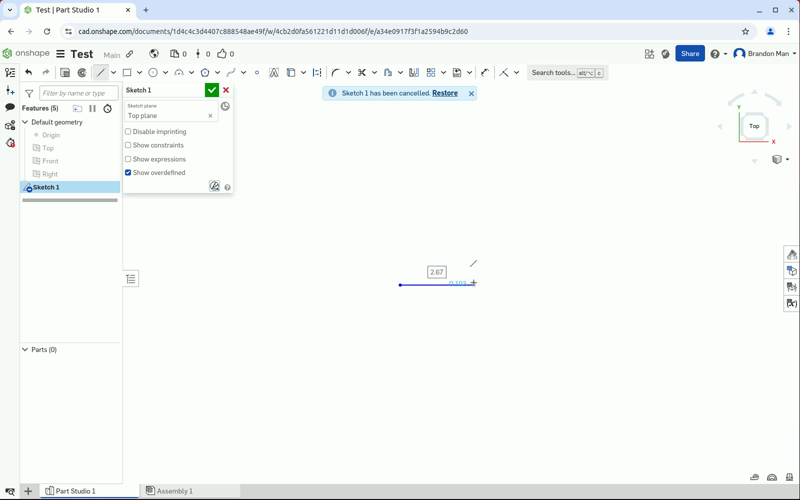
scroll(6)
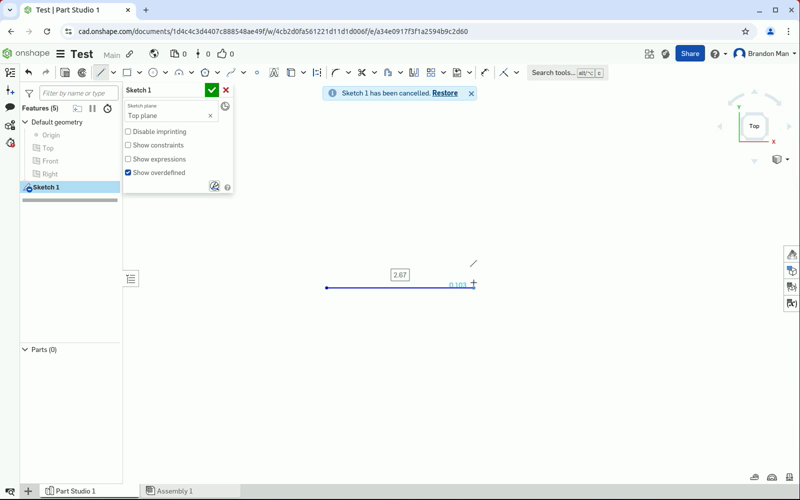
click(473, 282)
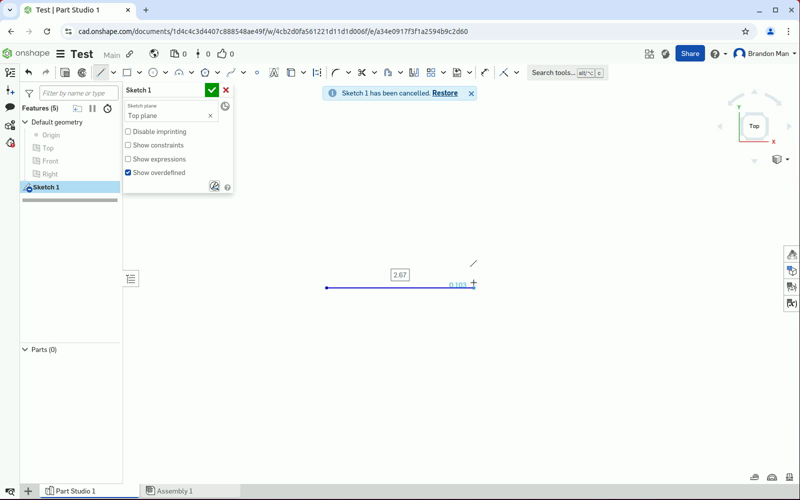
scroll(-6)
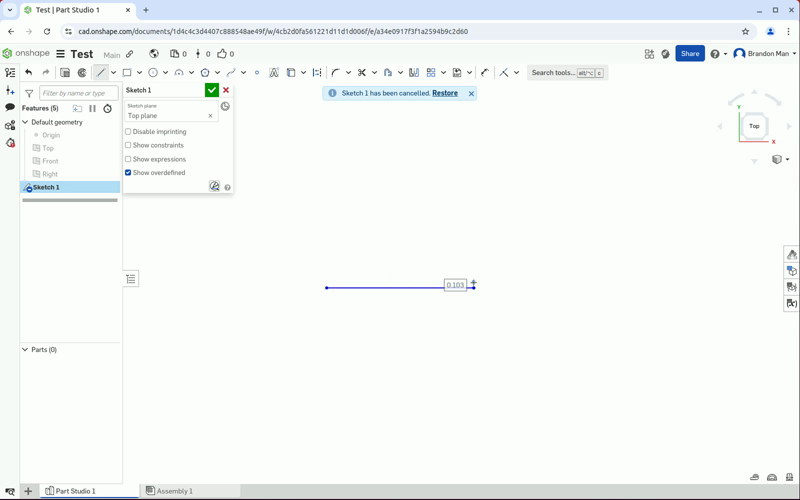
scroll(-6)
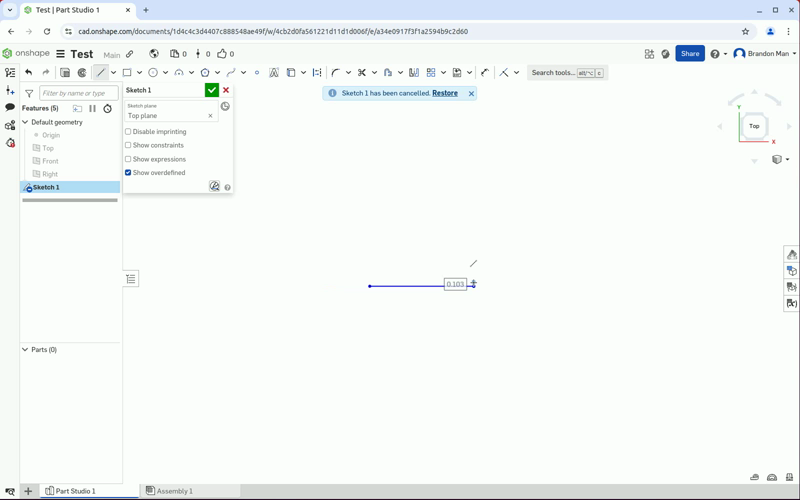
scroll(-6)
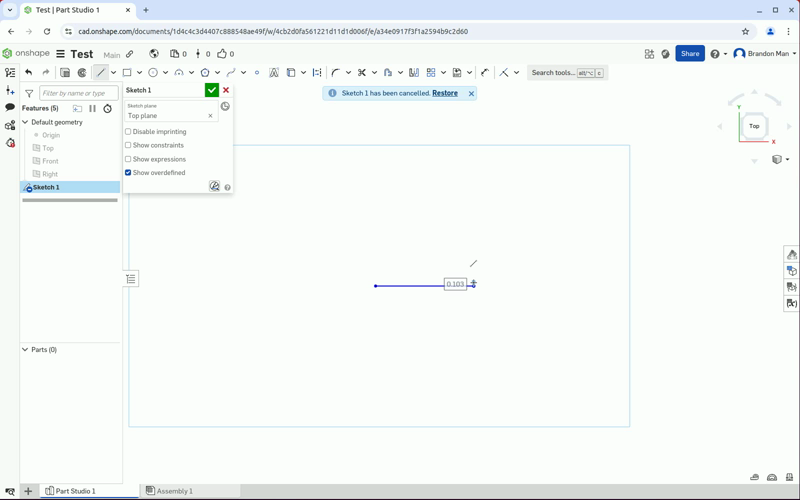
scroll(-6)
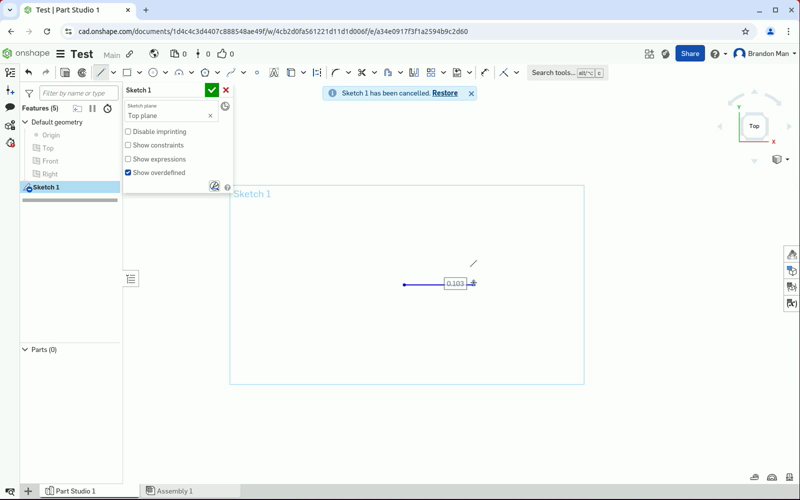
scroll(-6)
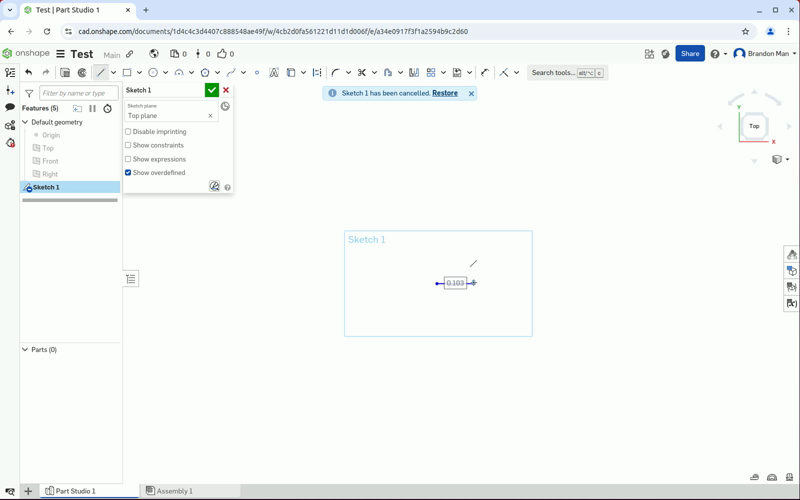
scroll(-6)
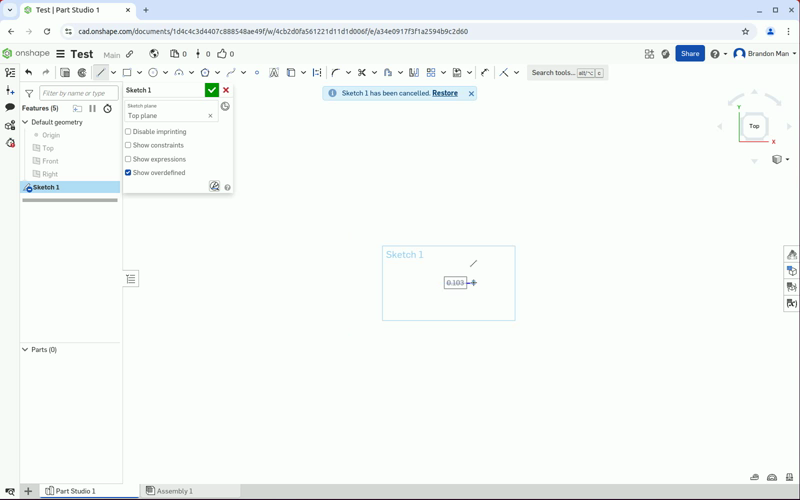
scroll(-6)
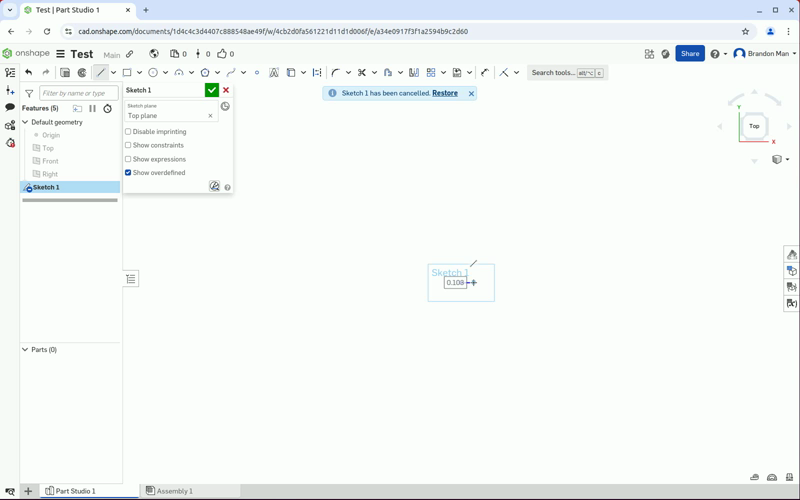
key_up(shift)
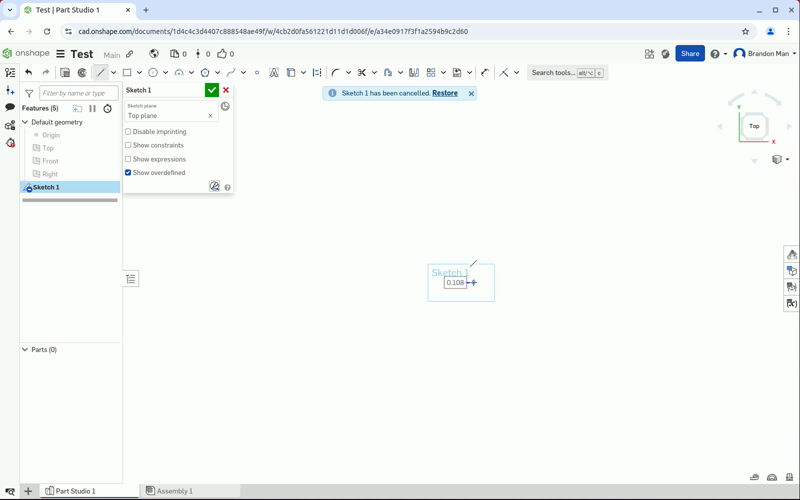
key_down(shift)
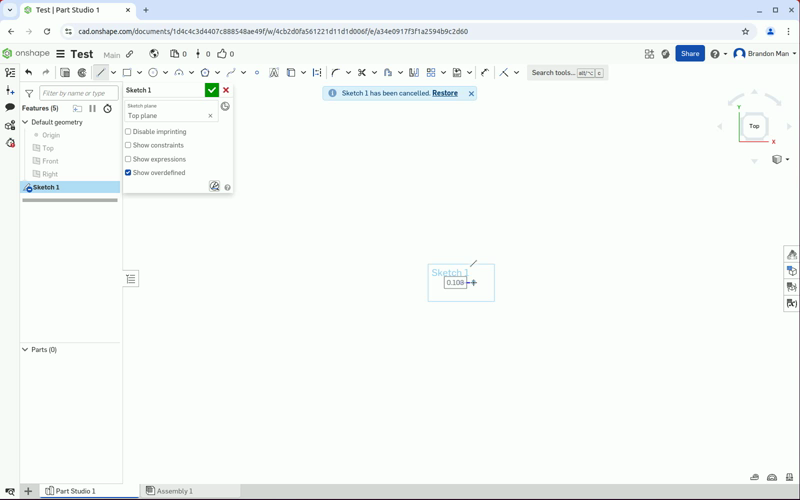
mouse_move(503, 282)
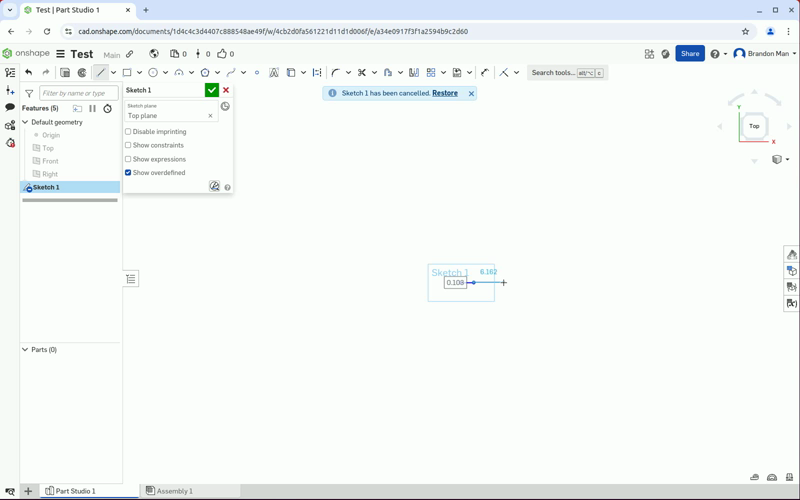
mouse_move(460, 282)
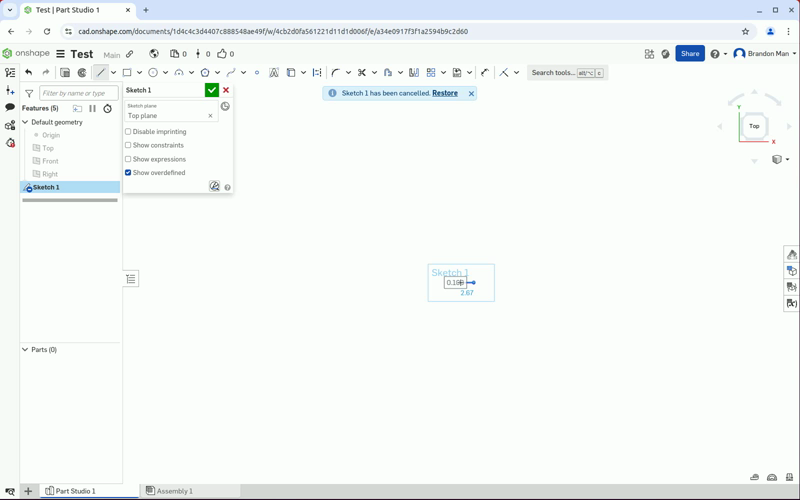
scroll(6)
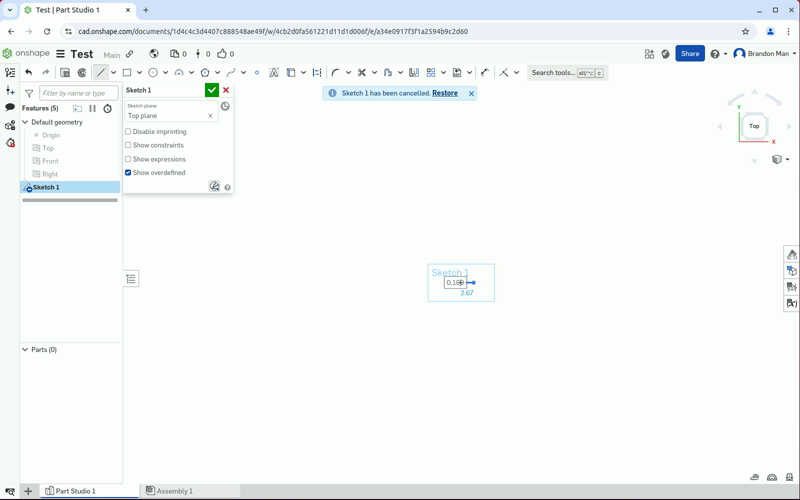
scroll(6)
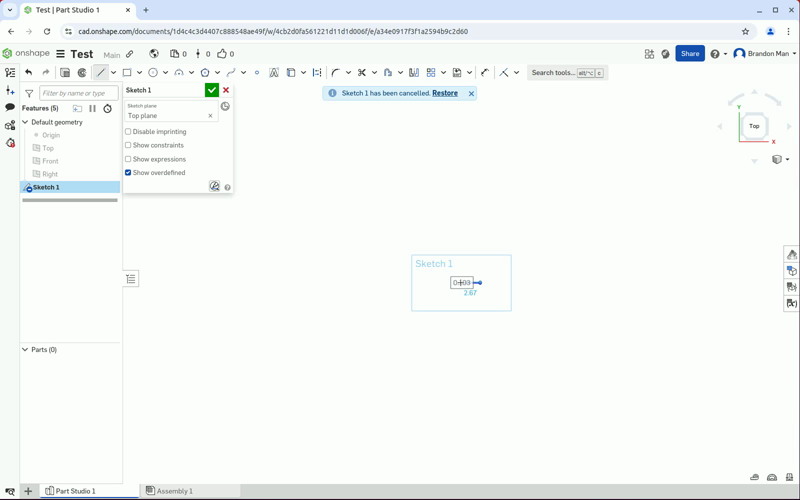
scroll(6)
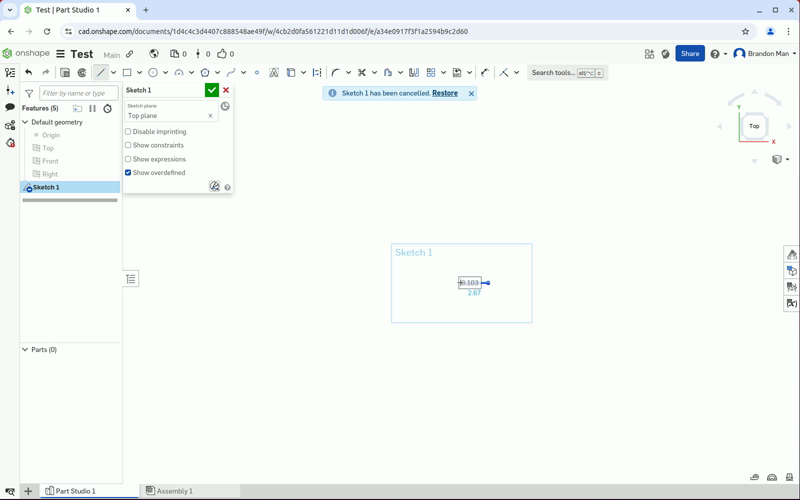
scroll(6)
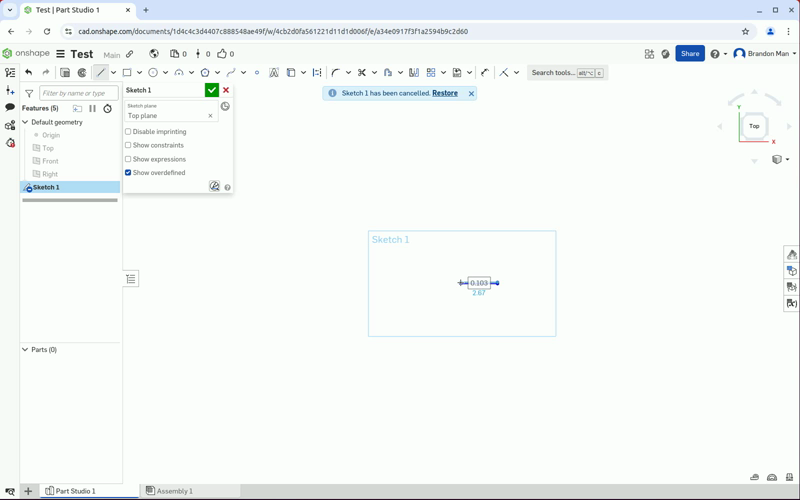
scroll(6)
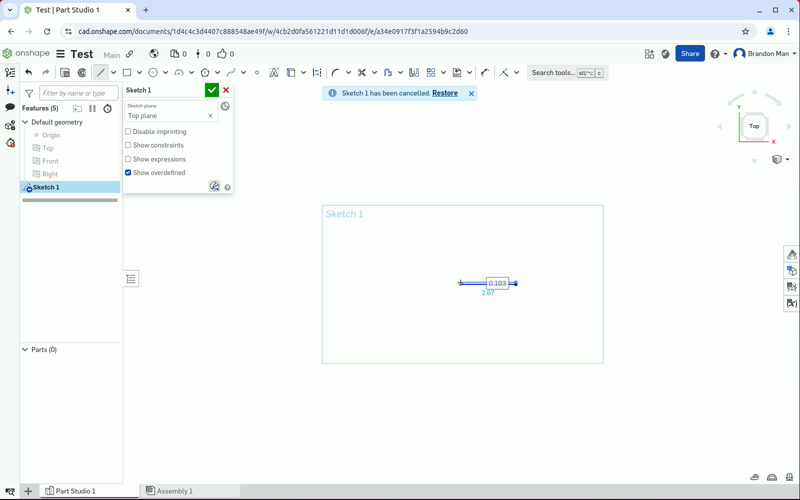
scroll(6)
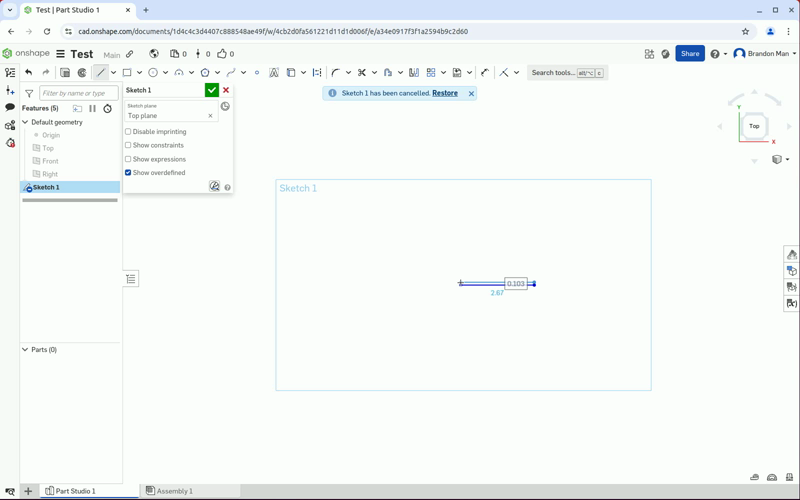
scroll(6)
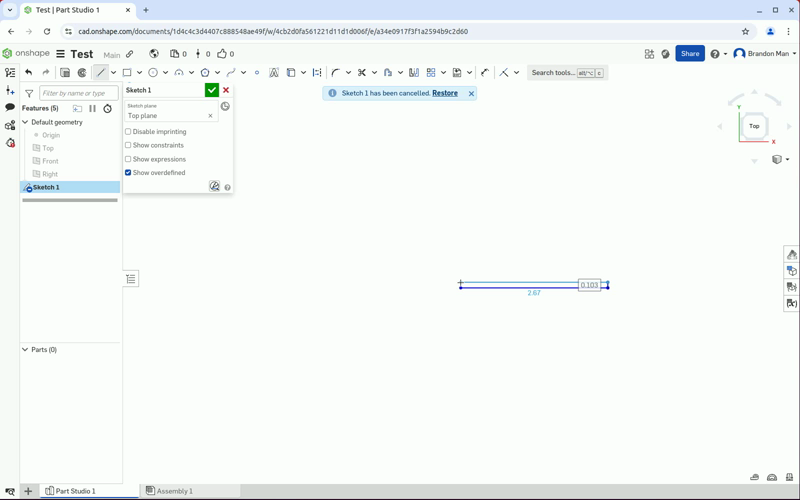
click(460, 282)
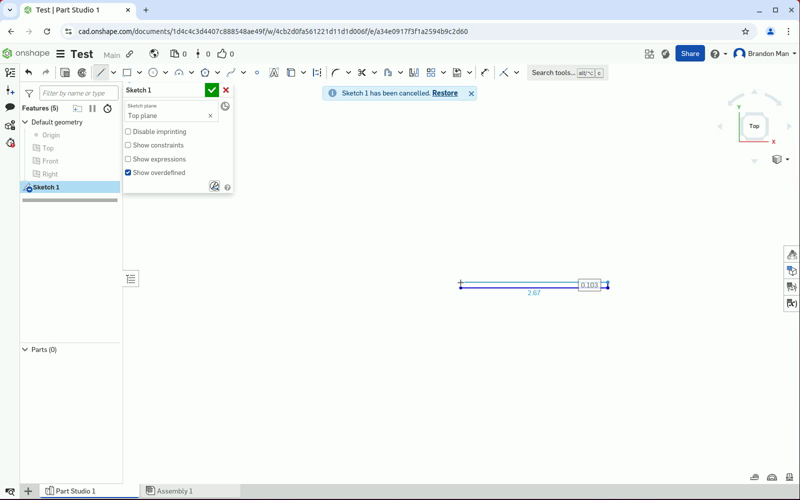
scroll(-6)
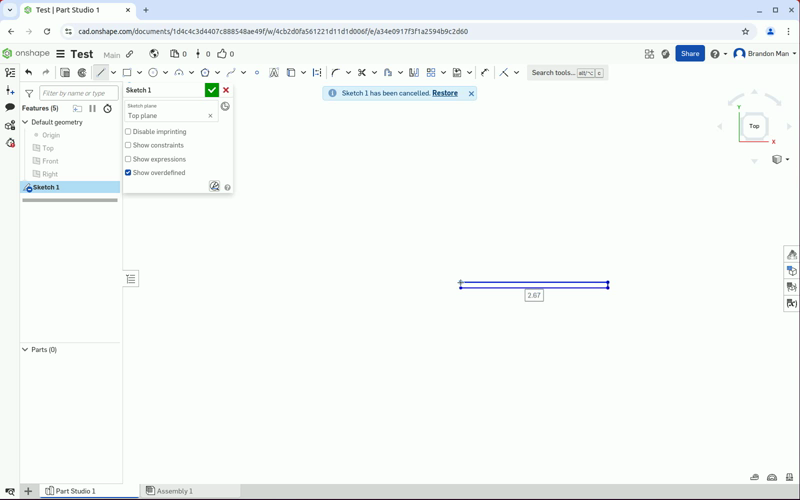
scroll(-6)
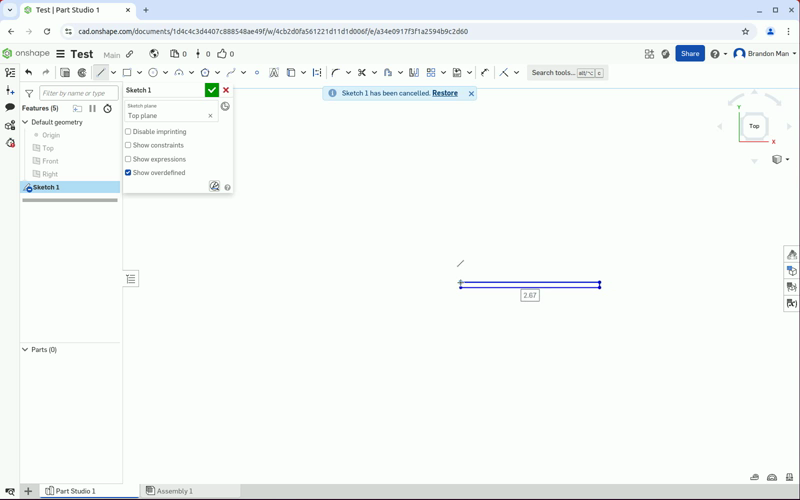
scroll(-6)
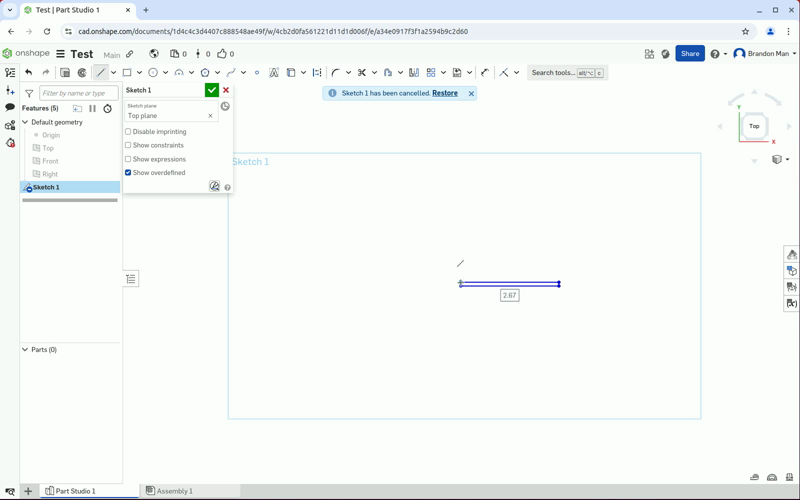
scroll(-6)
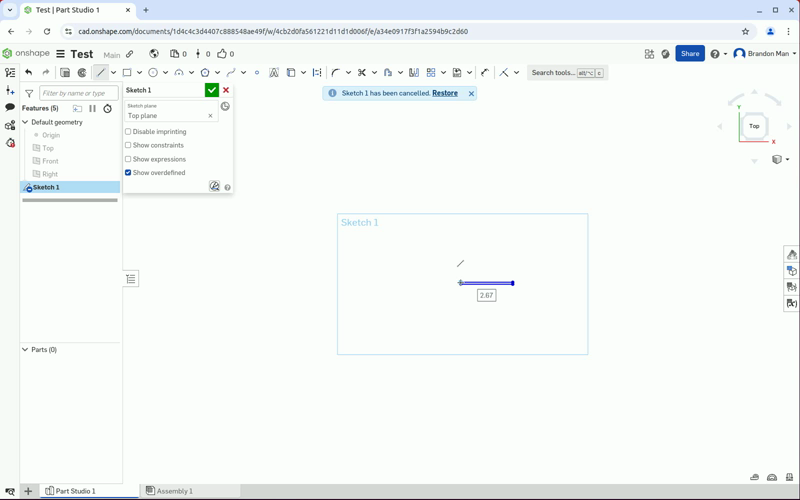
scroll(-6)
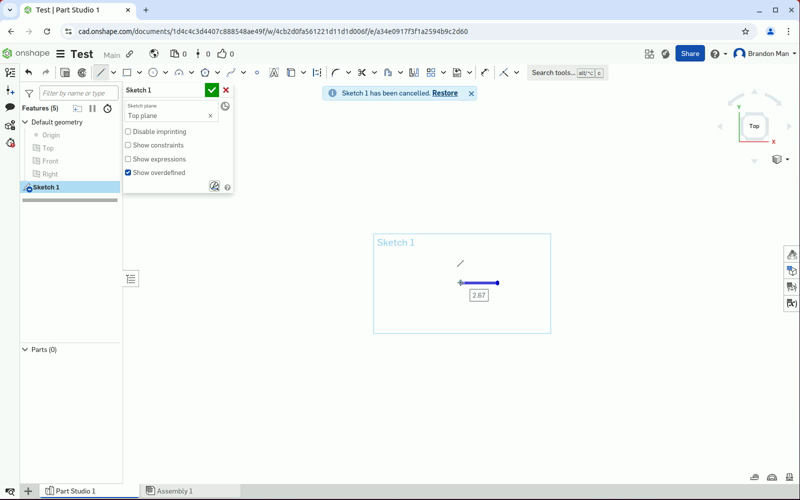
scroll(-6)
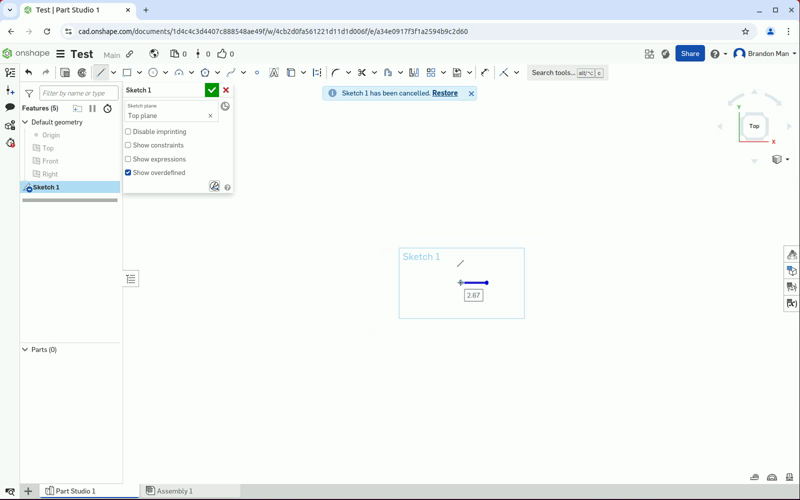
scroll(-6)
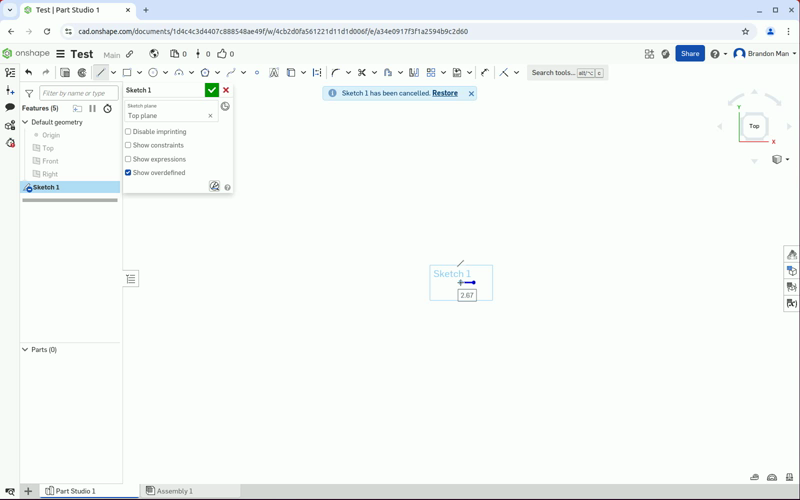
key_up(shift)
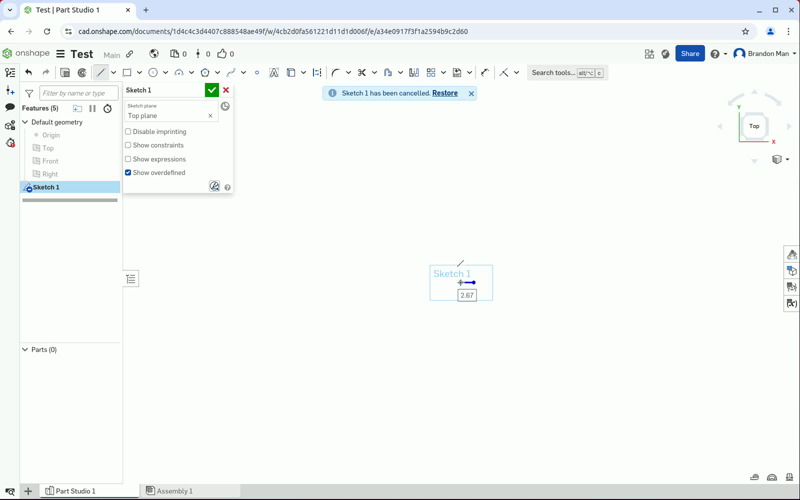
mouse_move(490, 282)
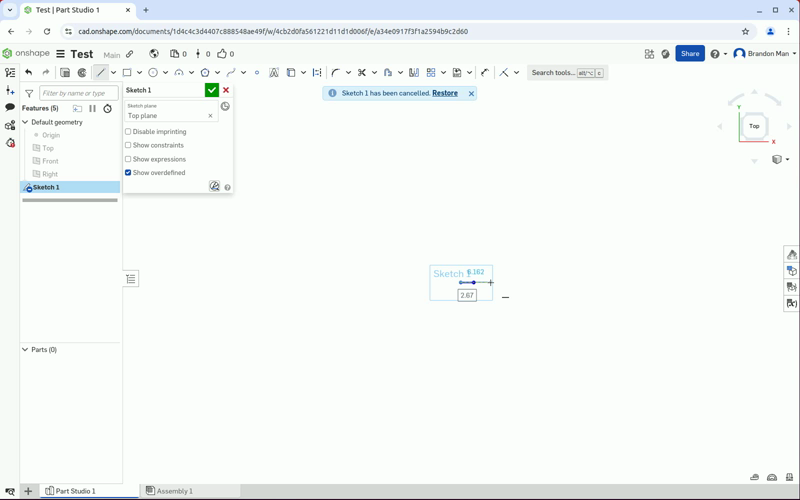
key_down(shift)
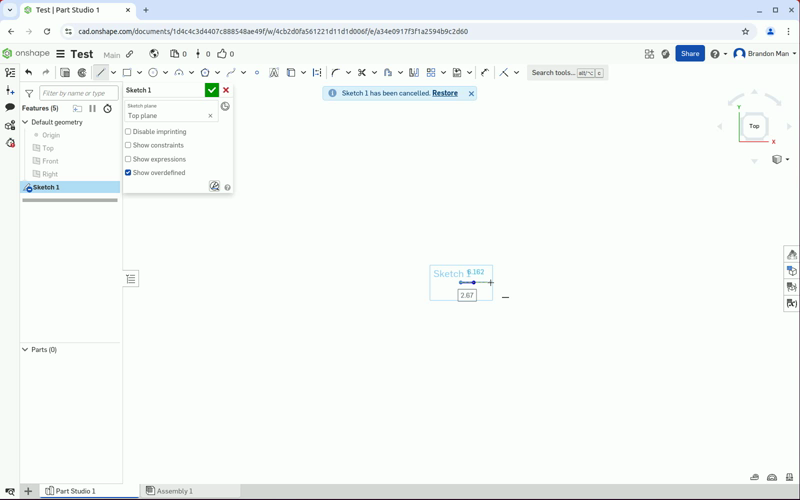
mouse_move(460, 282)
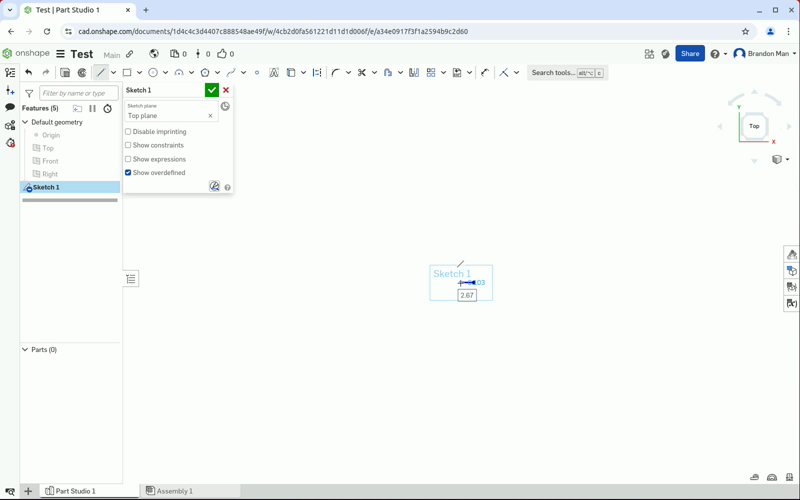
scroll(6)
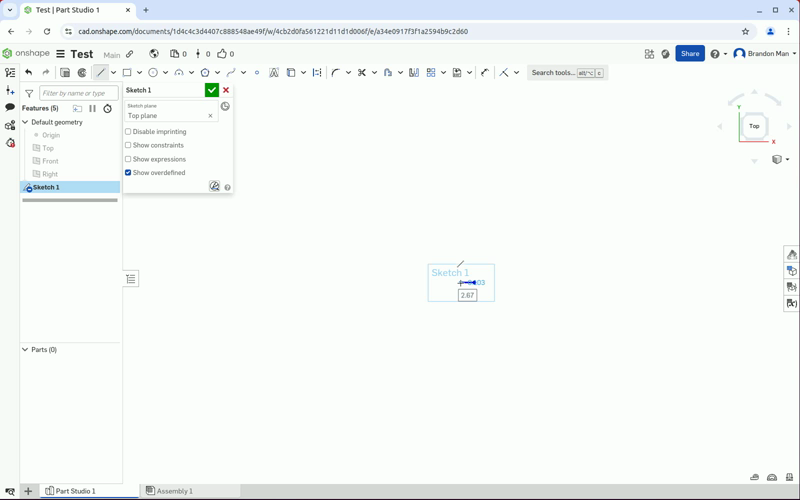
scroll(6)
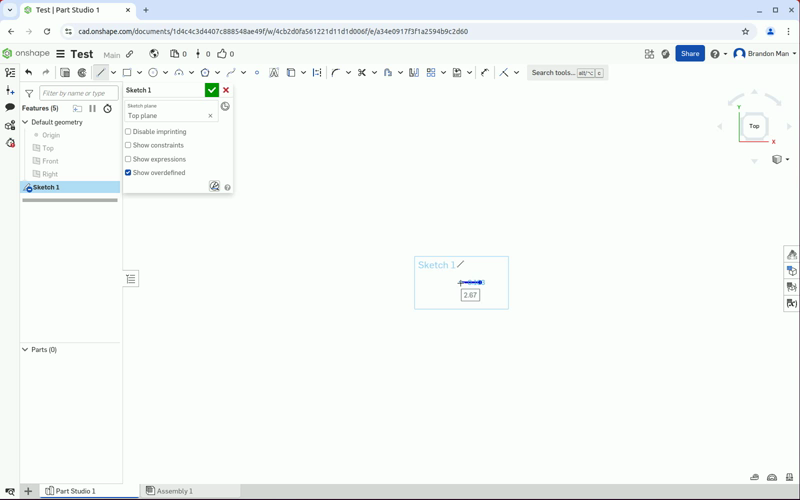
scroll(6)
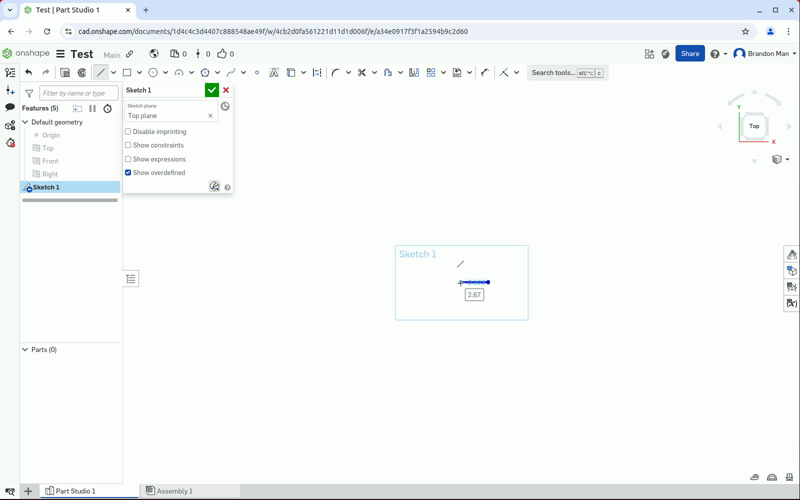
scroll(6)
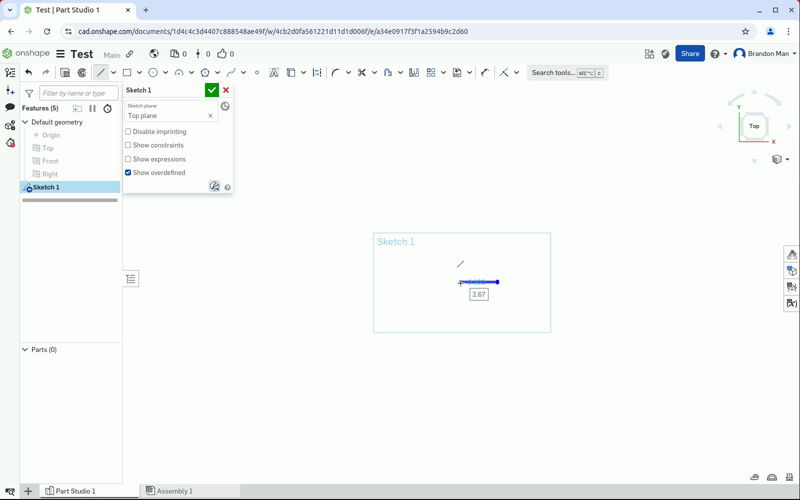
scroll(6)
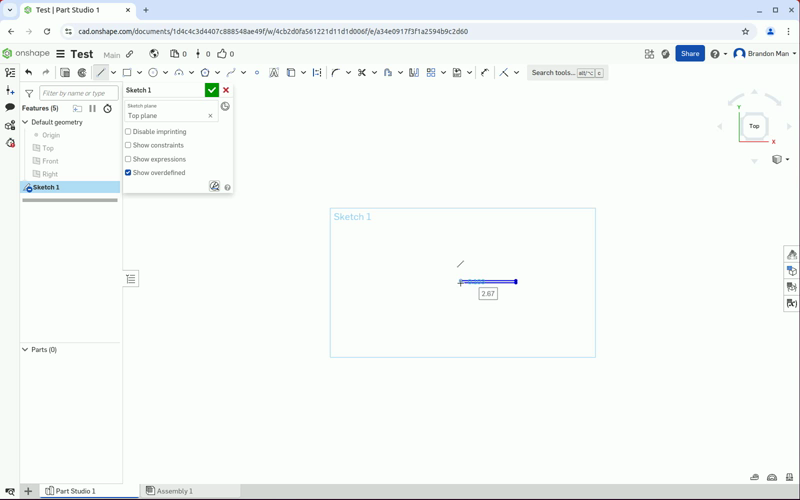
scroll(6)
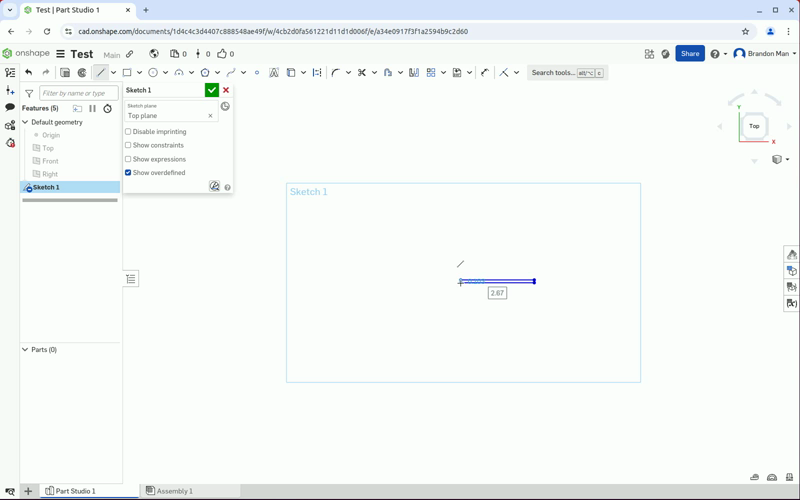
scroll(6)
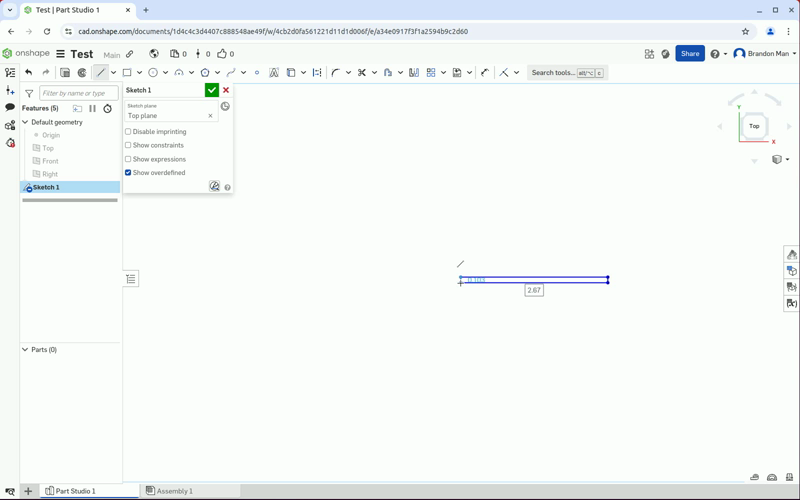
key_up(shift)
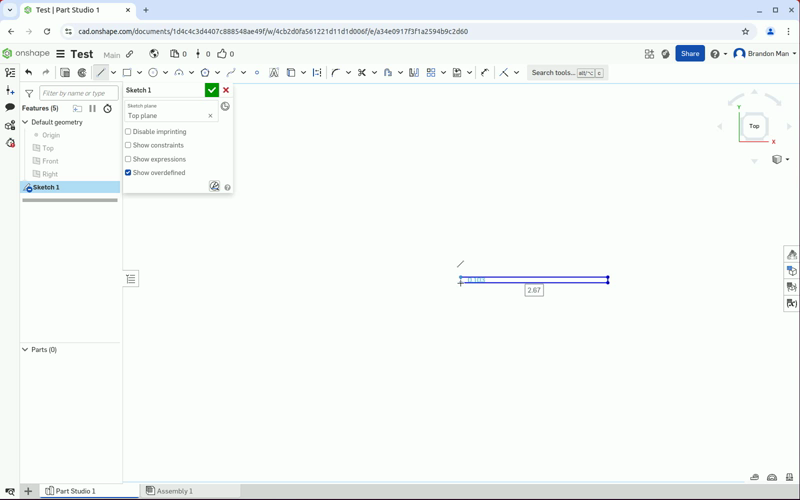
click(460, 282)
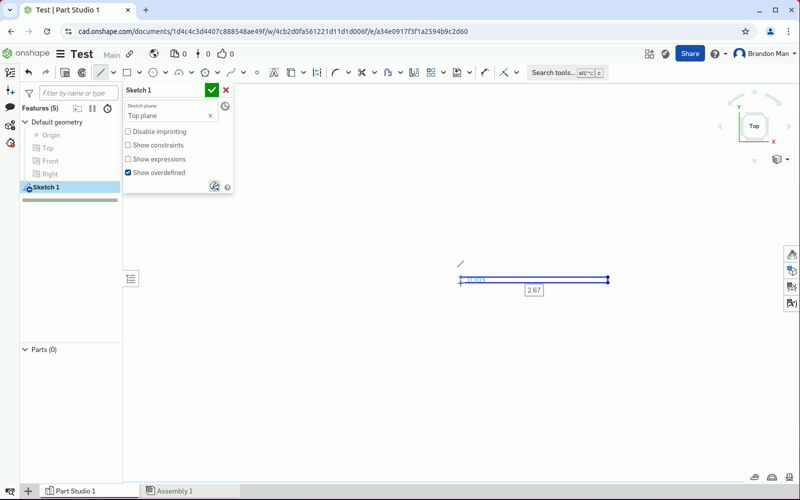
scroll(-6)
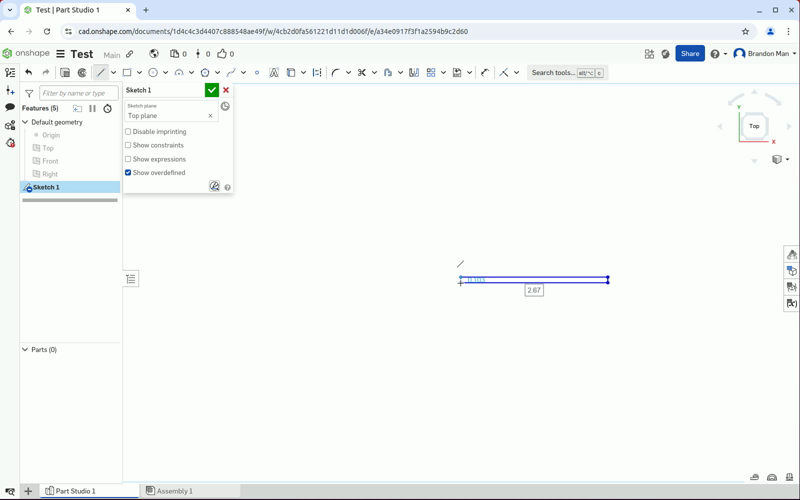
scroll(-6)
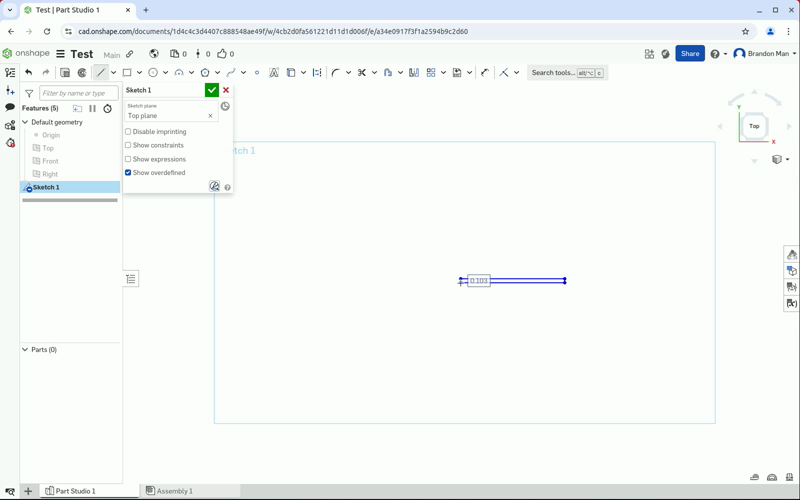
scroll(-6)
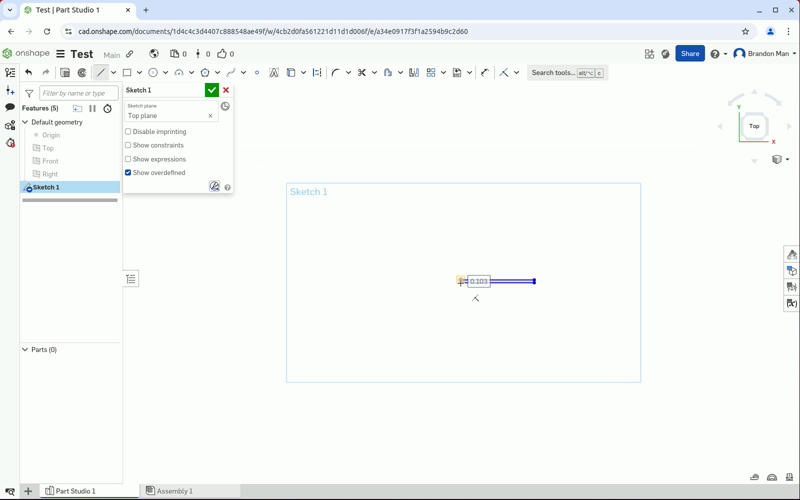
scroll(-6)
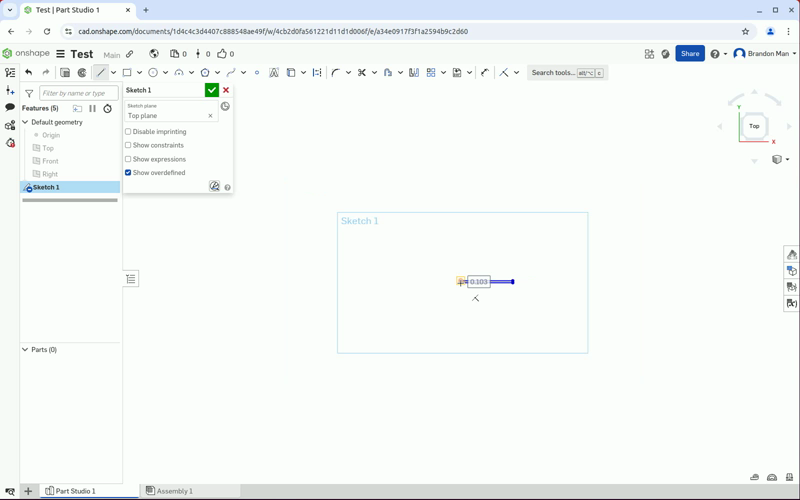
scroll(-6)
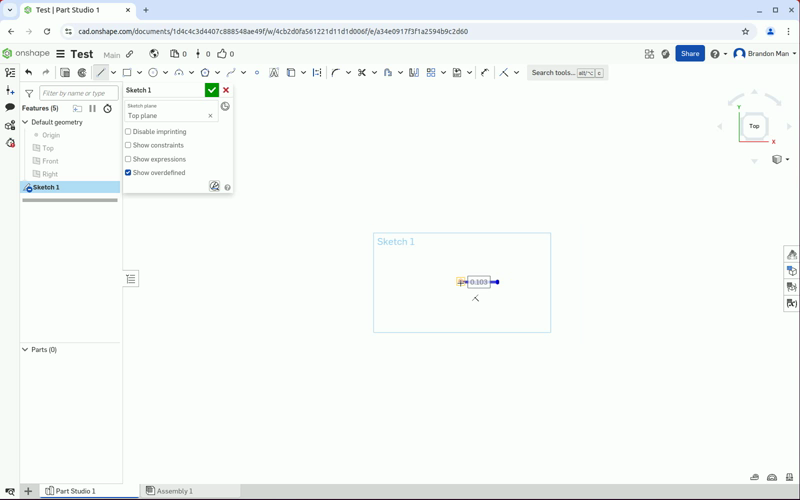
scroll(-6)
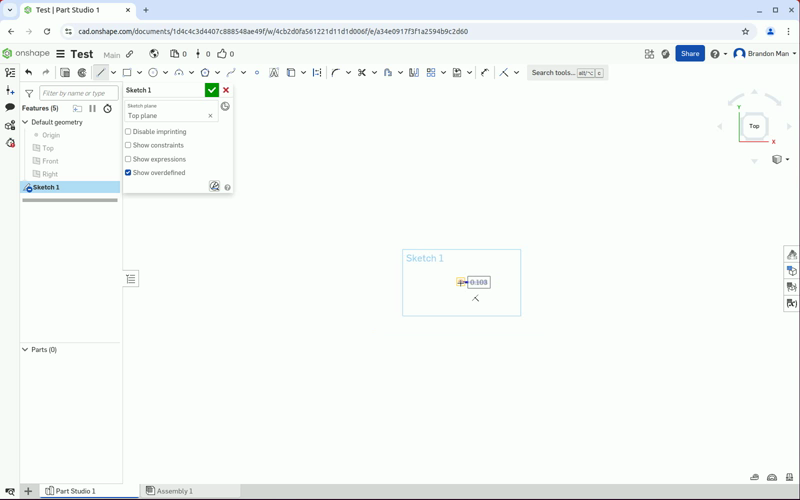
scroll(-6)
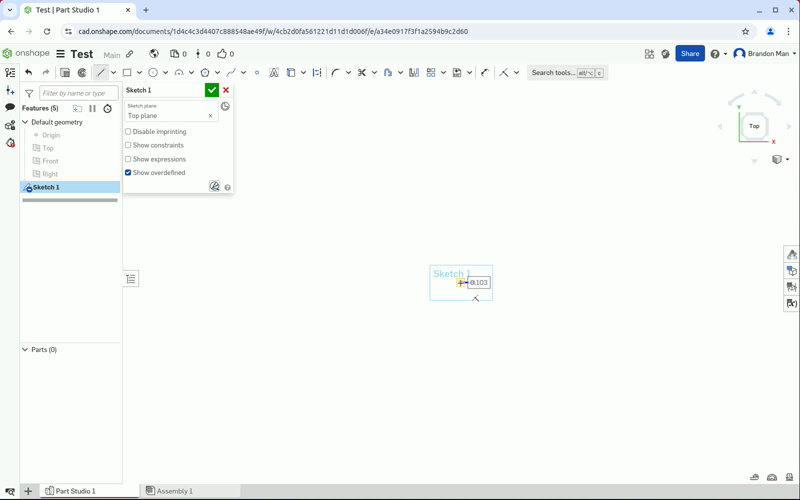
key(esc)
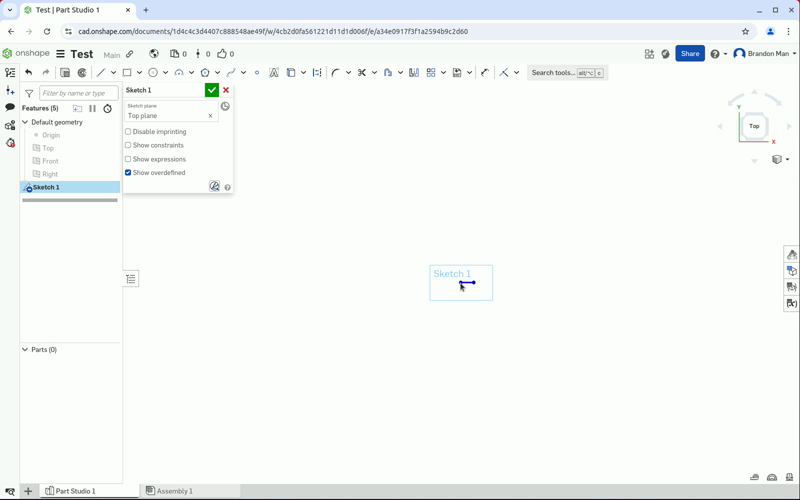
mouse_move(473, 282)
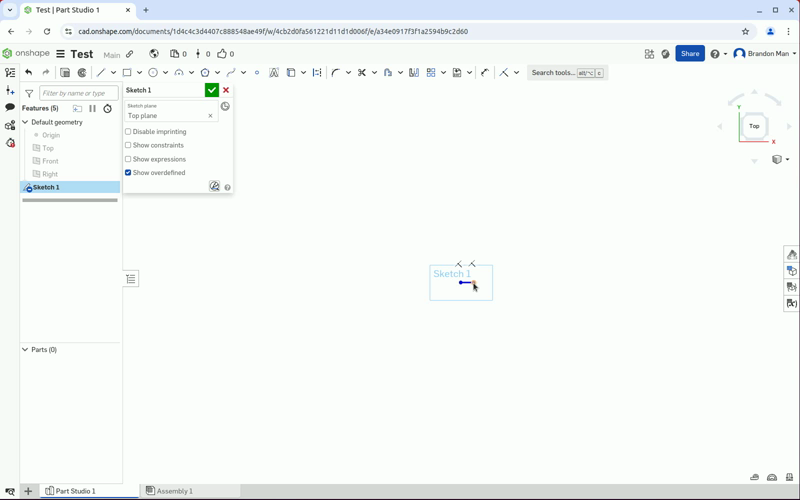
scroll(6)
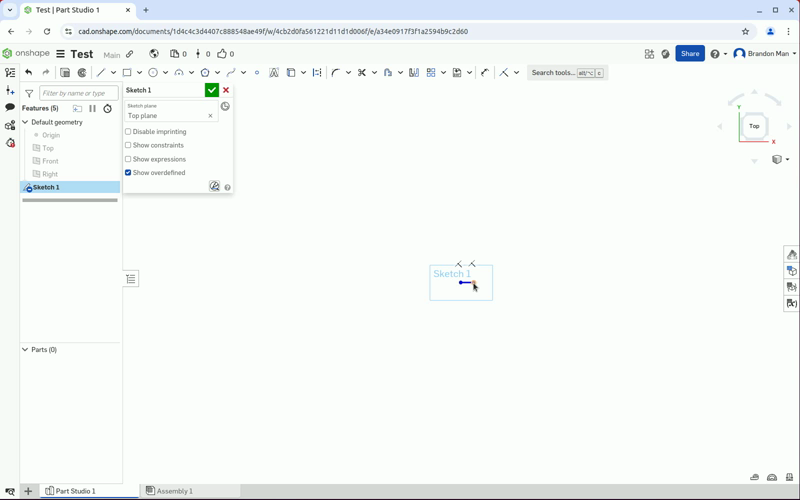
scroll(6)
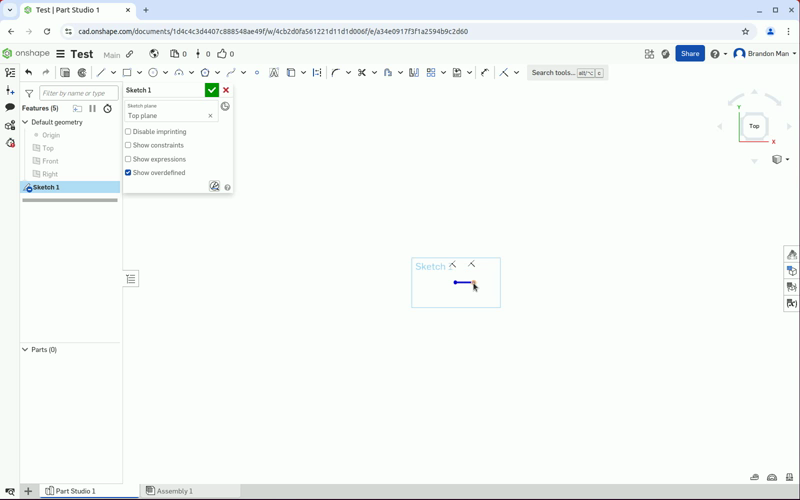
scroll(6)
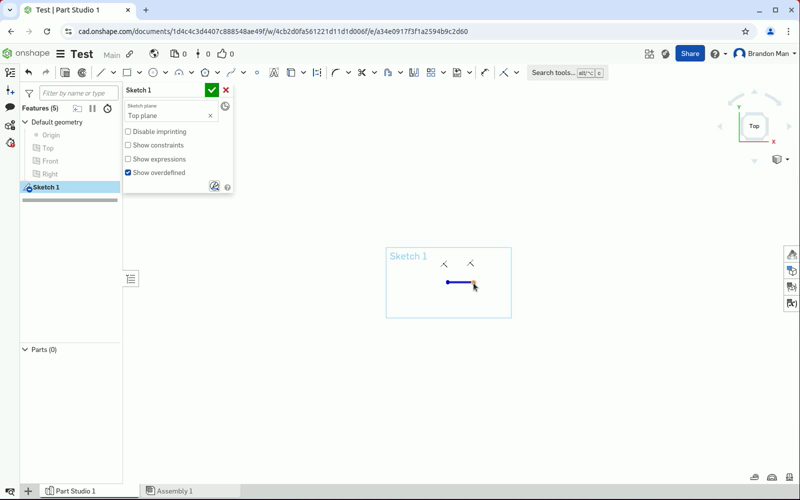
scroll(6)
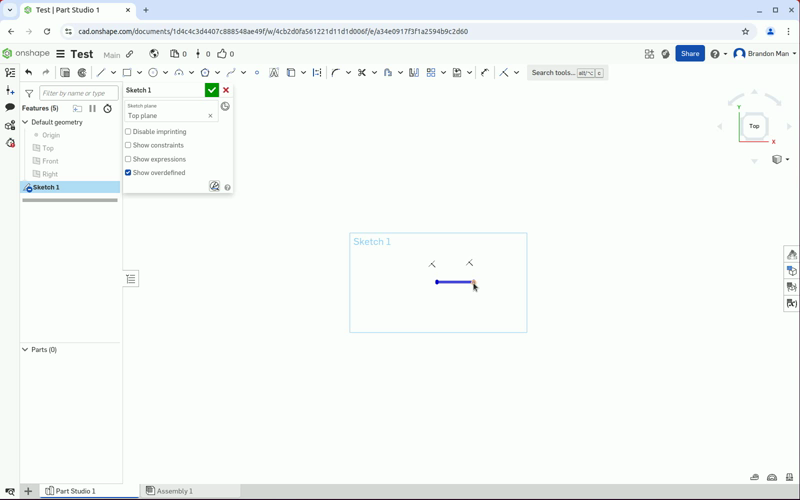
scroll(6)
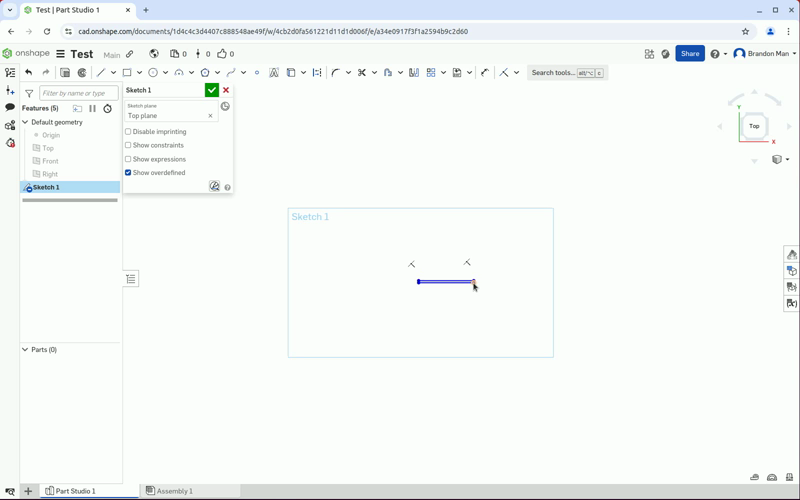
scroll(6)
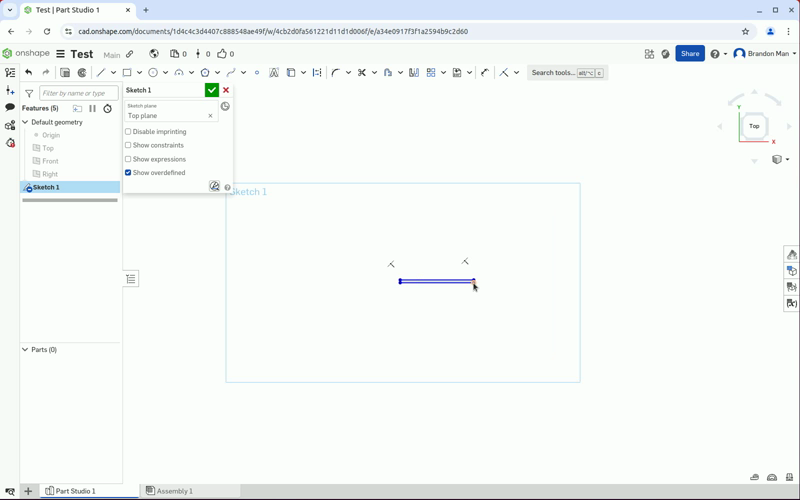
scroll(6)
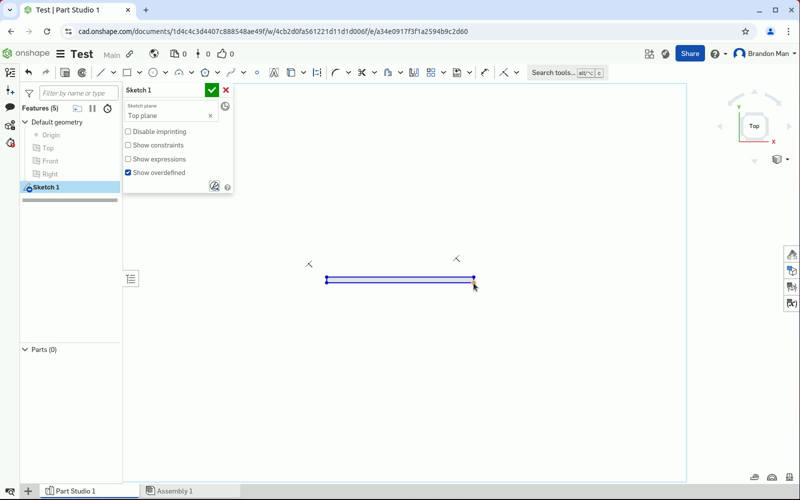
click(473, 282)
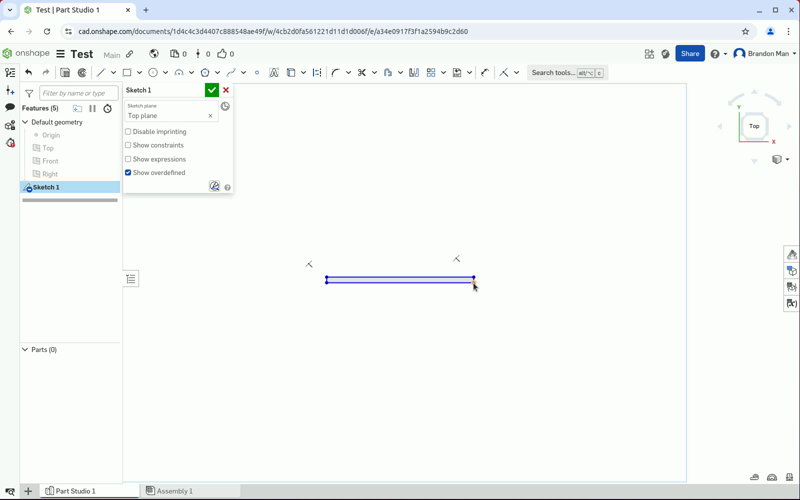
scroll(-6)
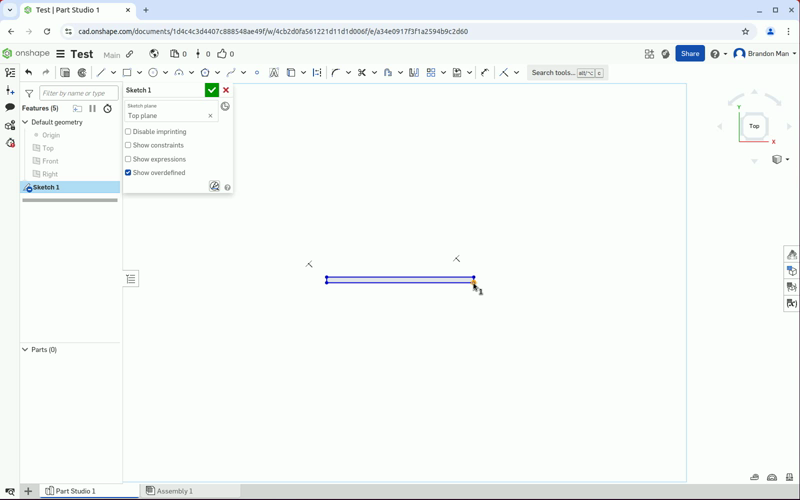
scroll(-6)
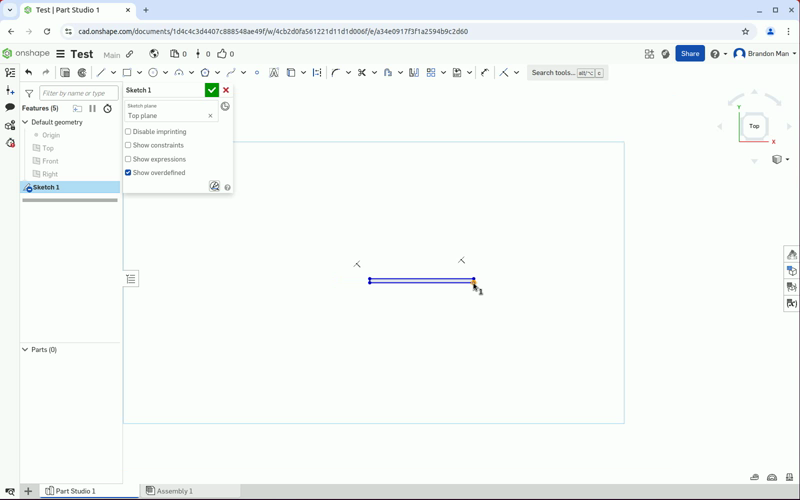
scroll(-6)
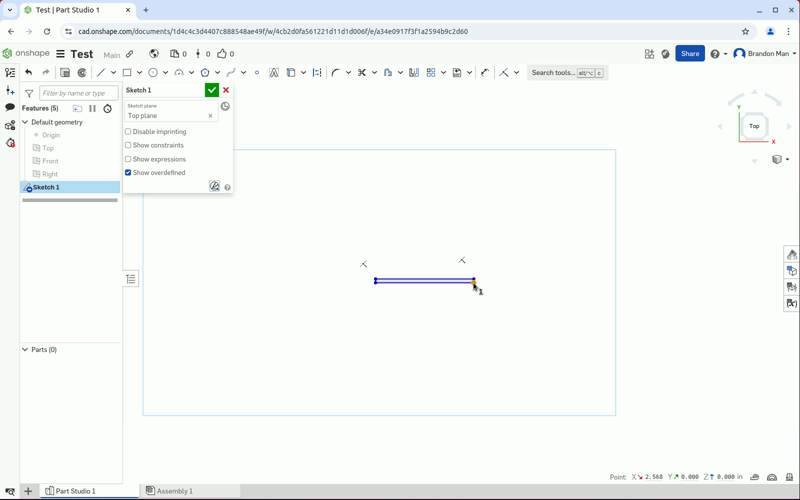
scroll(-6)
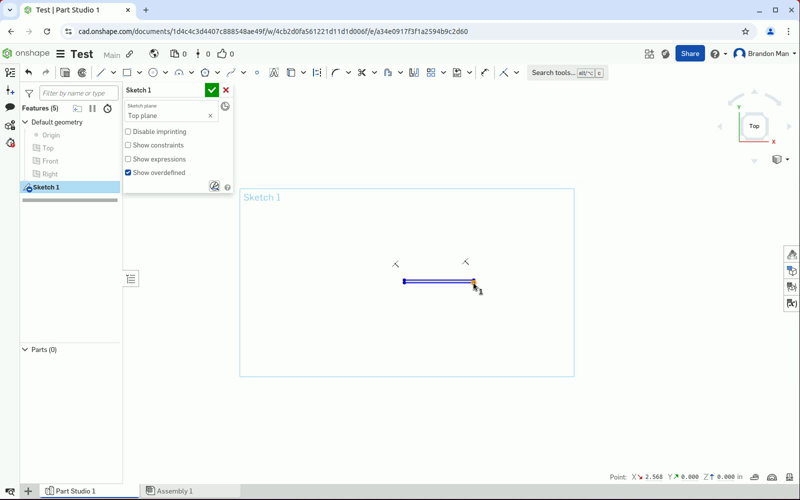
scroll(-6)
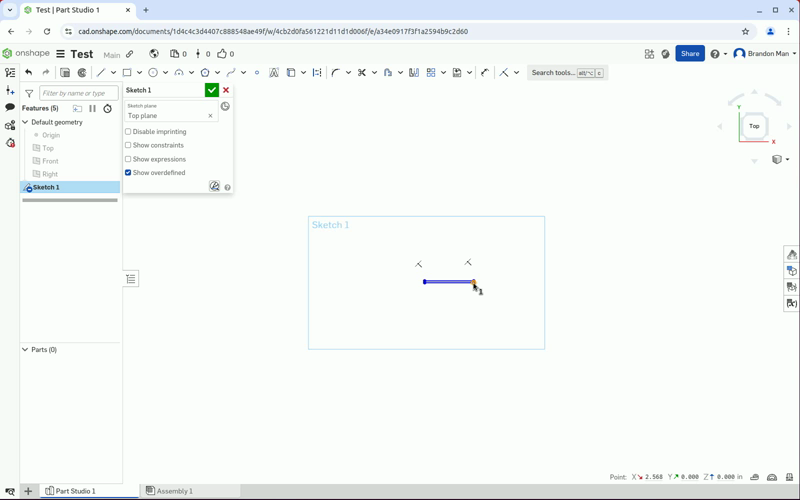
scroll(-6)
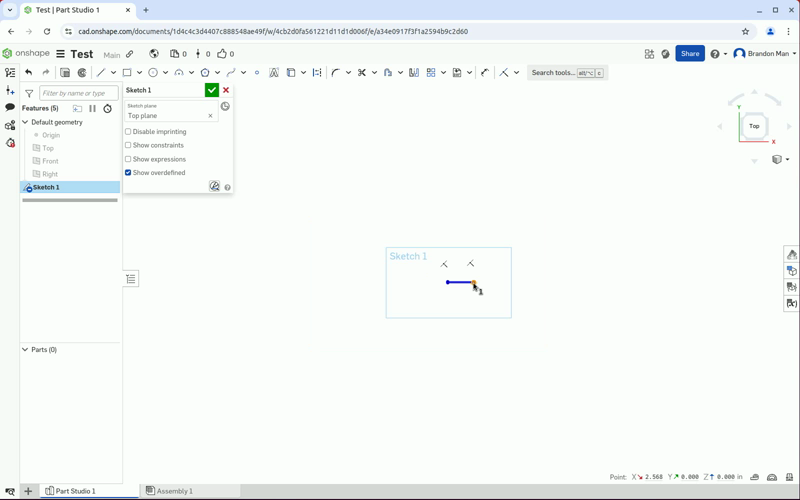
scroll(-6)
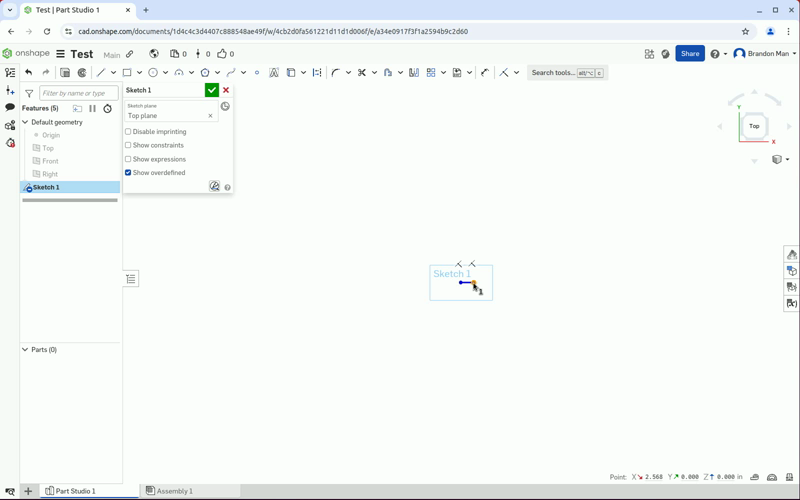
mouse_move(73, 352)
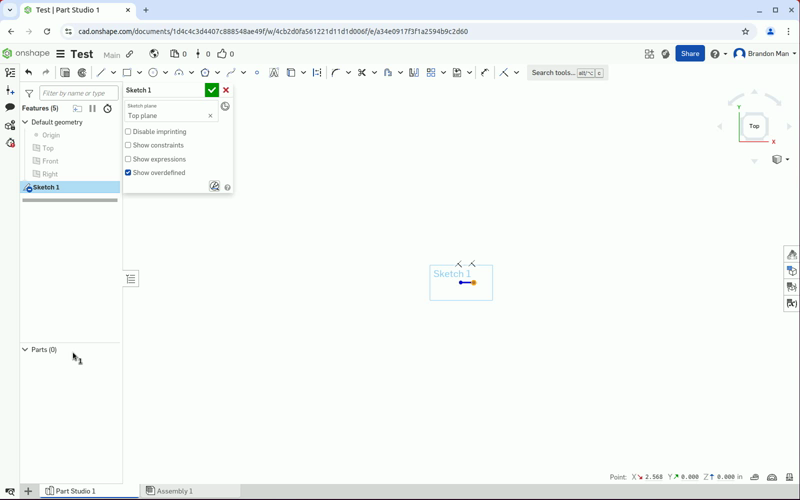
key(shift+y)
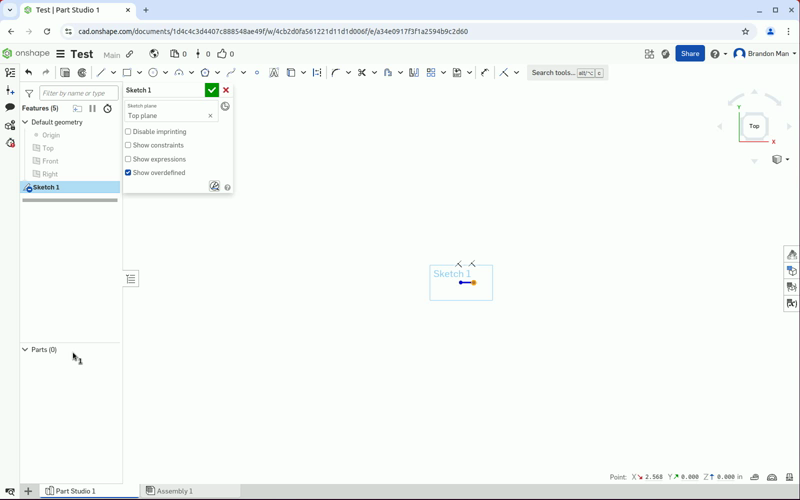
key(shift+e)
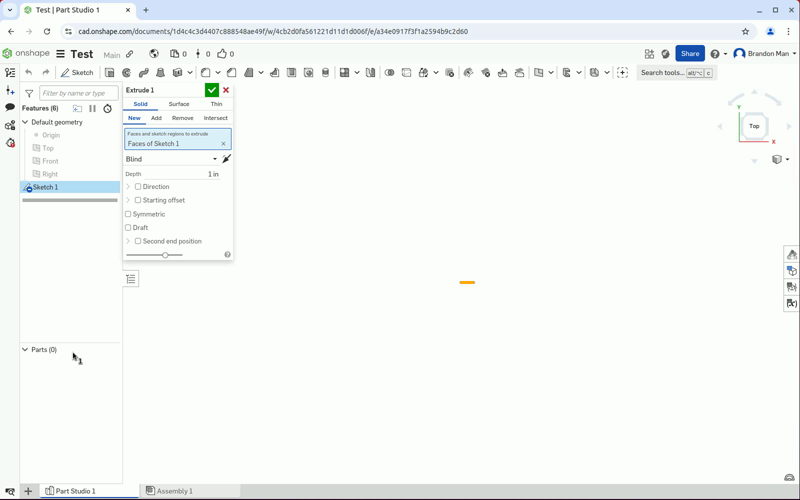
mouse_move(143, 106)
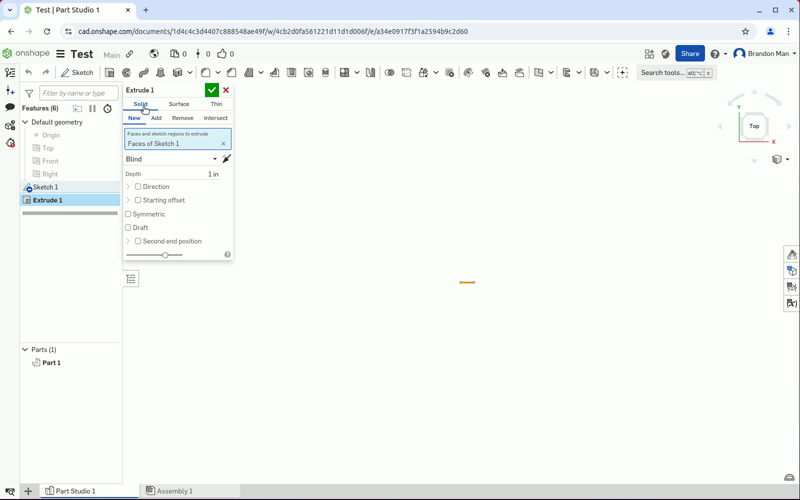
click(143, 106)
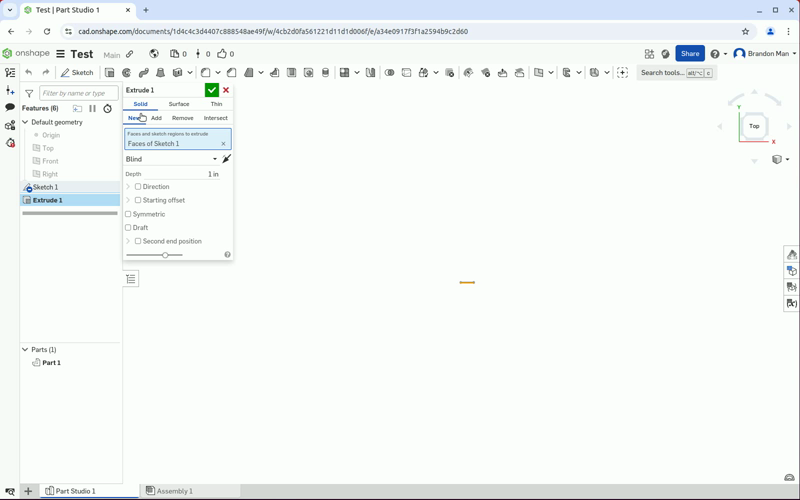
mouse_move(137, 120)
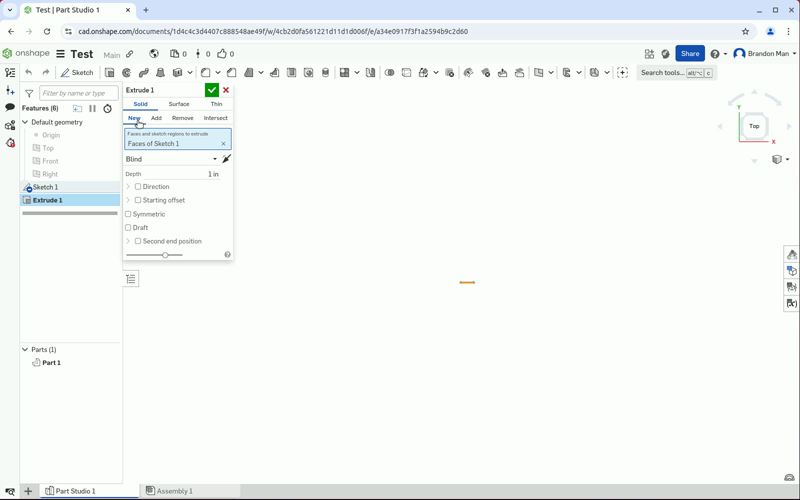
click(137, 120)
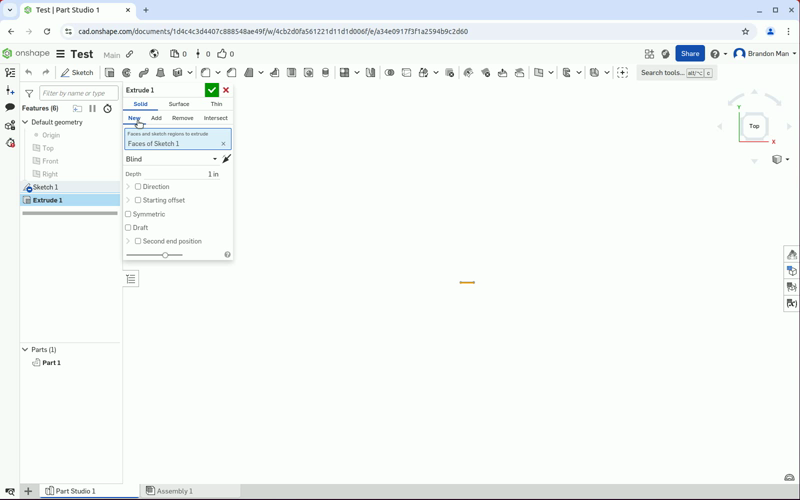
key(tab, 4)
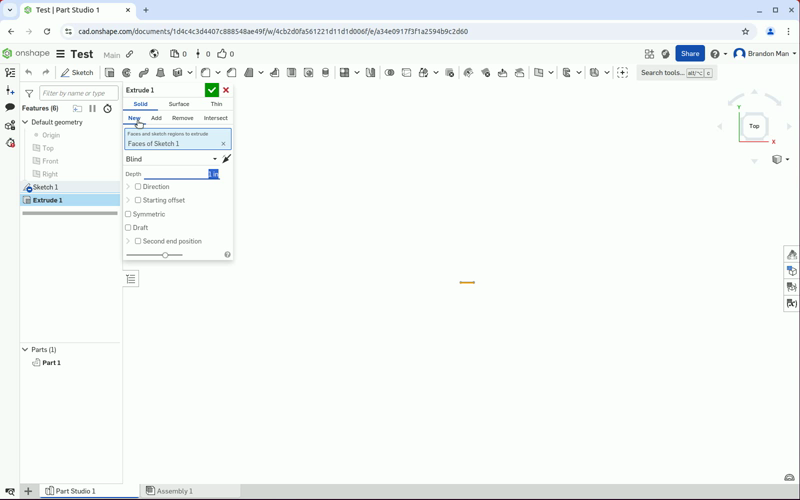
text(-0.241)
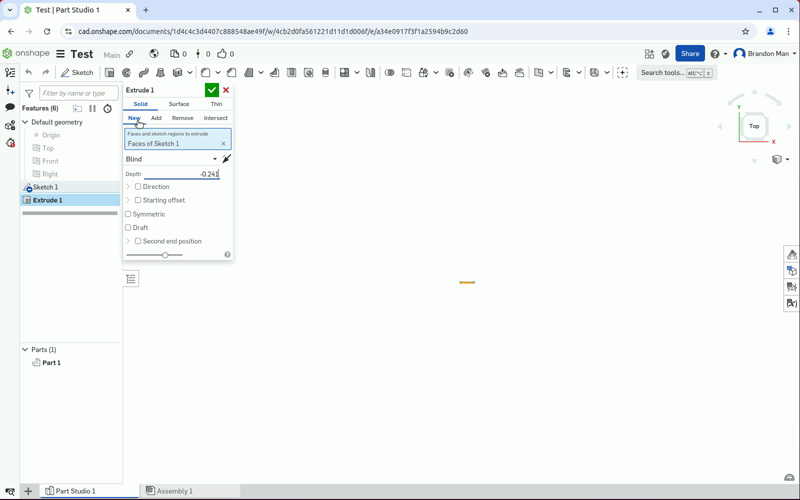
key(enter)
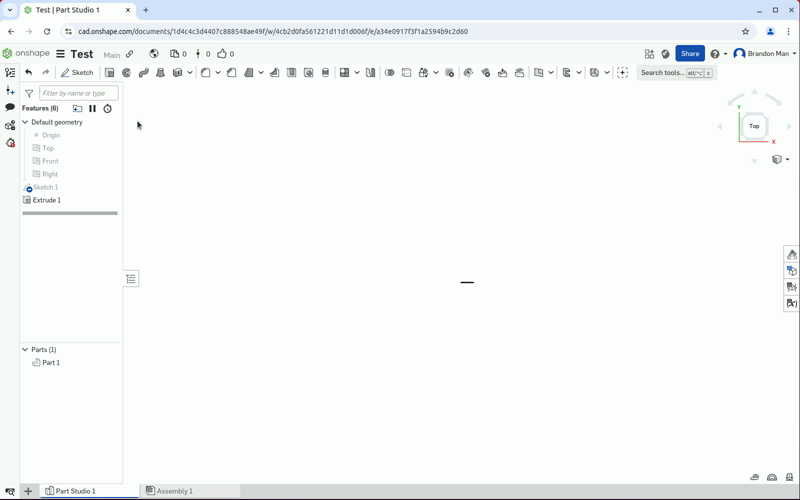
key(shift+h)
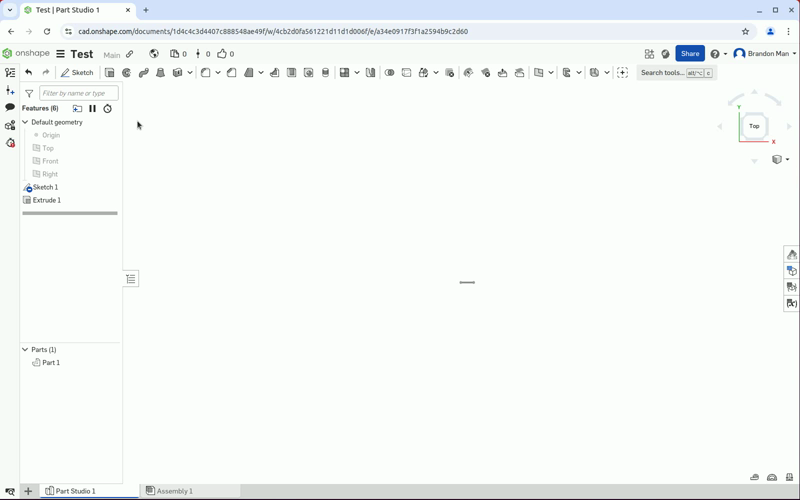
key(shift+h)
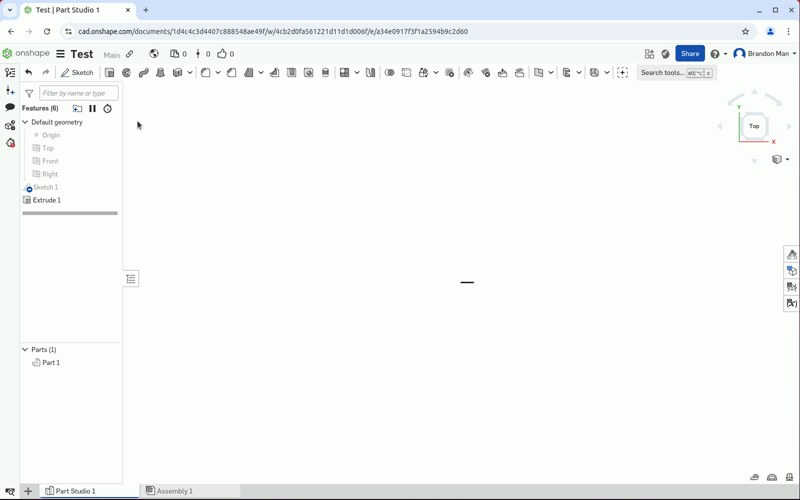
mouse_move(73, 189)
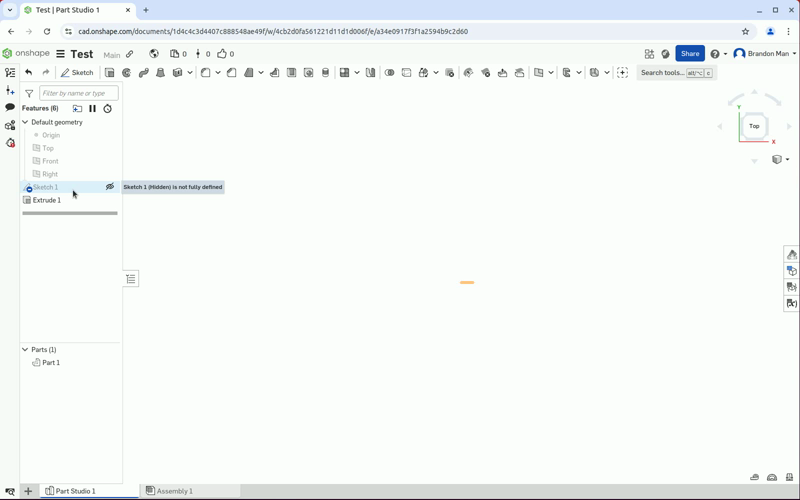
click(73, 189)
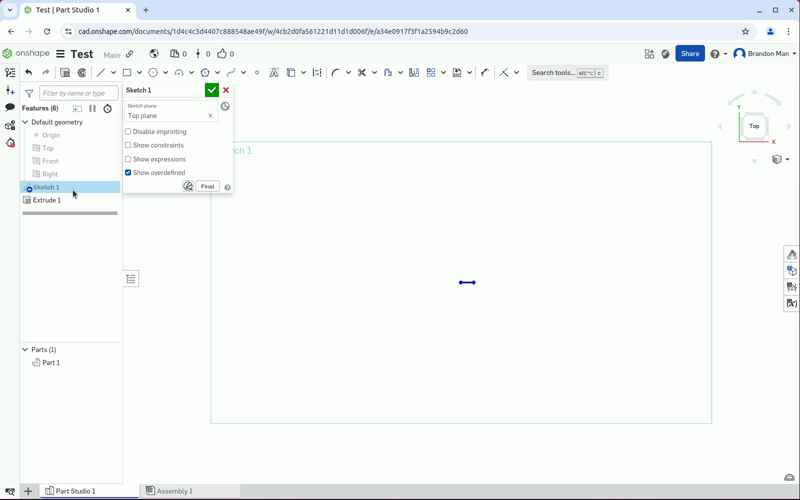
mouse_move(229, 92)
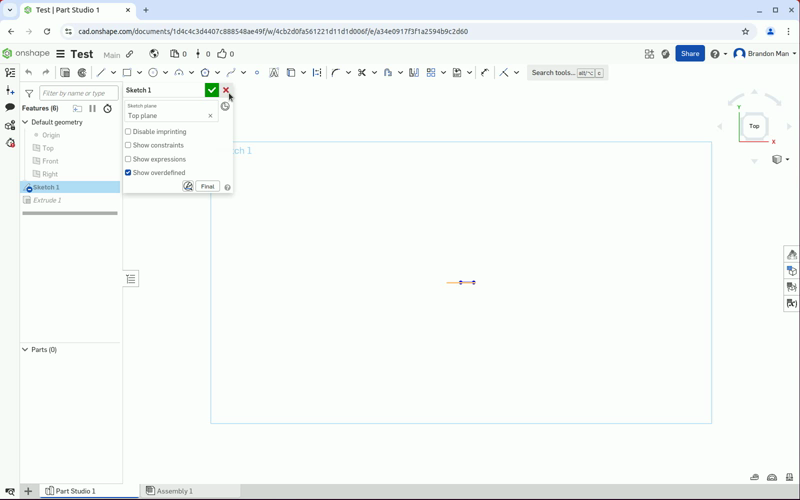
click(229, 92)
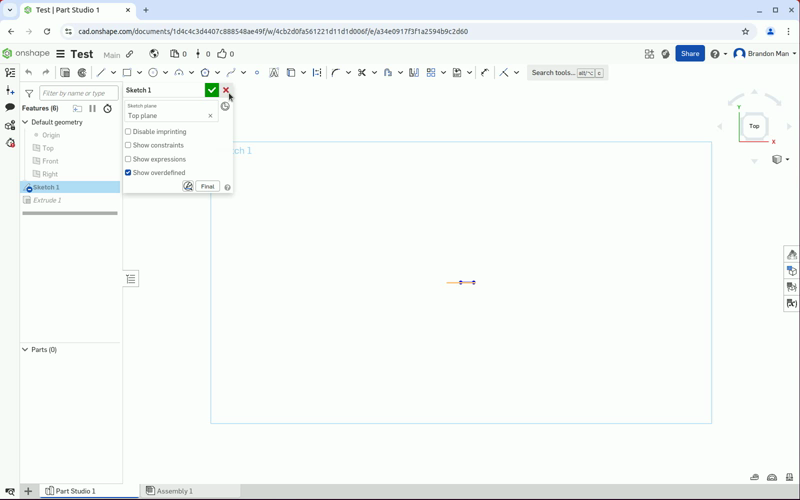
key(shift+s)
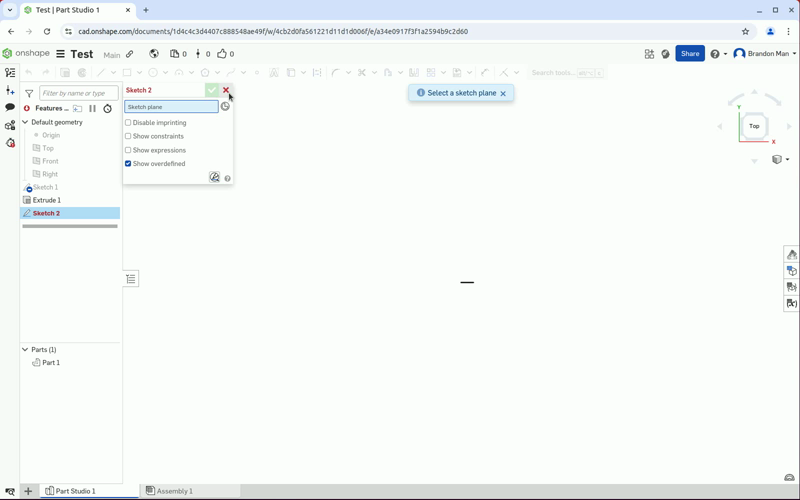
mouse_move(73, 150)
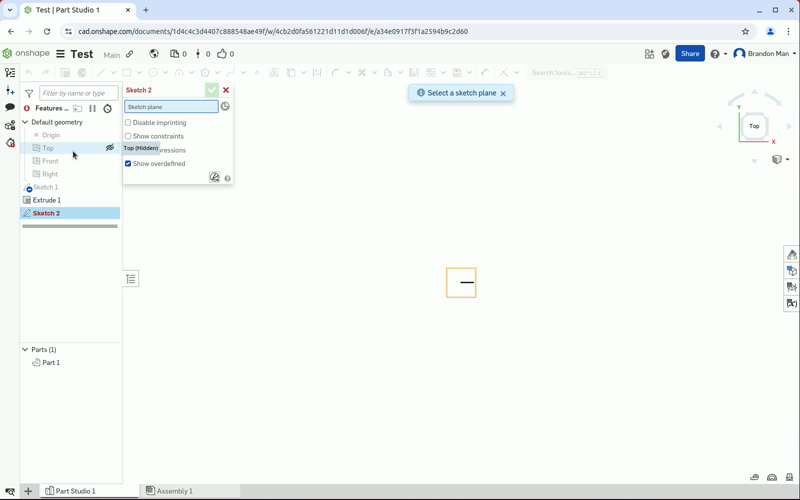
click(73, 150)
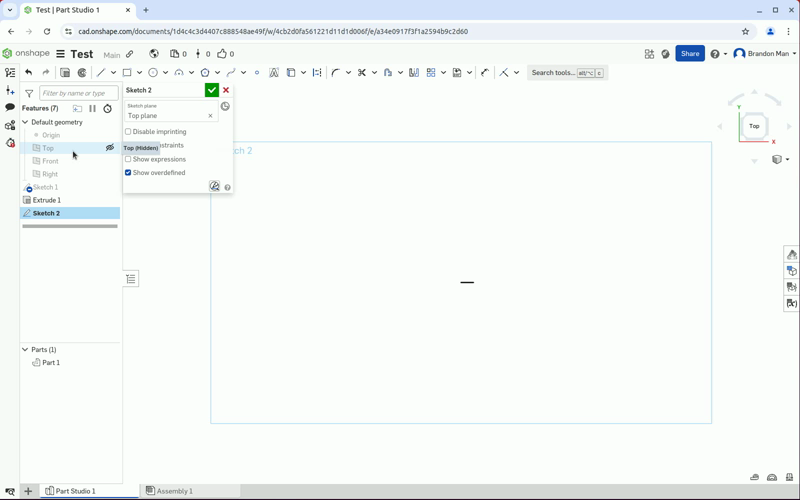
mouse_move(73, 352)
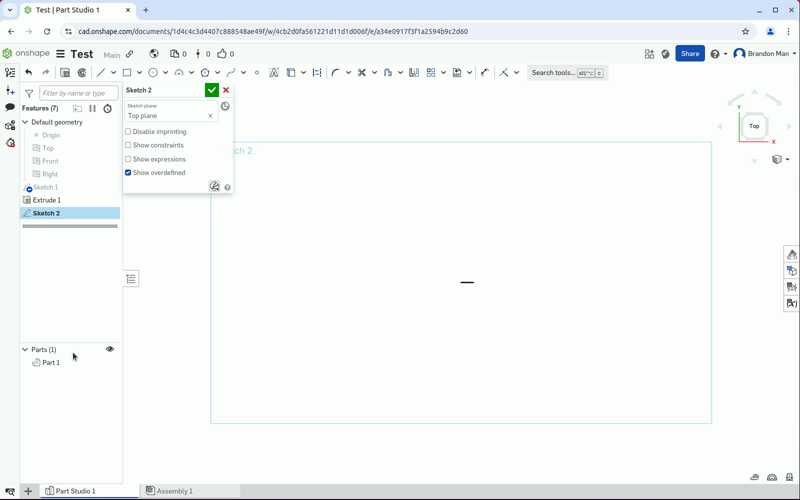
key(y)
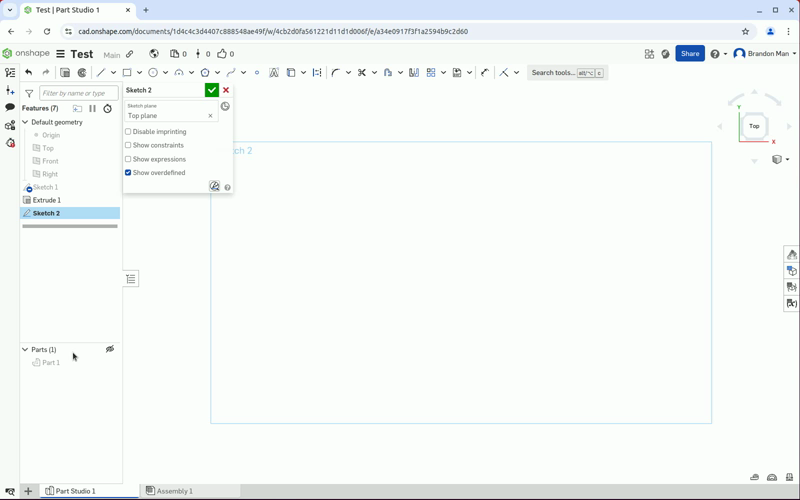
key(l)
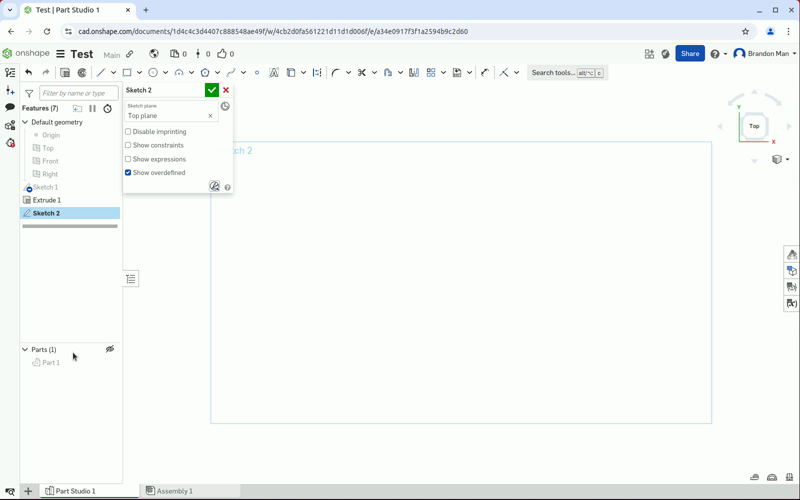
key_down(shift)
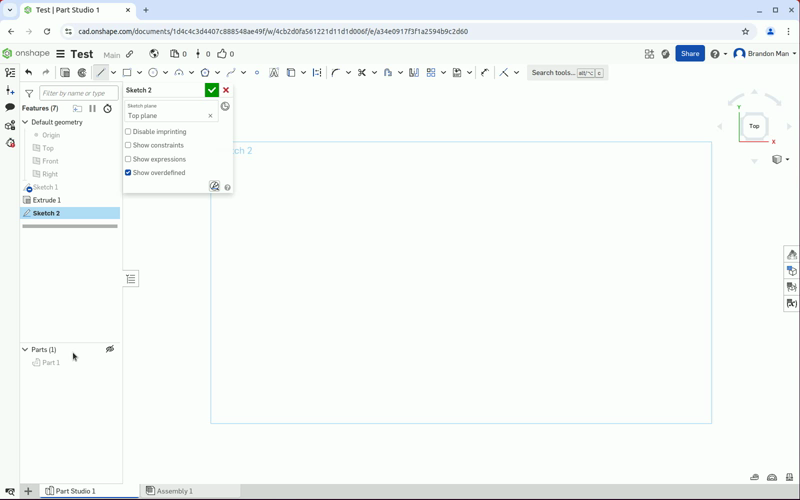
mouse_move(460, 314)
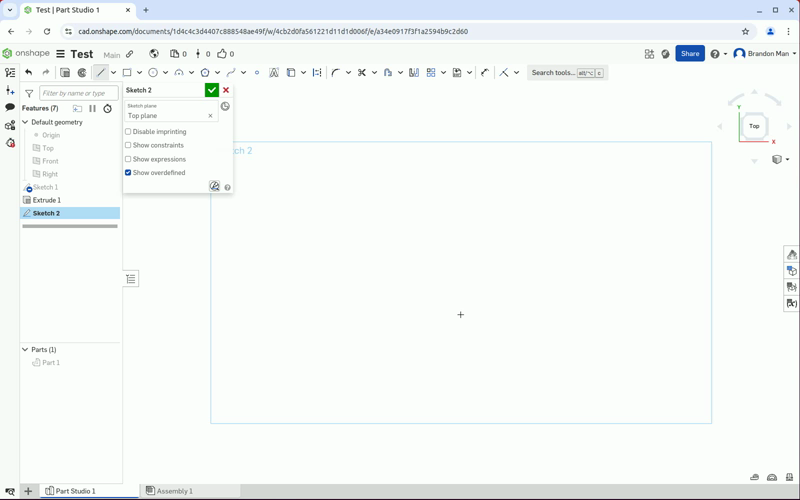
click(460, 314)
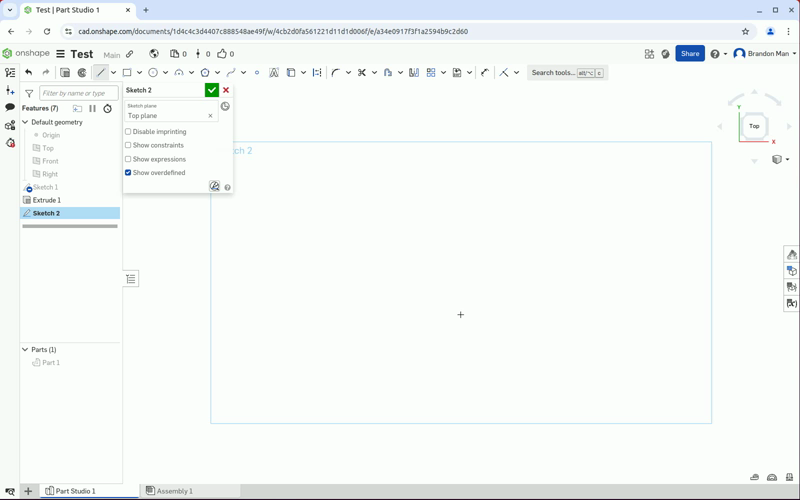
key_up(shift)
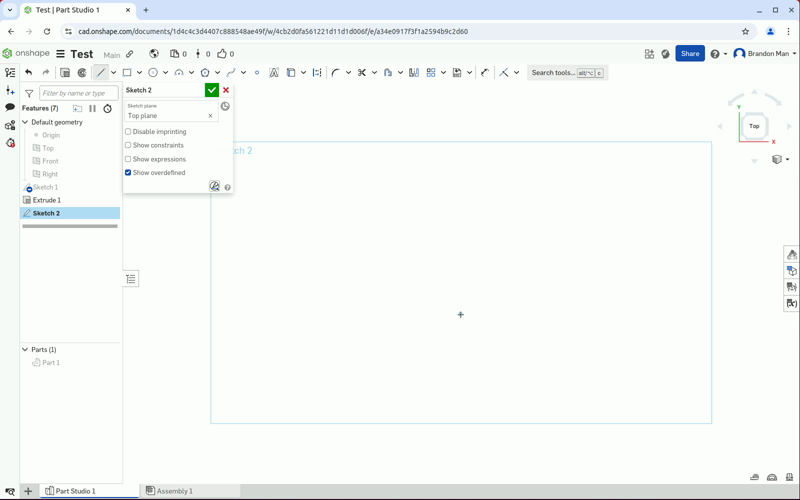
key_down(shift)
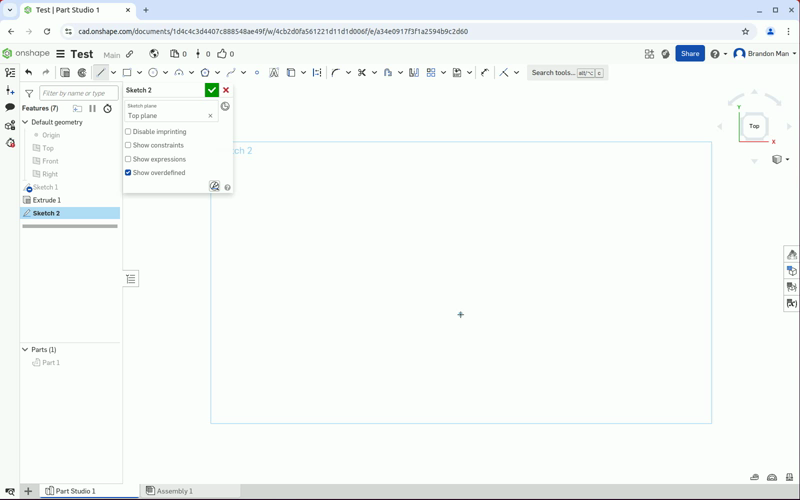
mouse_move(573, 314)
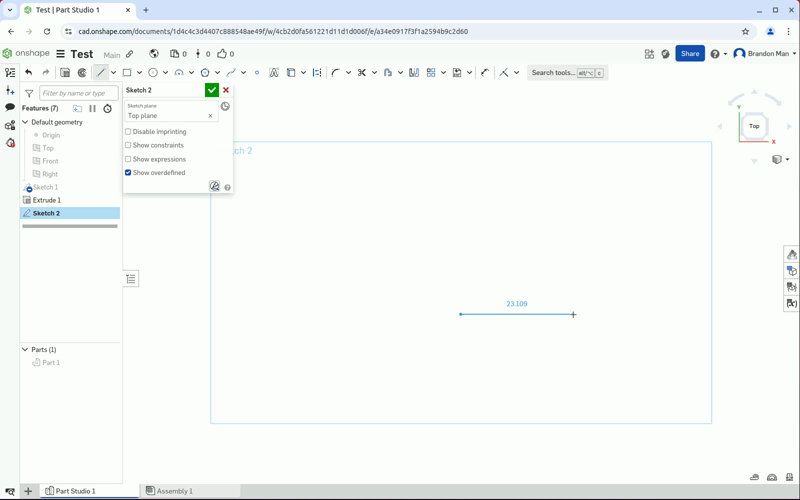
click(573, 314)
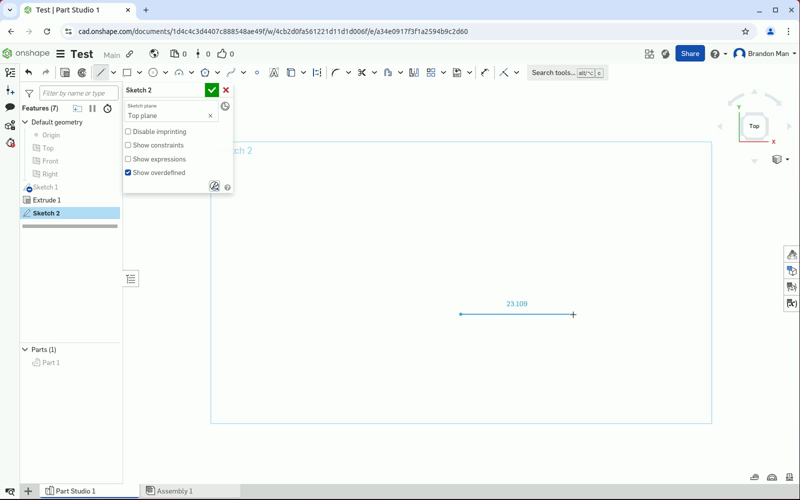
key_up(shift)
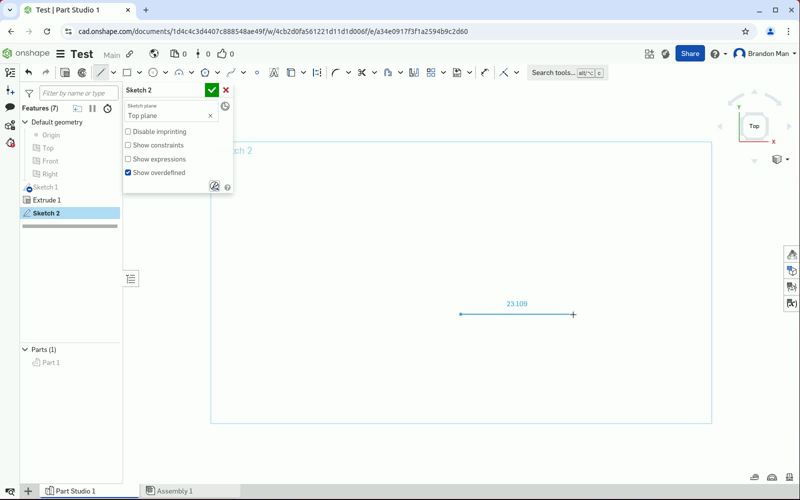
key_down(shift)
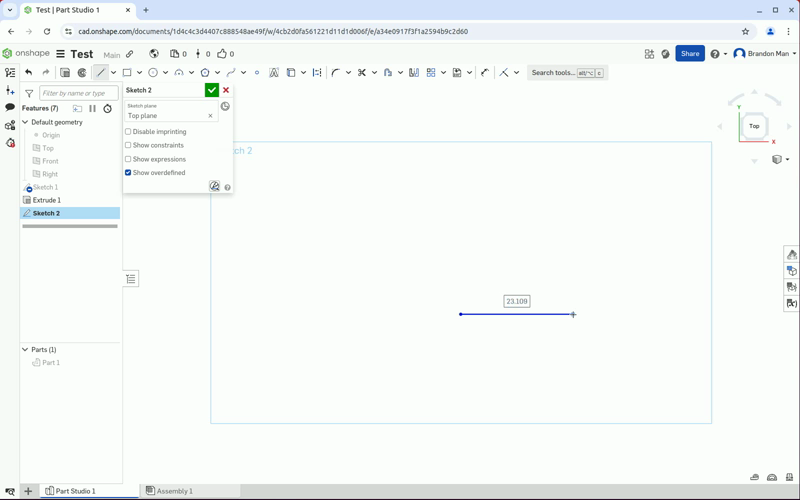
mouse_move(589, 314)
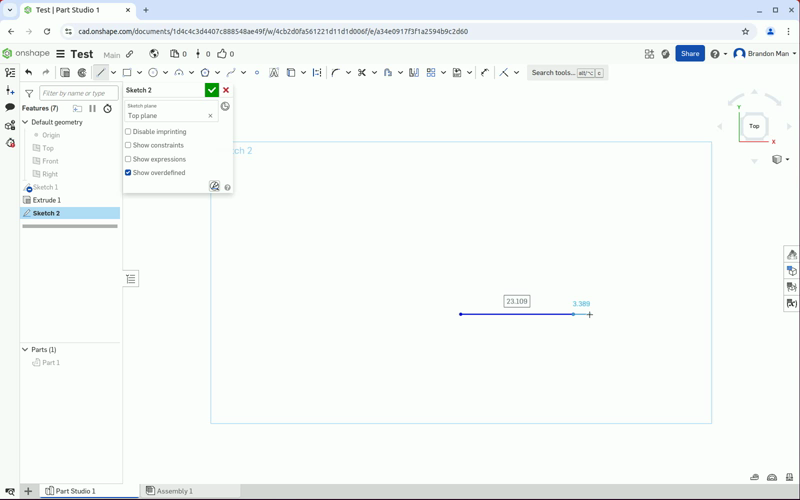
mouse_move(573, 282)
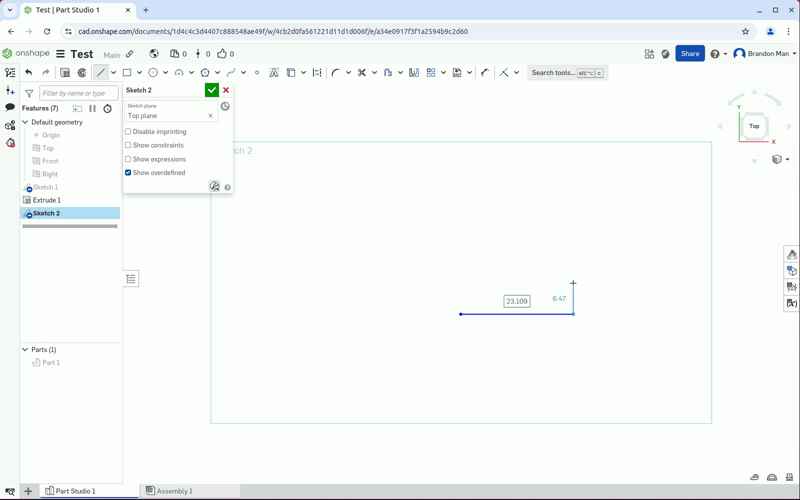
click(573, 282)
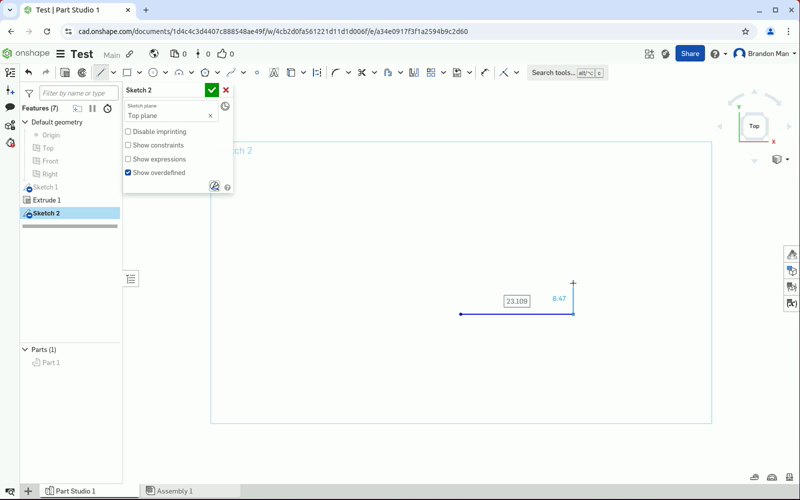
key_up(shift)
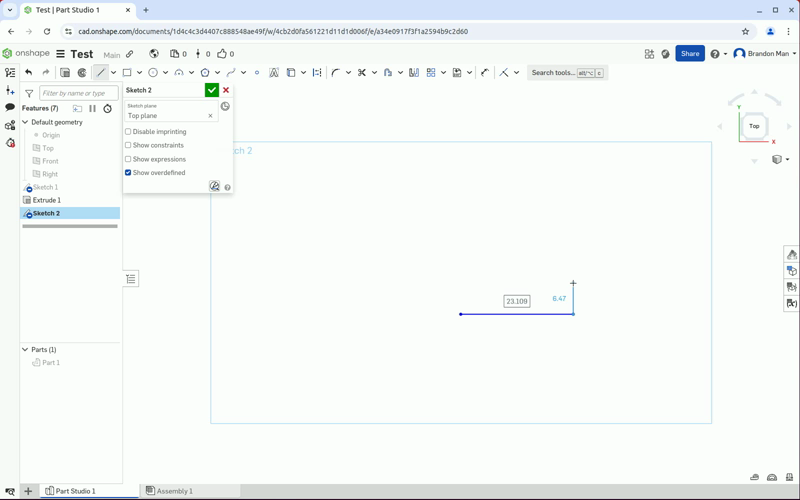
key_down(shift)
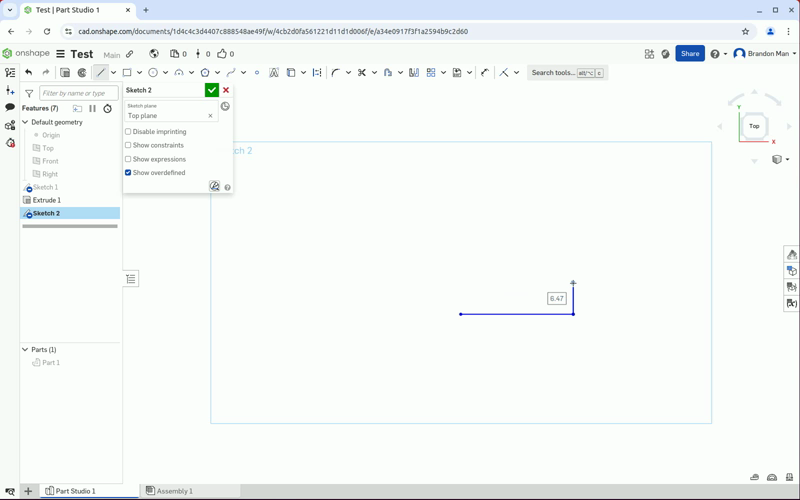
mouse_move(485, 282)
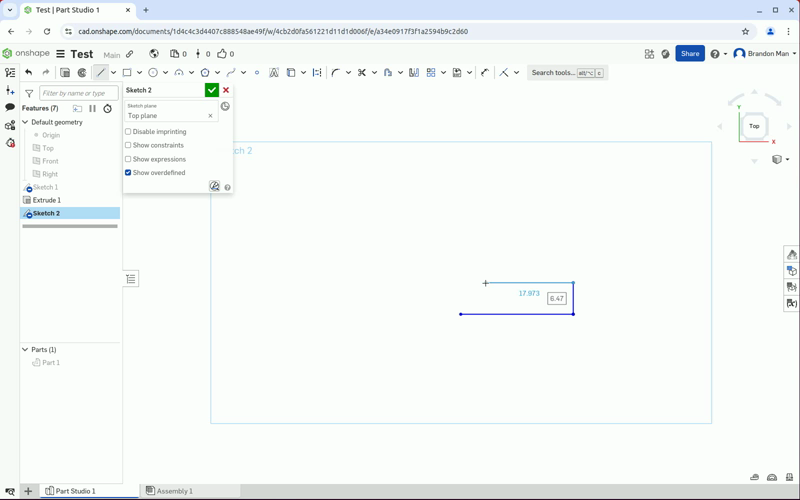
click(485, 282)
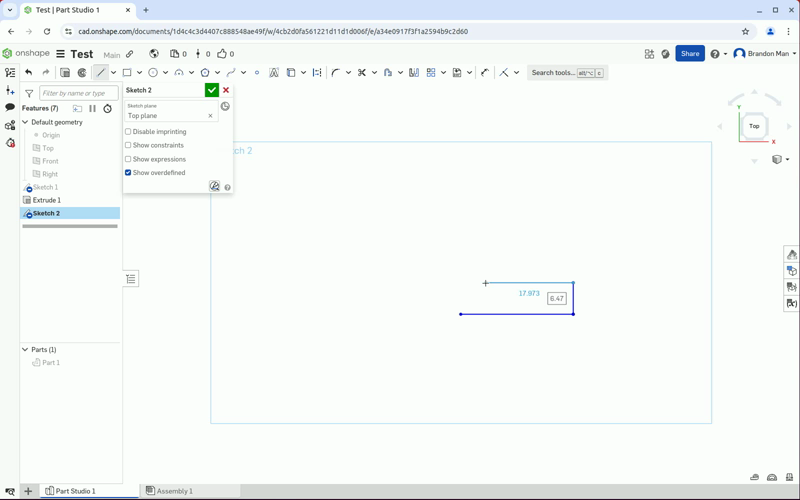
key_up(shift)
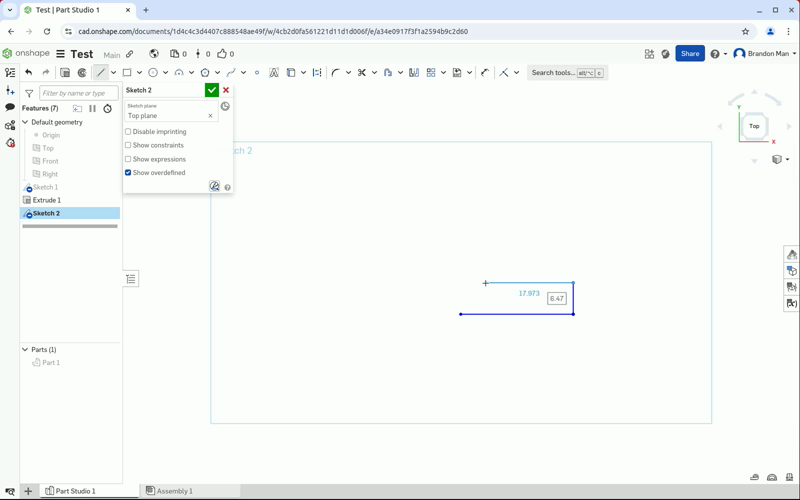
key_down(shift)
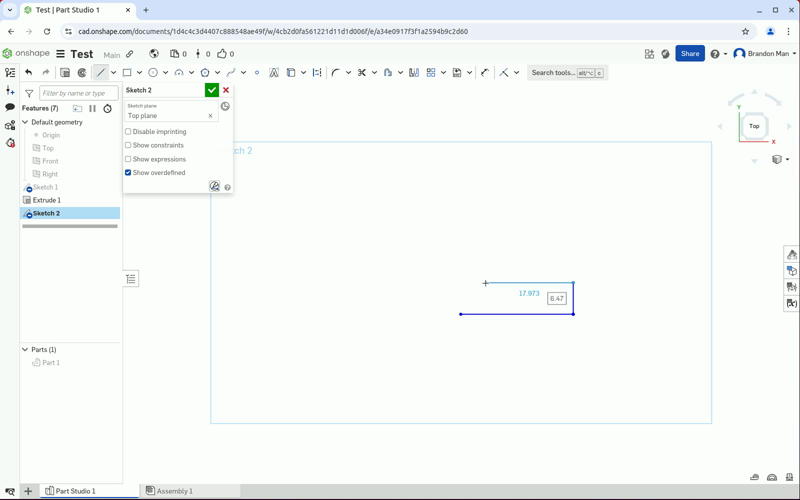
mouse_move(515, 282)
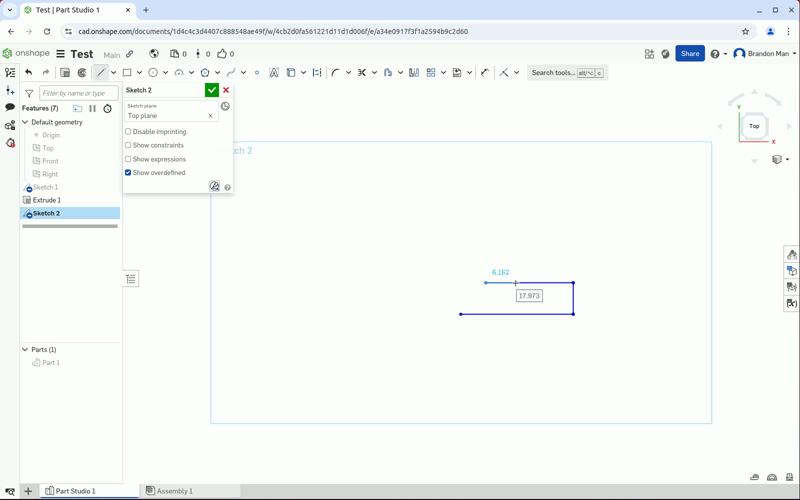
mouse_move(485, 308)
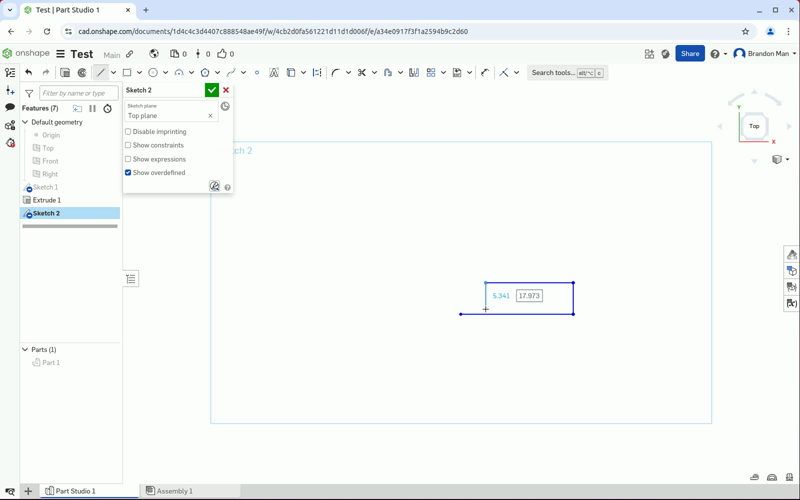
click(485, 308)
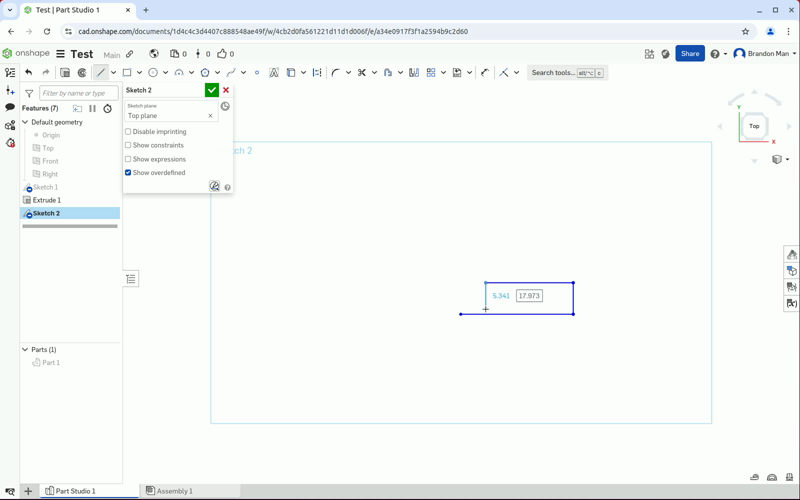
key_up(shift)
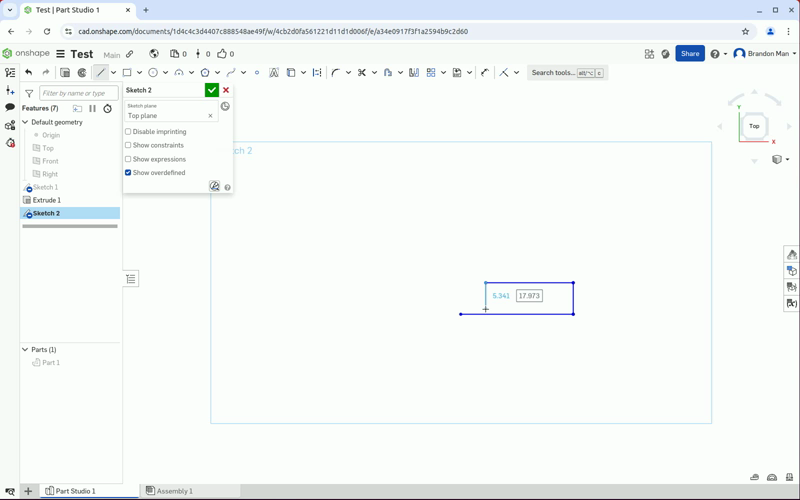
key_down(shift)
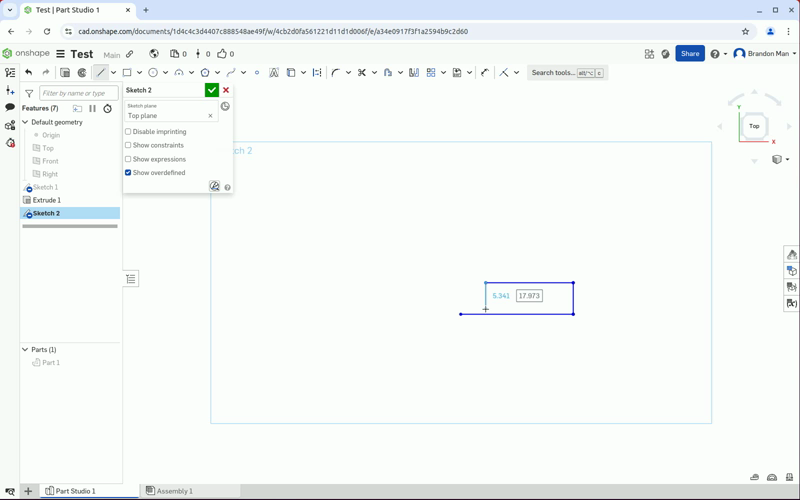
mouse_move(515, 308)
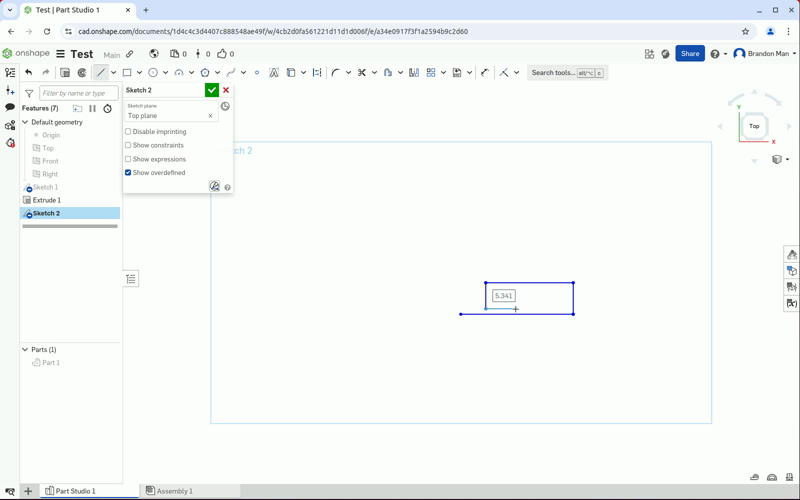
mouse_move(472, 308)
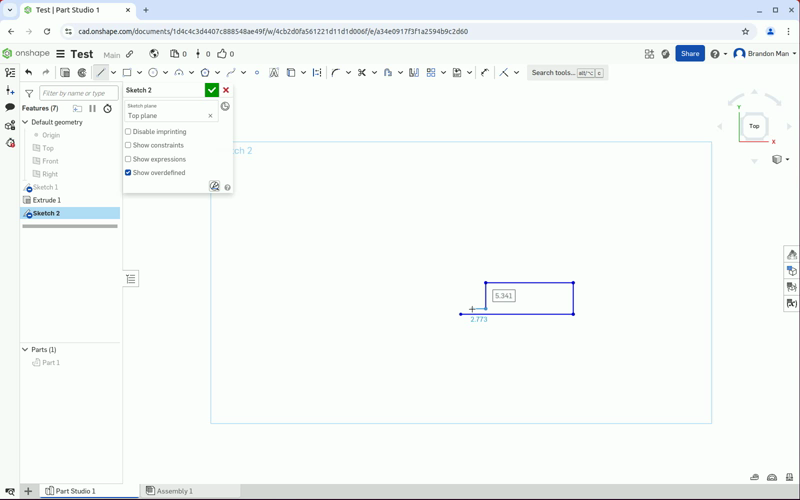
click(472, 308)
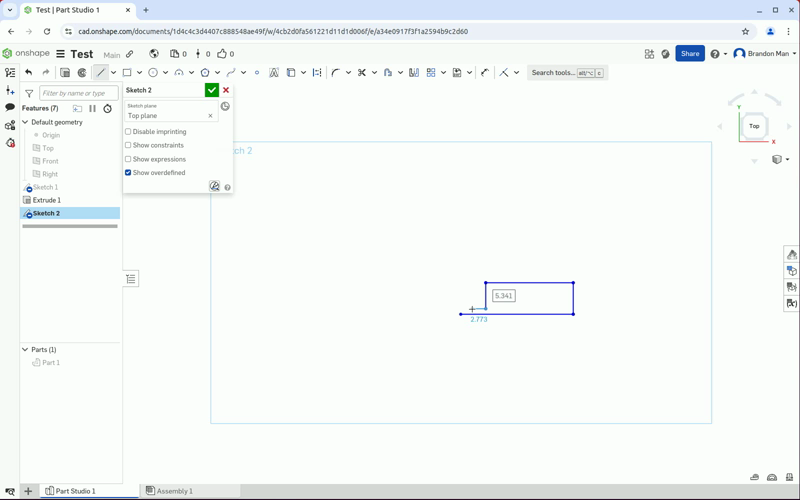
key_up(shift)
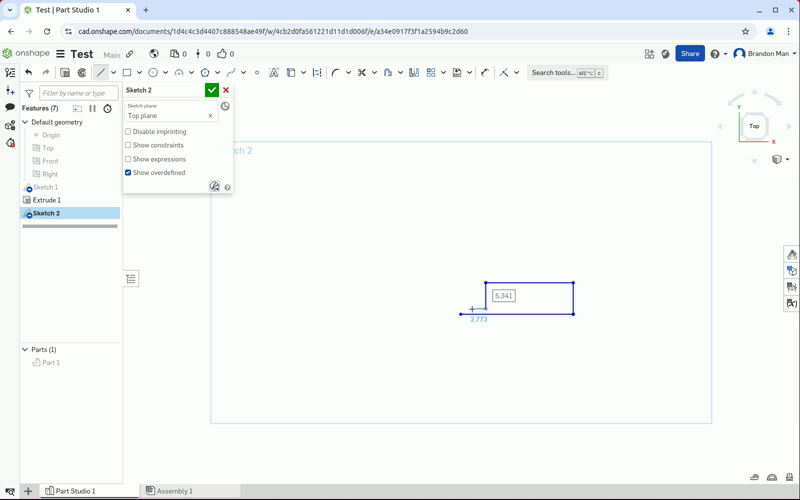
key_down(shift)
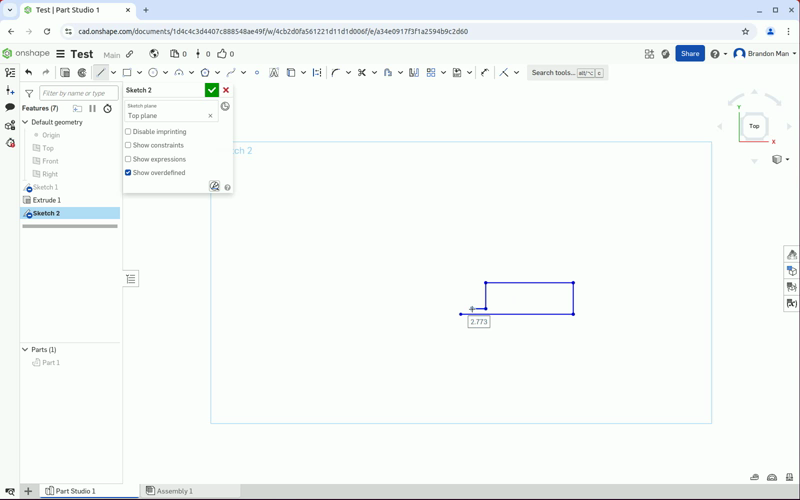
mouse_move(502, 308)
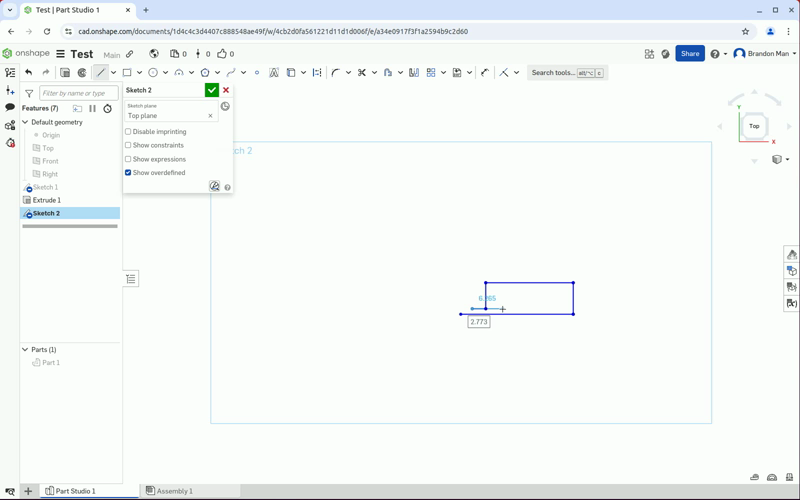
mouse_move(472, 282)
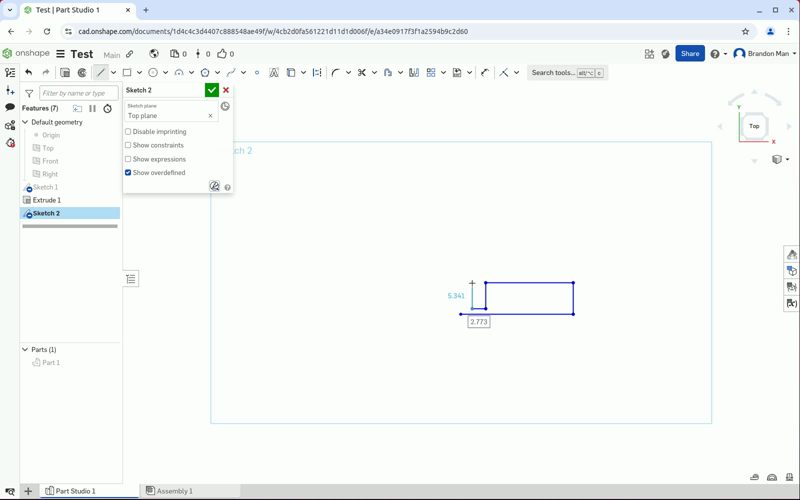
click(472, 282)
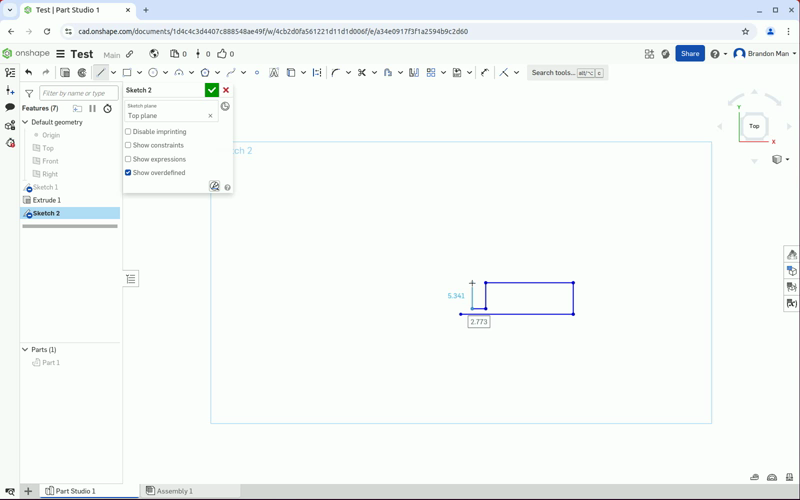
key_up(shift)
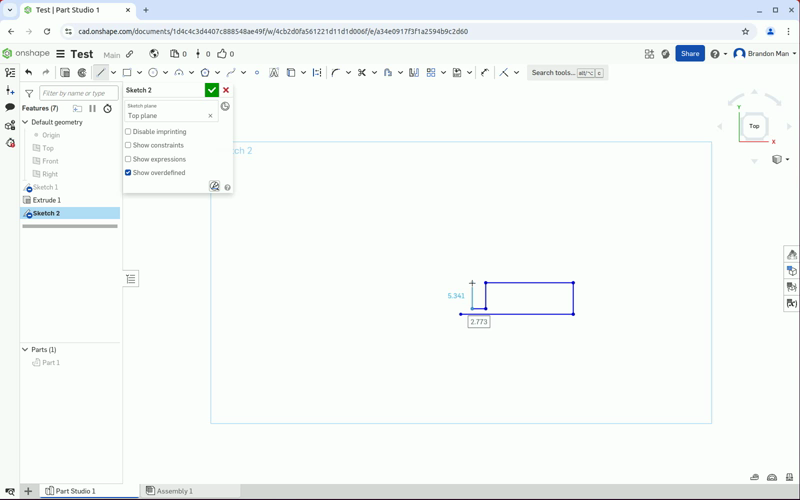
key_down(shift)
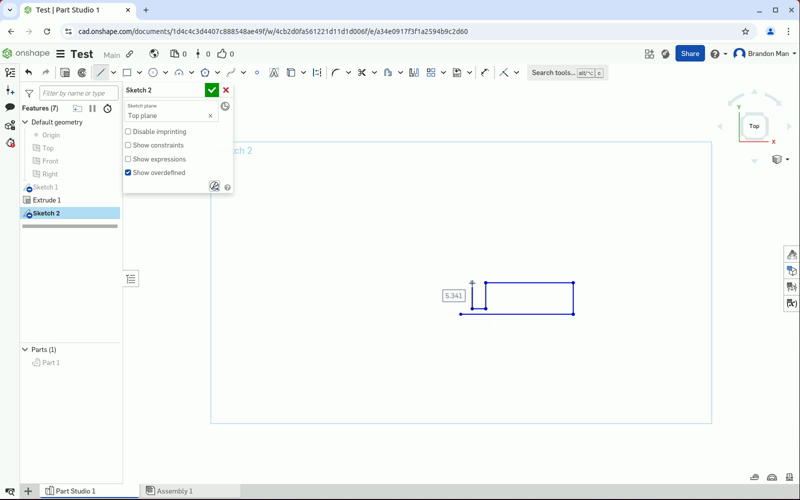
mouse_move(502, 282)
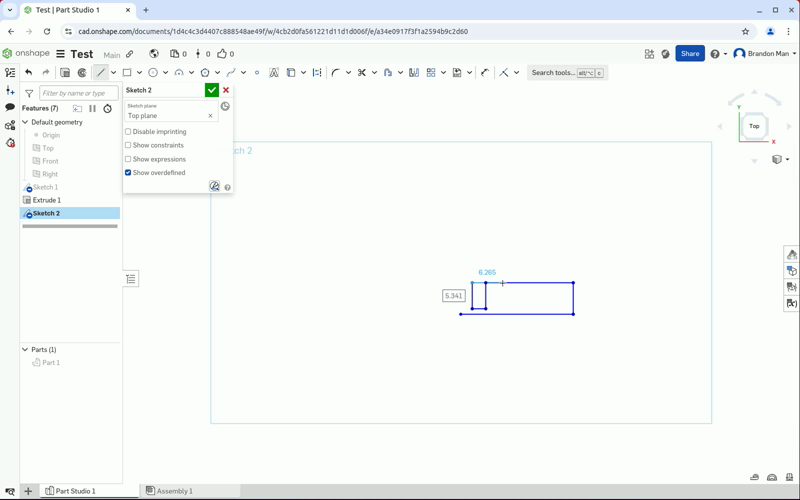
mouse_move(460, 282)
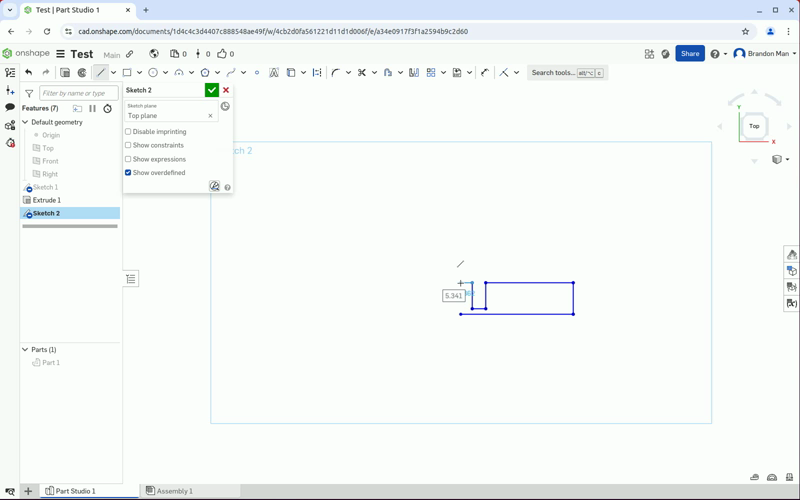
click(460, 282)
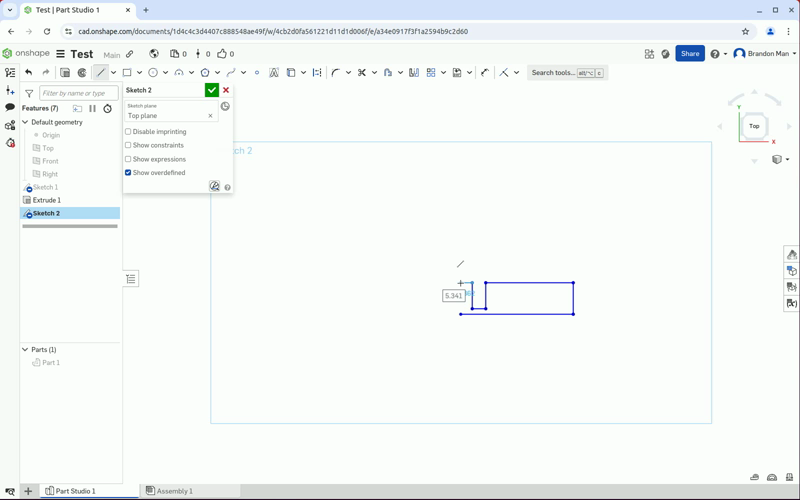
key_up(shift)
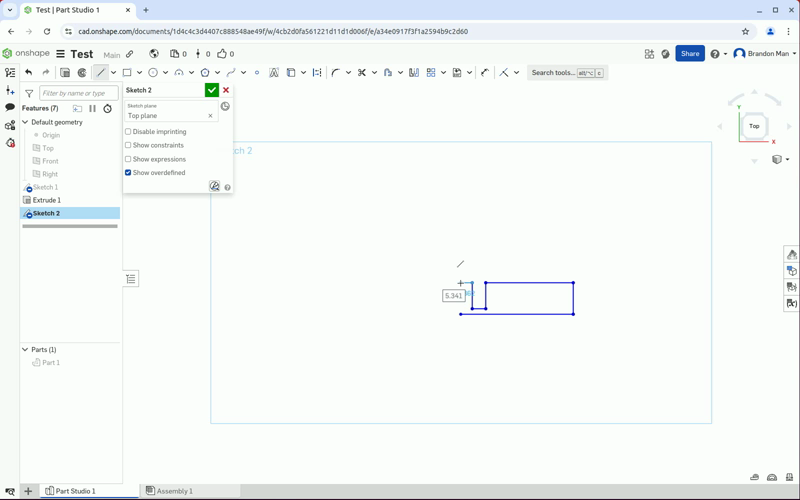
mouse_move(490, 282)
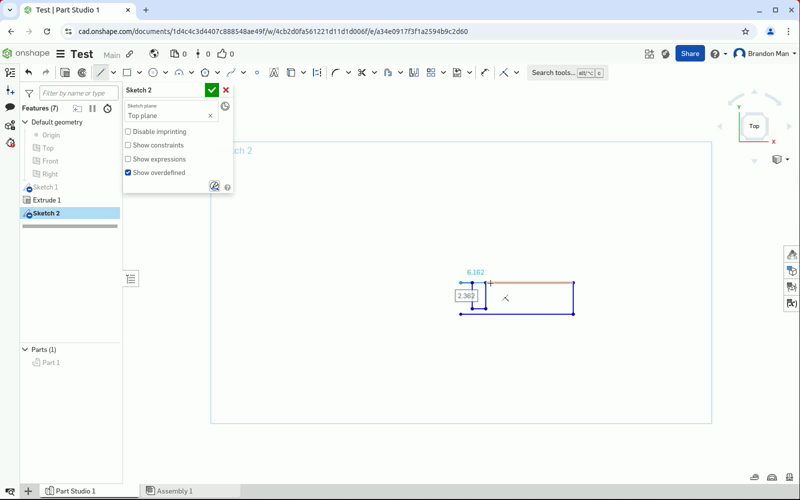
key_down(shift)
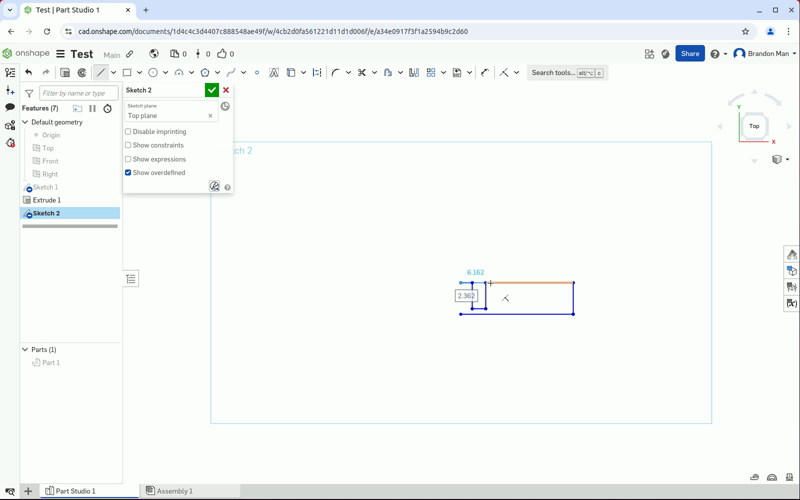
mouse_move(460, 314)
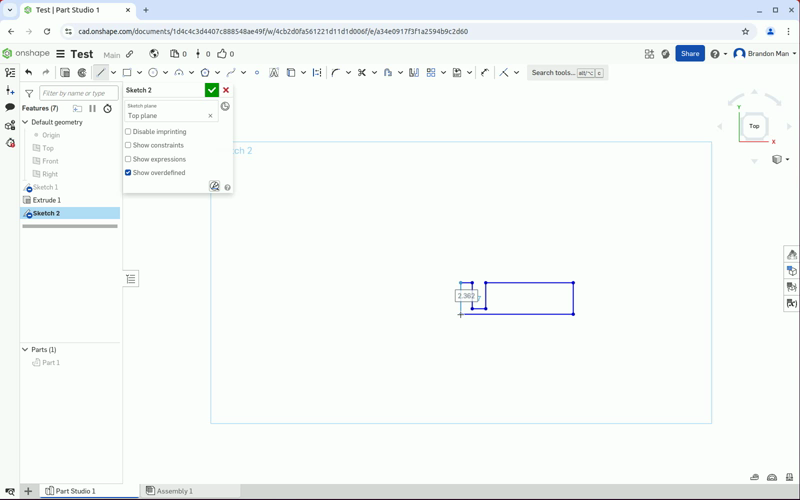
key_up(shift)
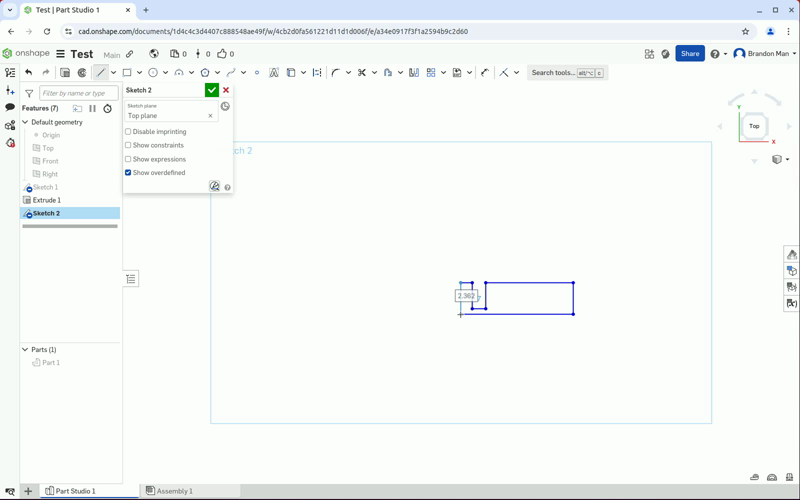
click(460, 314)
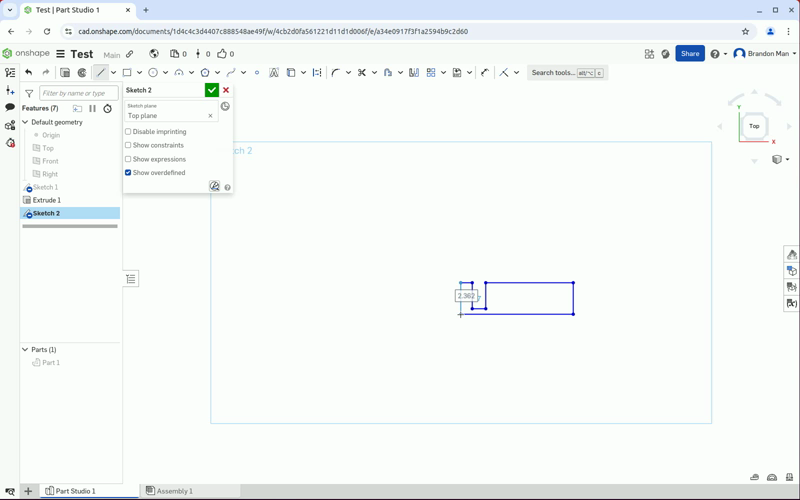
key(esc)
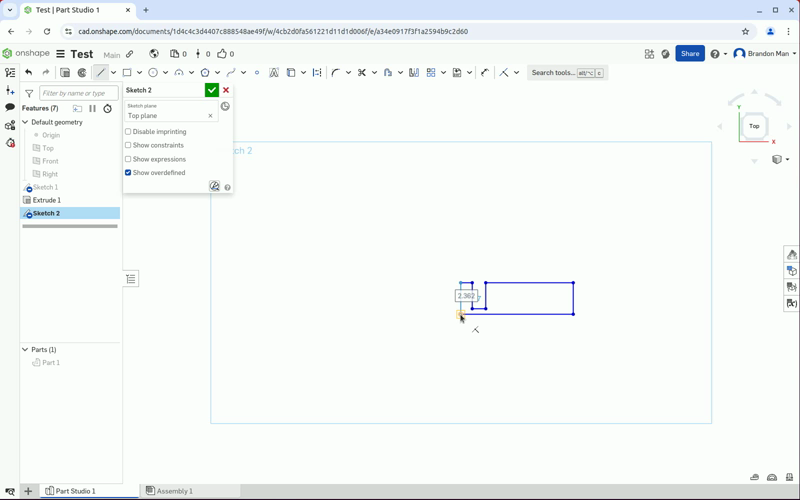
key(l)
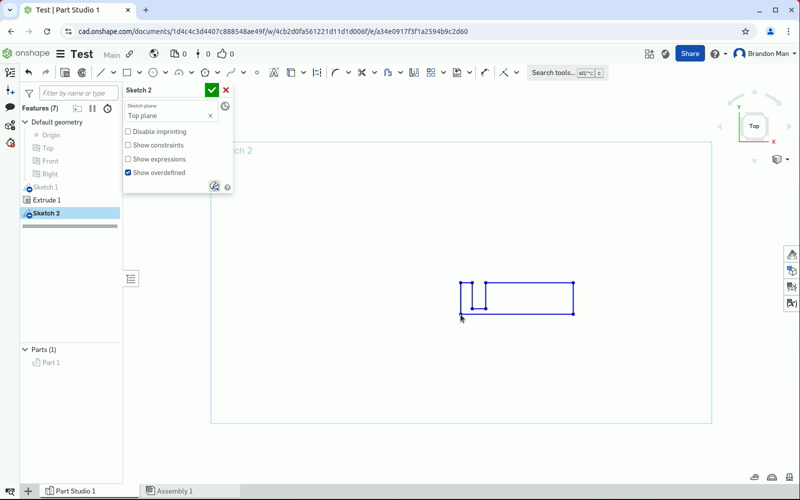
key_down(shift)
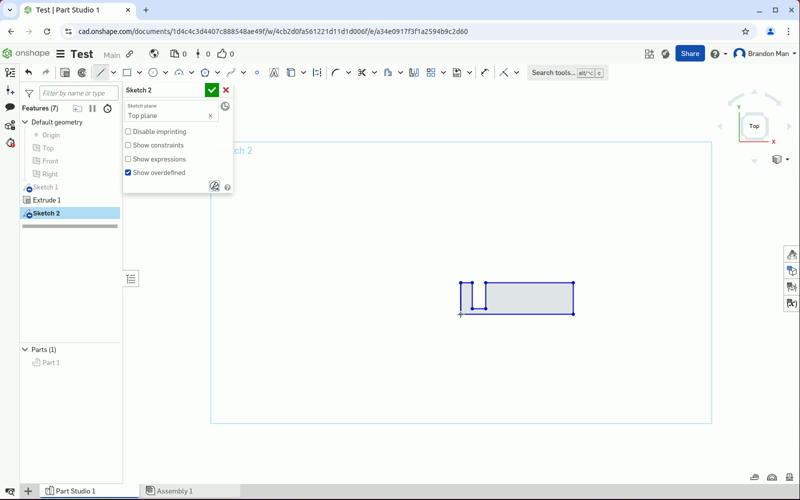
mouse_move(550, 302)
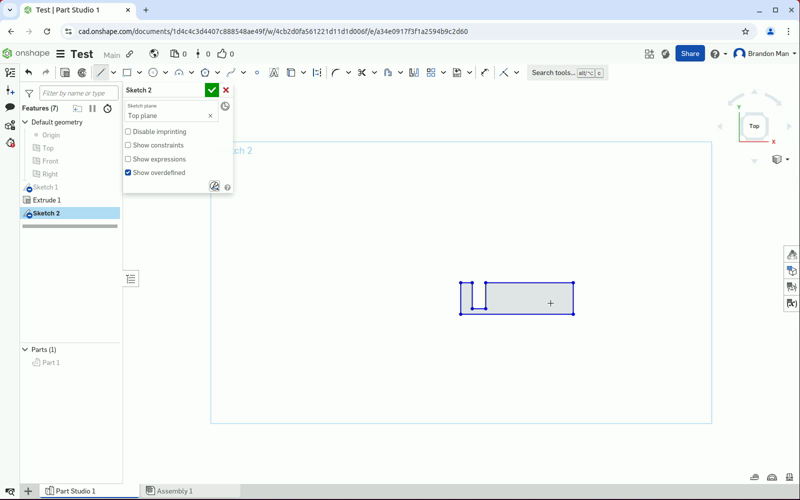
click(550, 302)
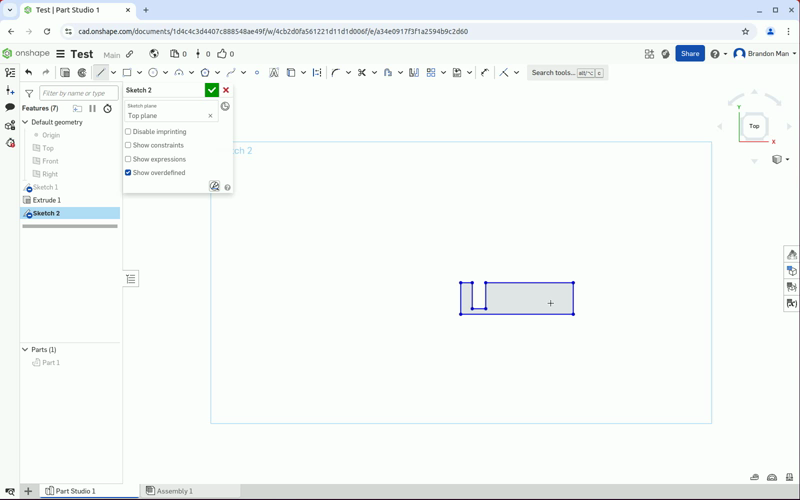
key_up(shift)
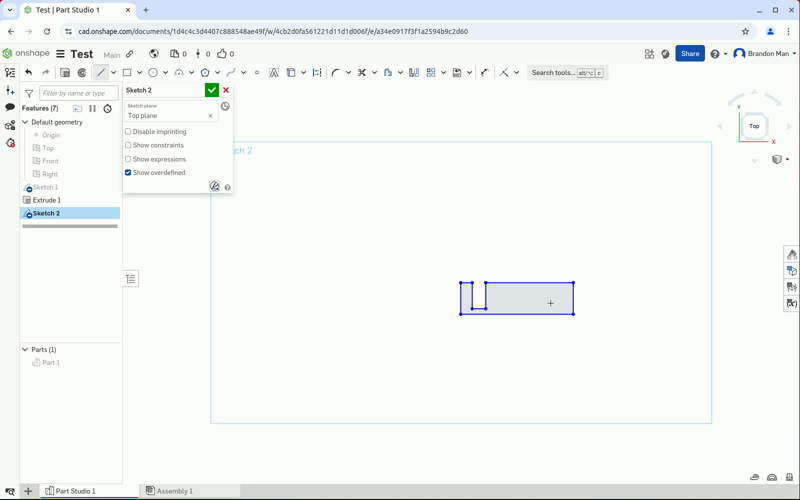
key_down(shift)
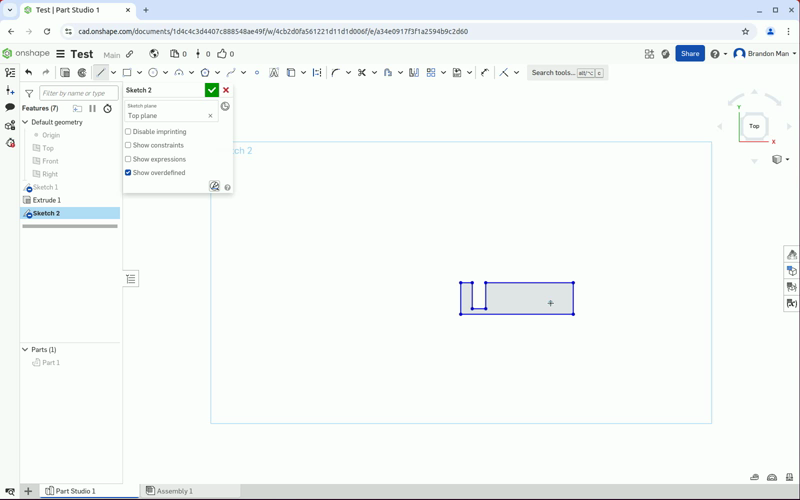
mouse_move(580, 302)
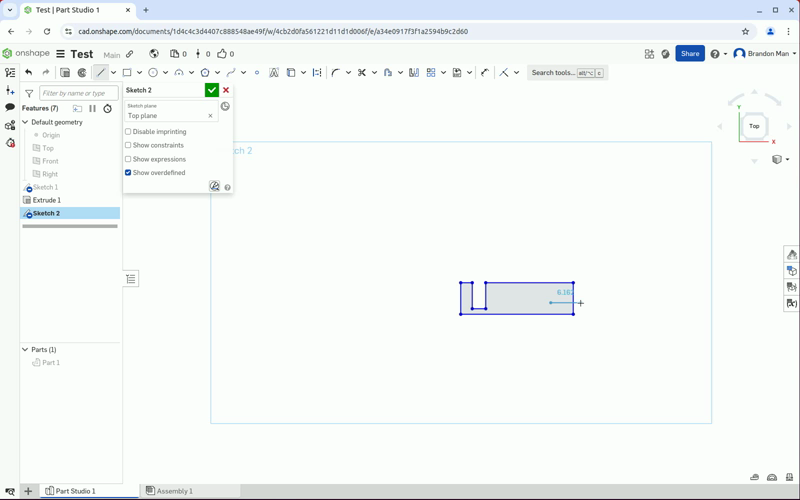
mouse_move(563, 302)
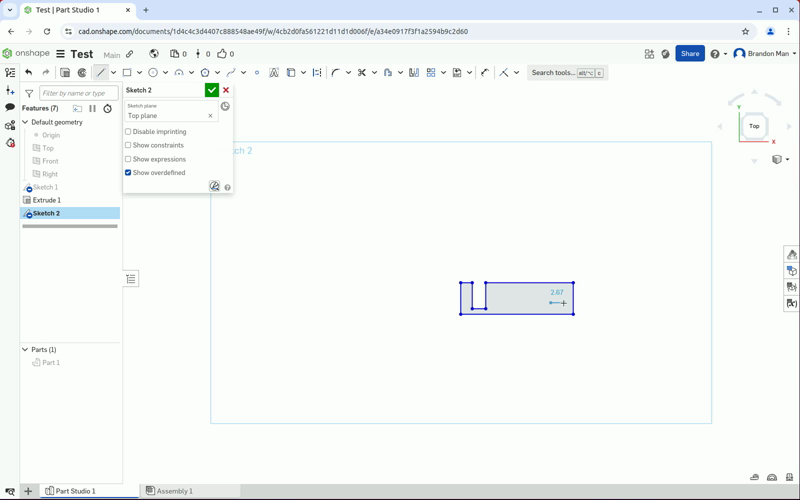
click(563, 302)
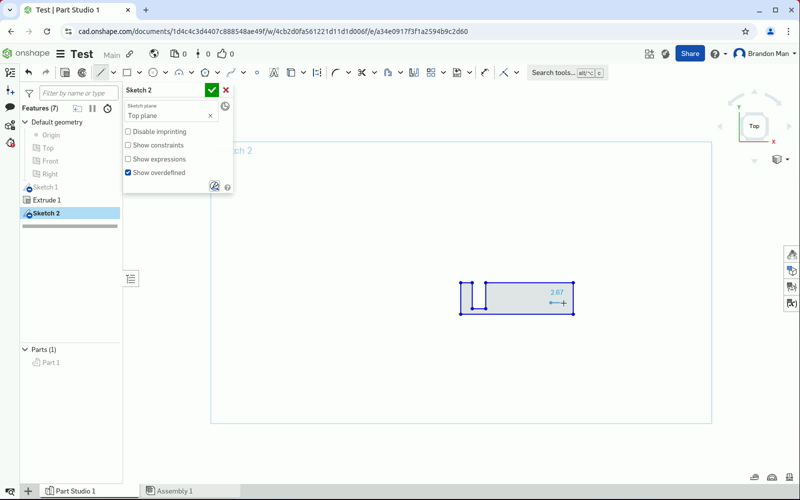
key_up(shift)
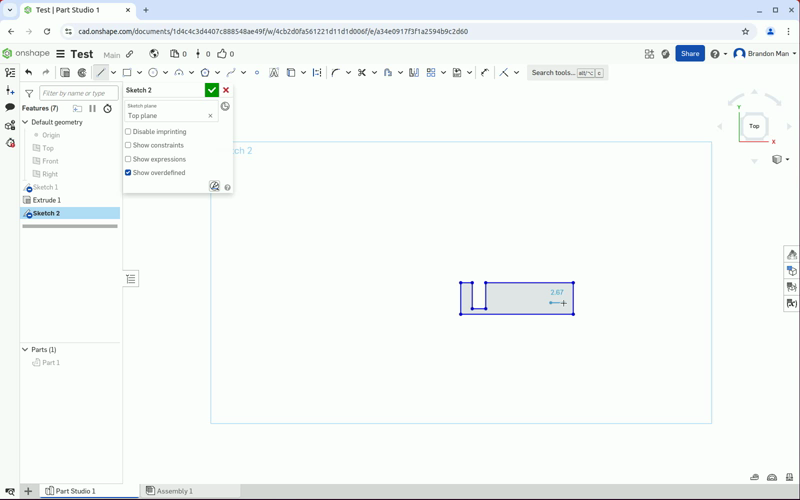
key_down(shift)
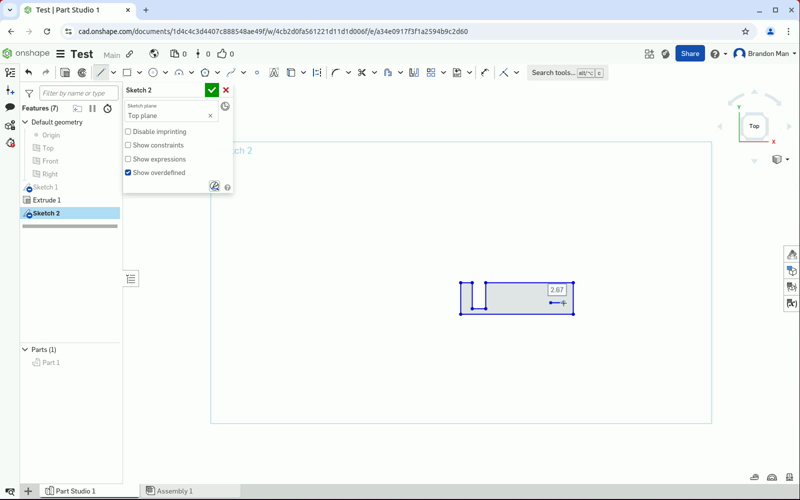
mouse_move(589, 302)
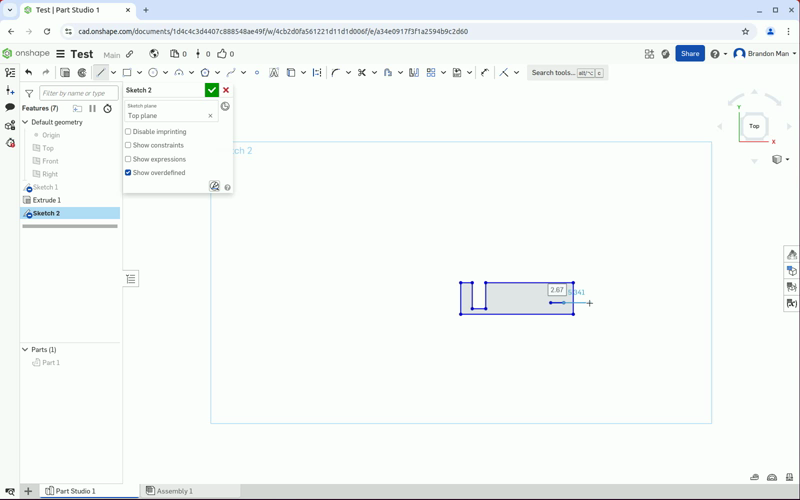
mouse_move(563, 295)
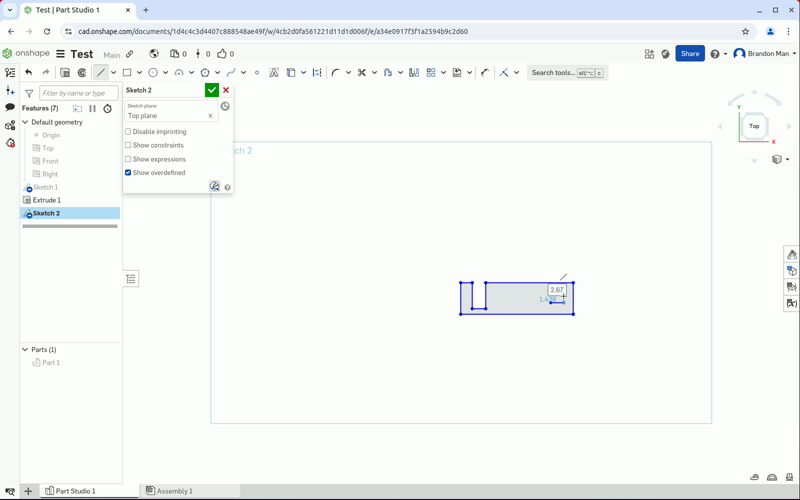
scroll(6)
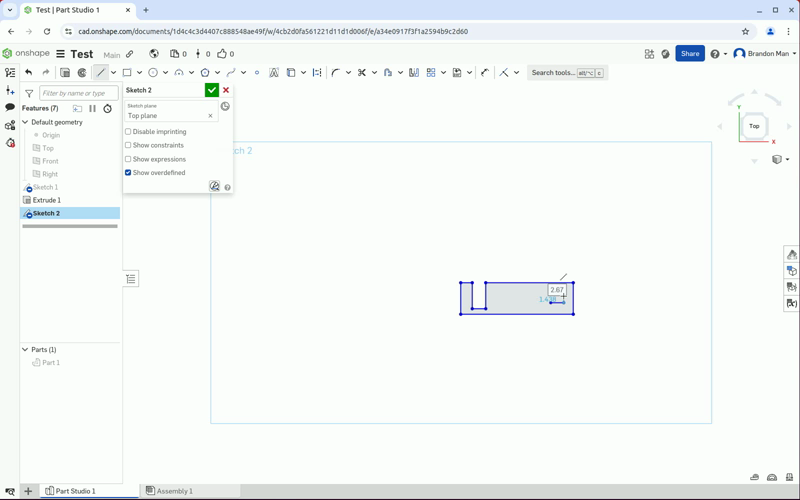
scroll(6)
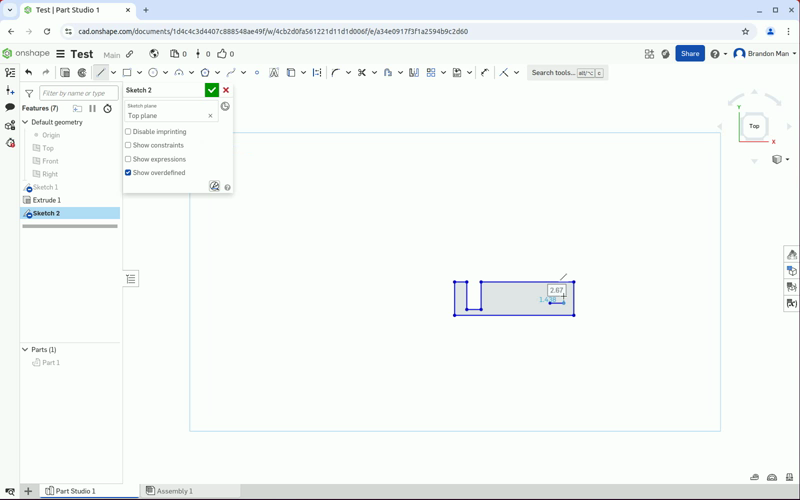
scroll(6)
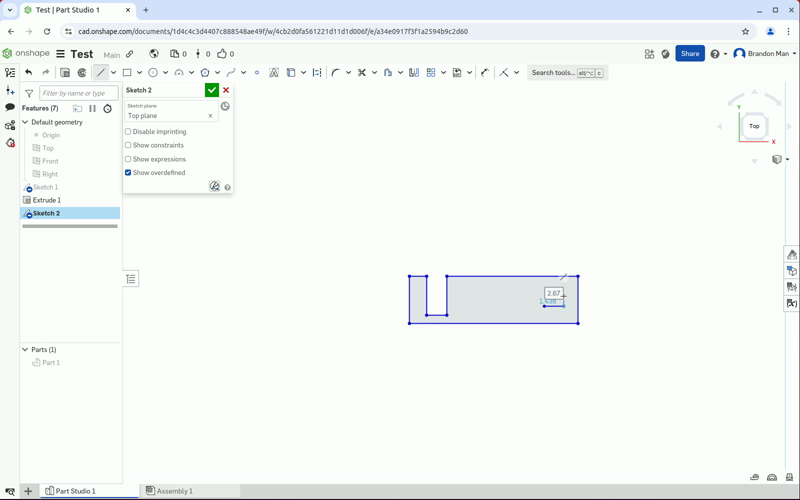
scroll(6)
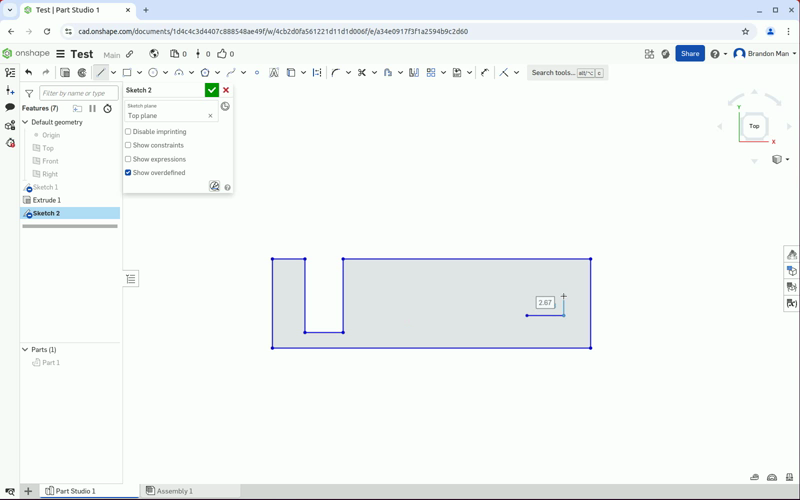
scroll(6)
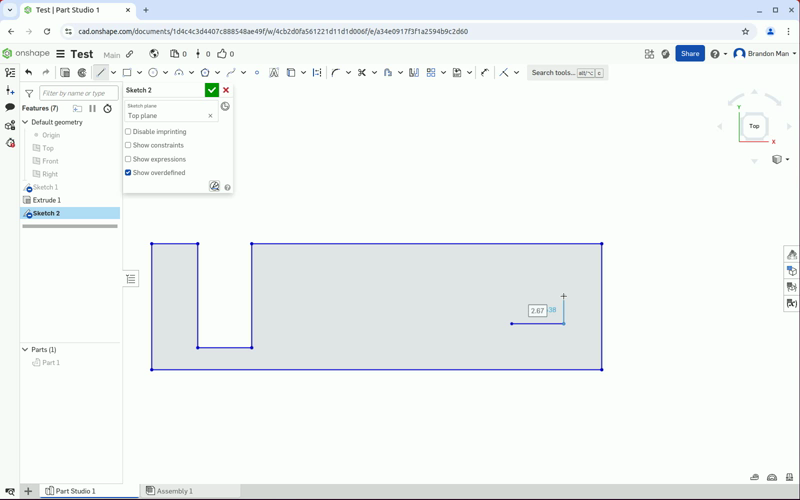
scroll(6)
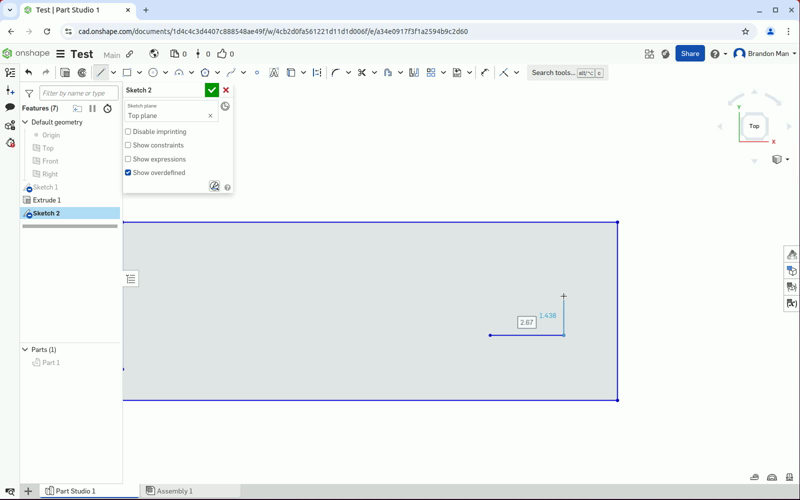
scroll(6)
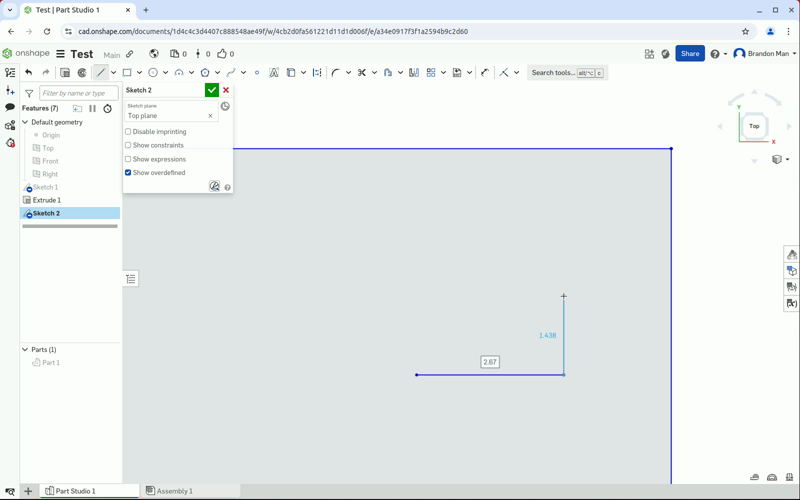
click(563, 295)
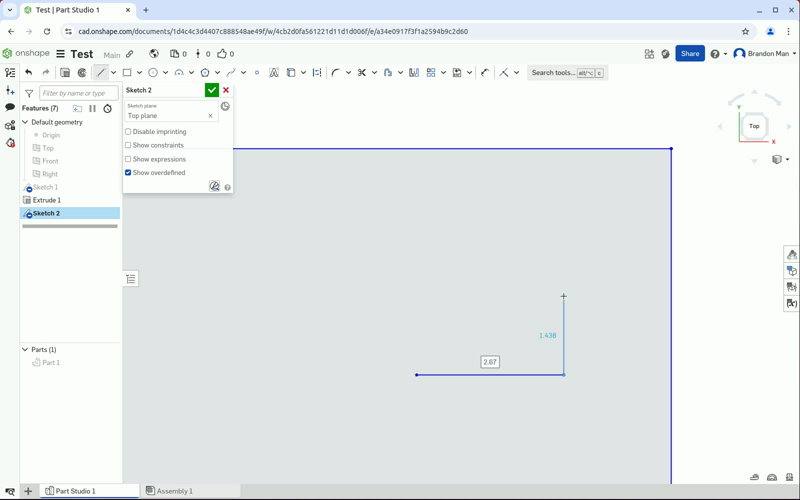
scroll(-6)
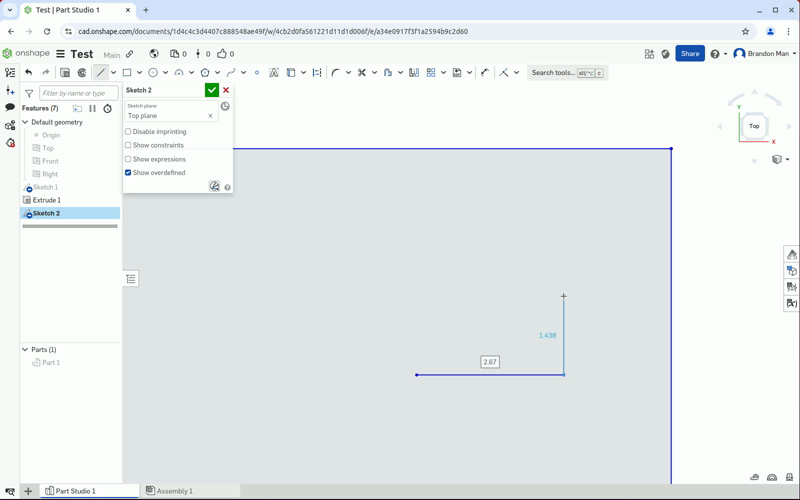
scroll(-6)
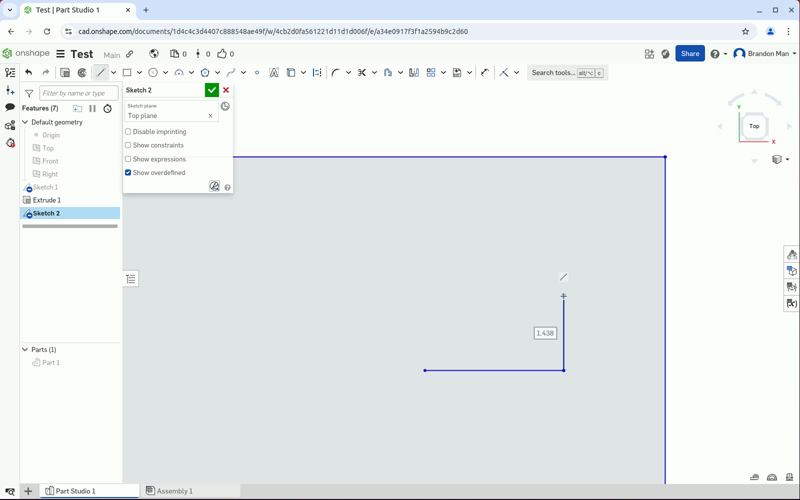
scroll(-6)
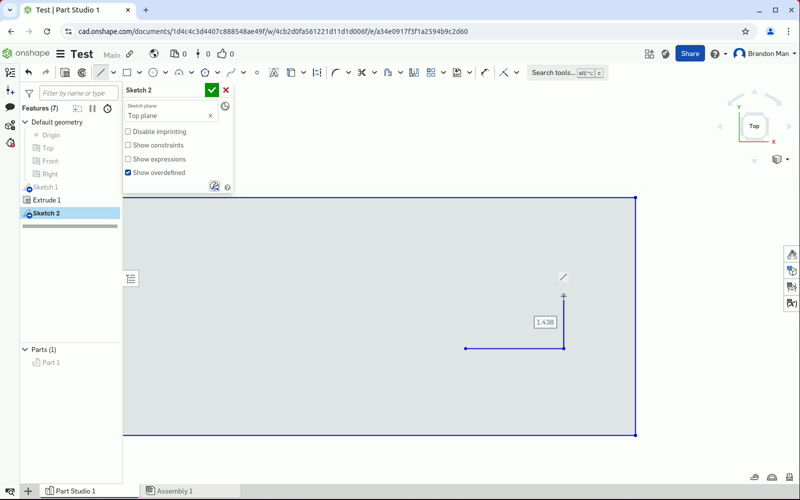
scroll(-6)
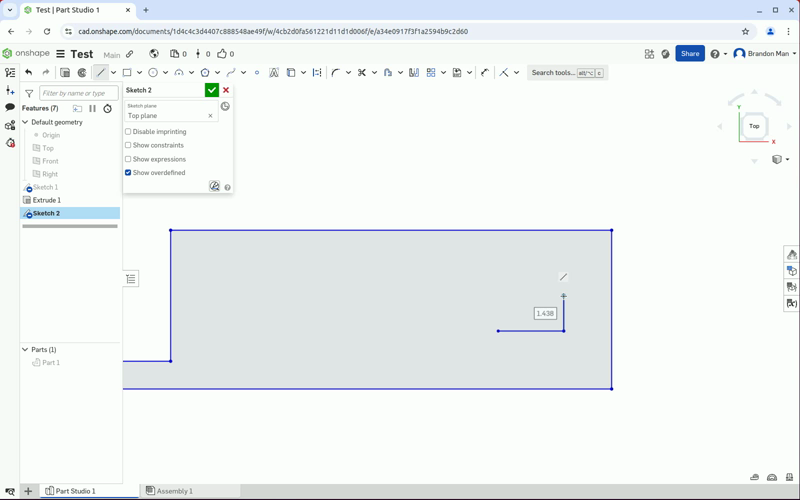
scroll(-6)
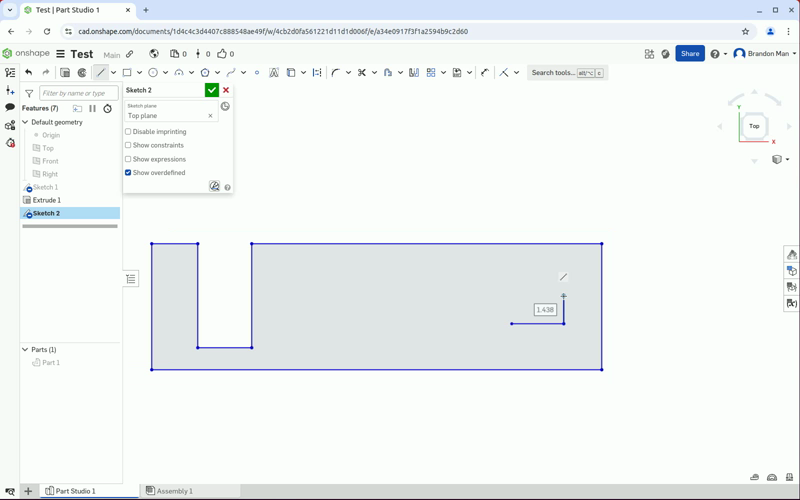
scroll(-6)
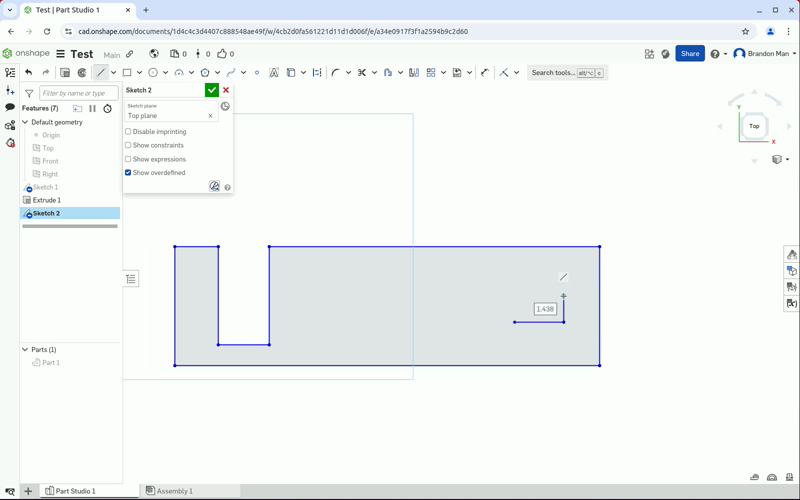
scroll(-6)
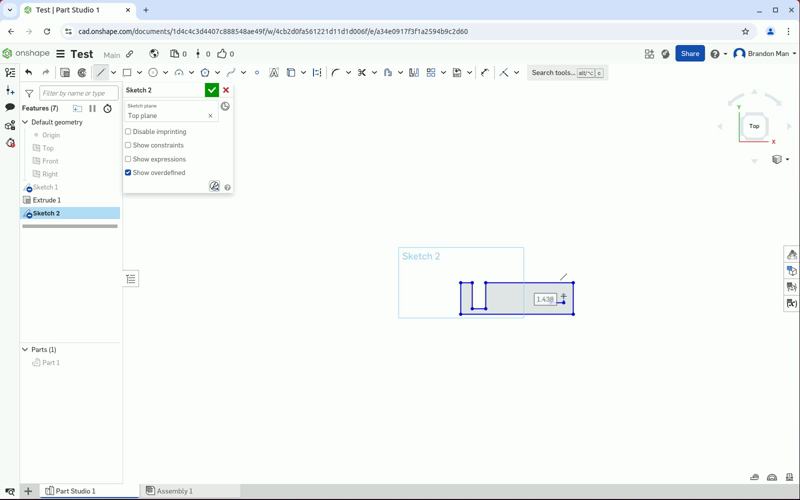
key_up(shift)
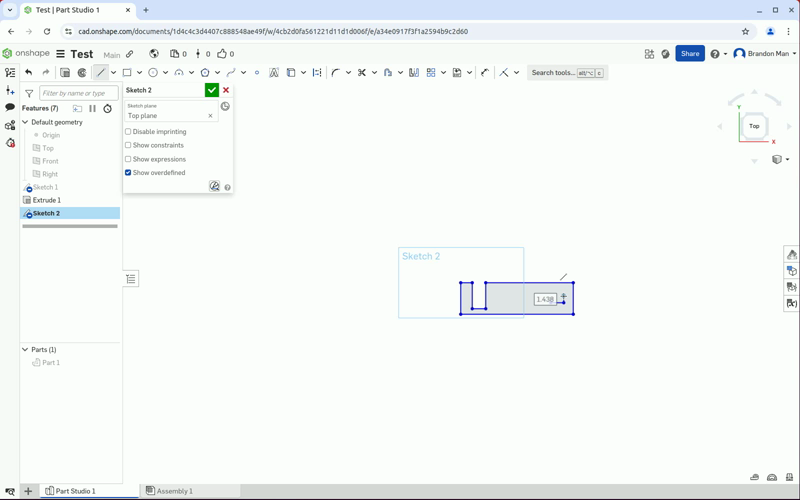
key_down(shift)
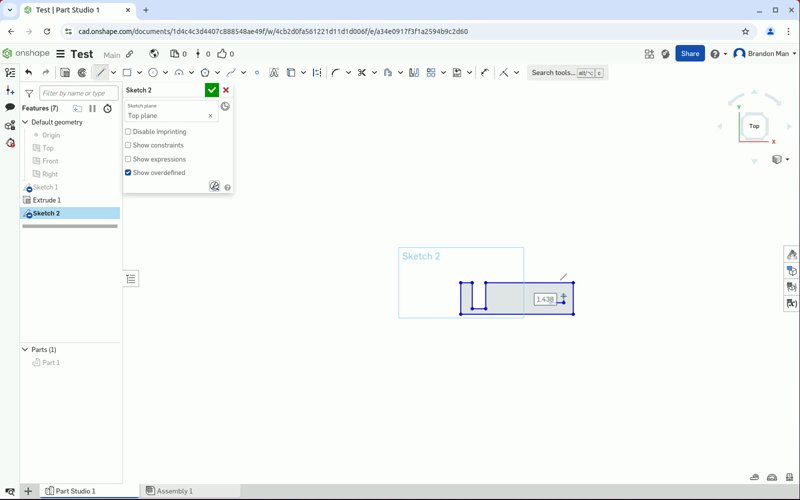
mouse_move(589, 295)
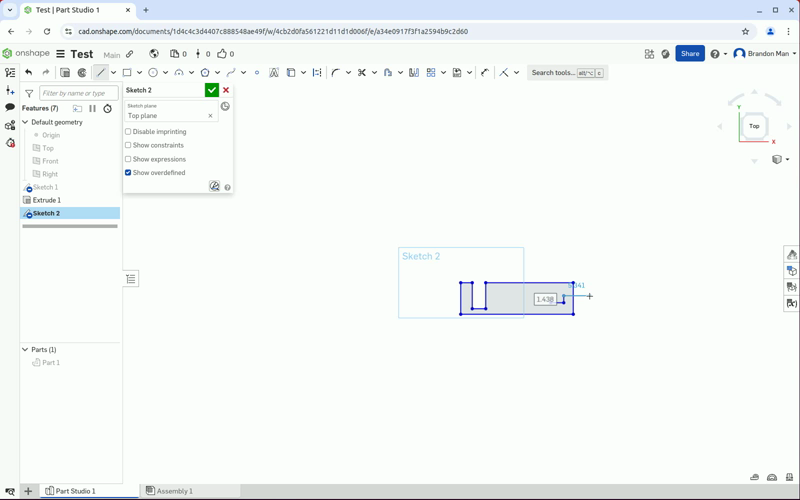
mouse_move(550, 295)
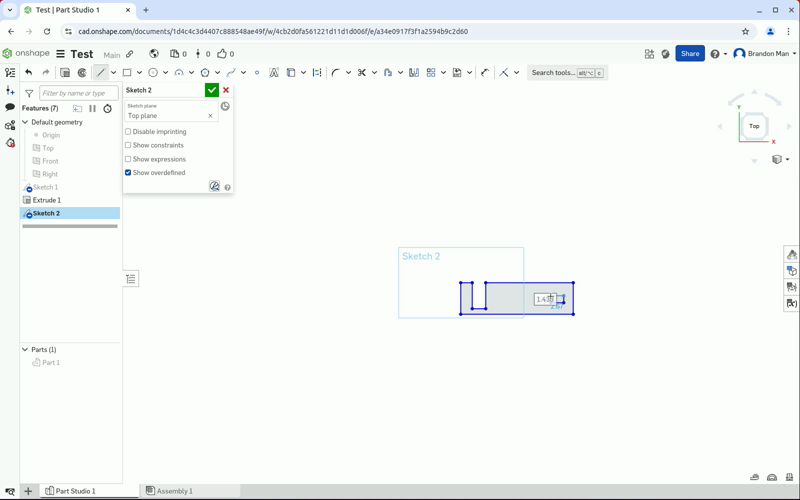
click(550, 295)
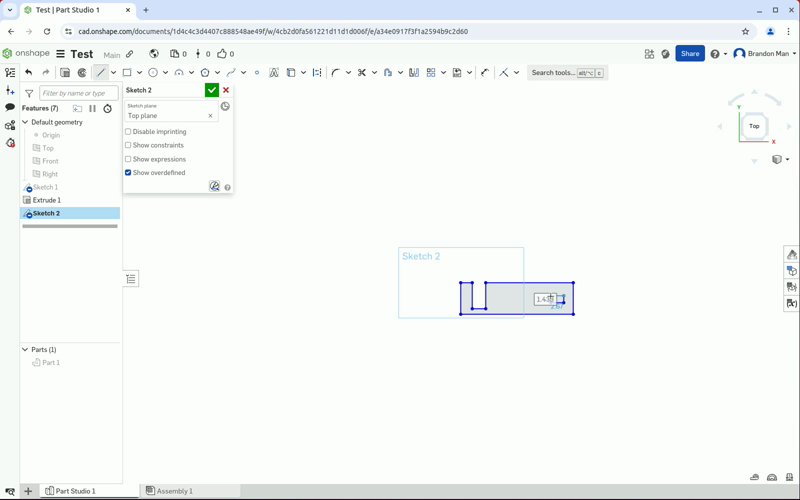
key_up(shift)
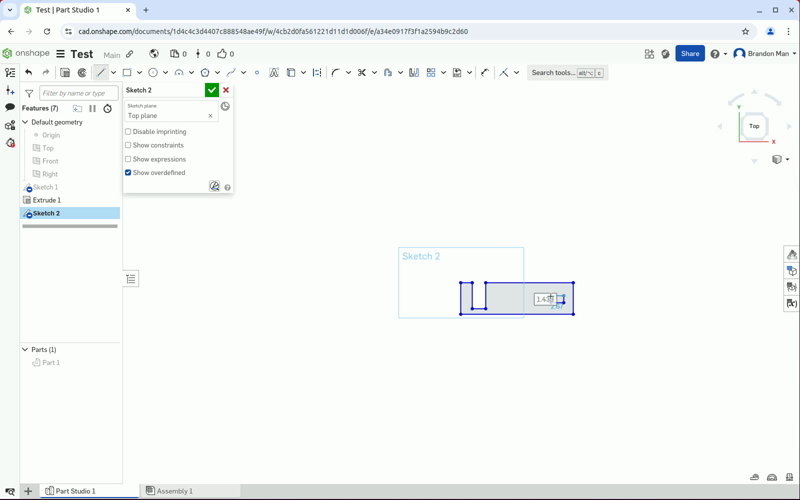
mouse_move(580, 295)
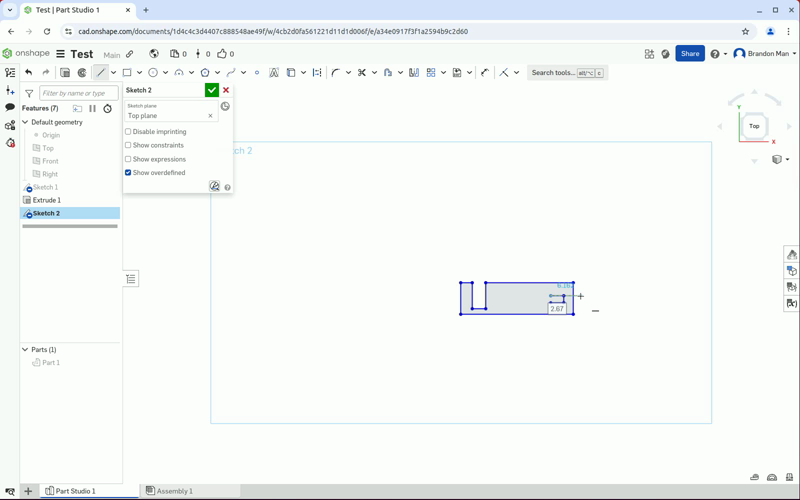
key_down(shift)
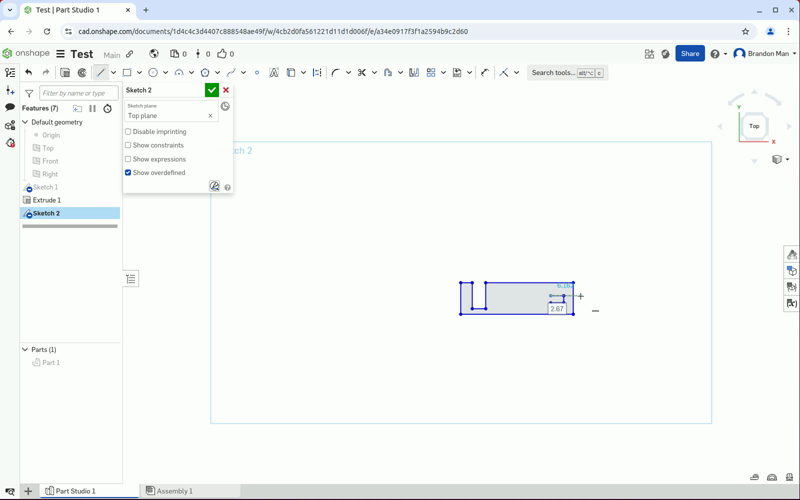
mouse_move(550, 302)
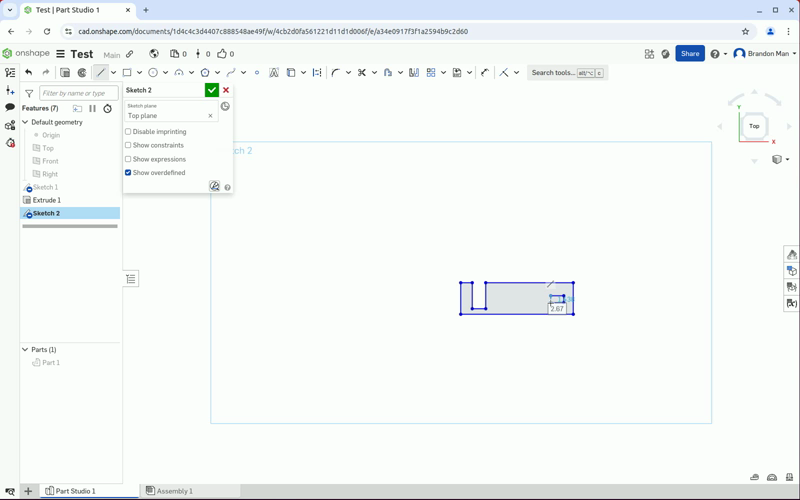
scroll(6)
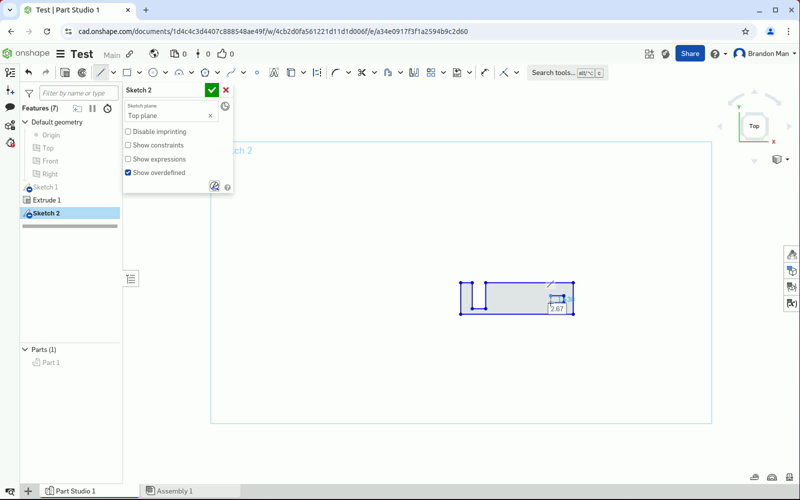
scroll(6)
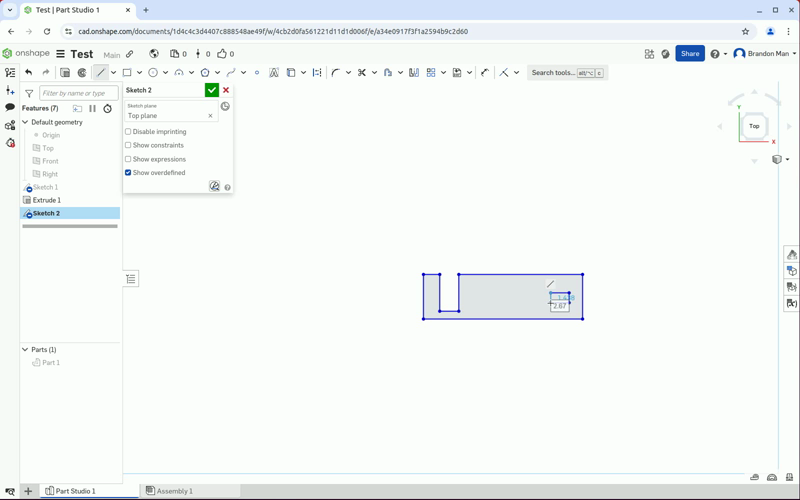
scroll(6)
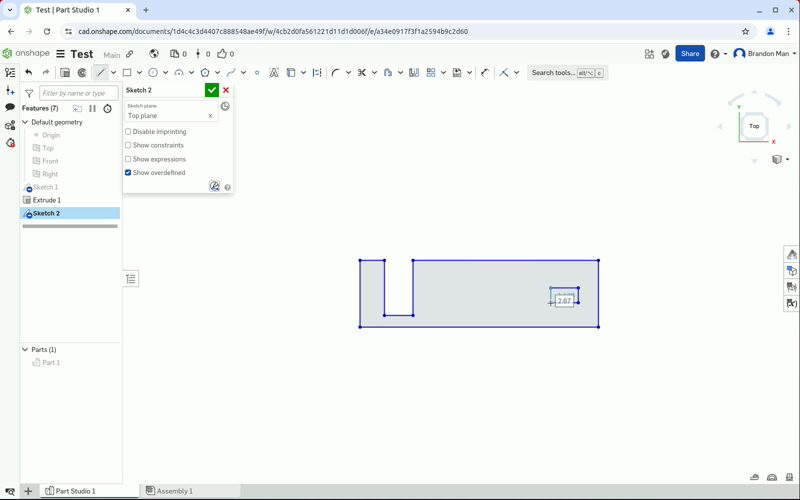
scroll(6)
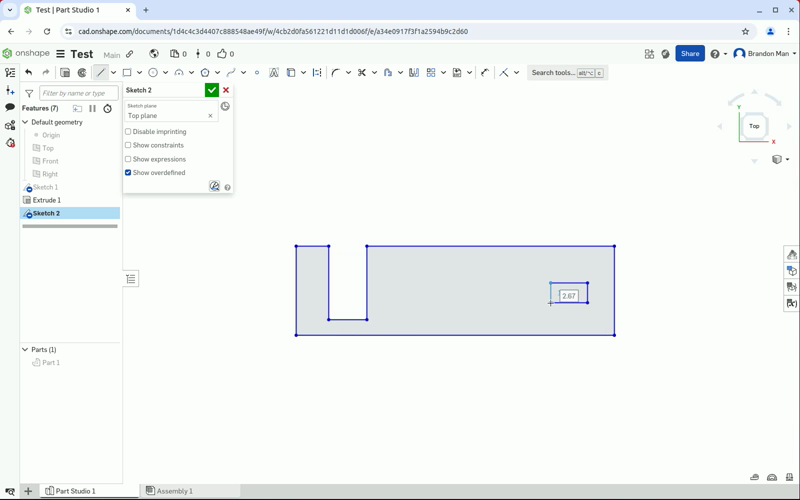
scroll(6)
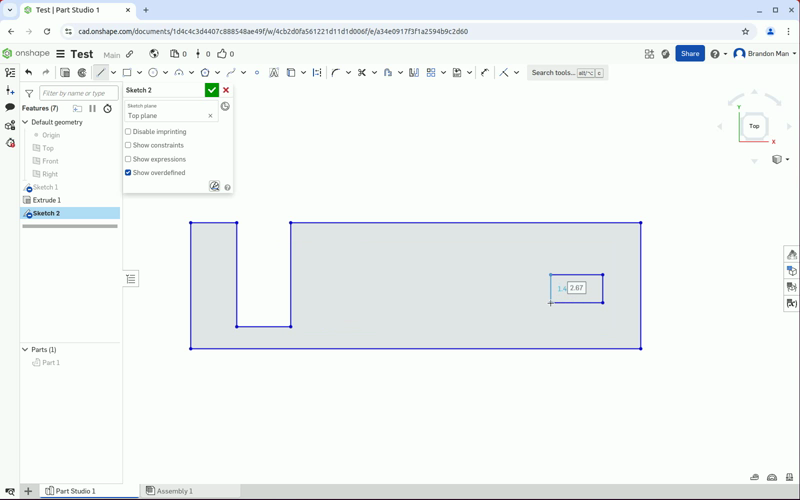
scroll(6)
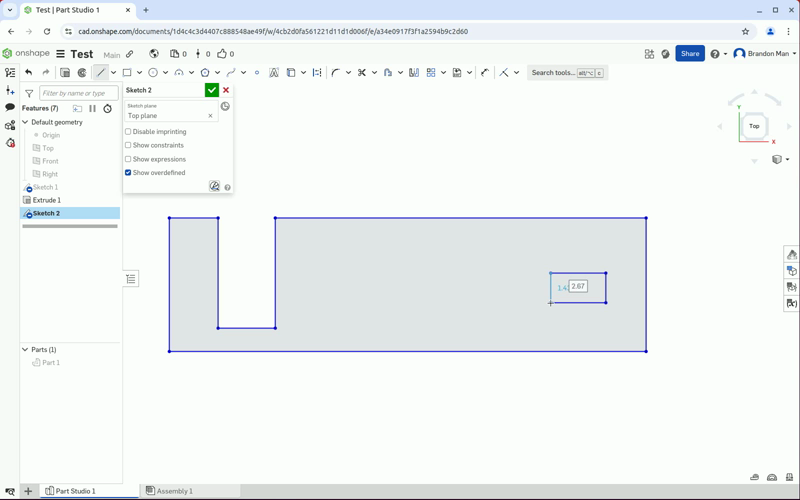
scroll(6)
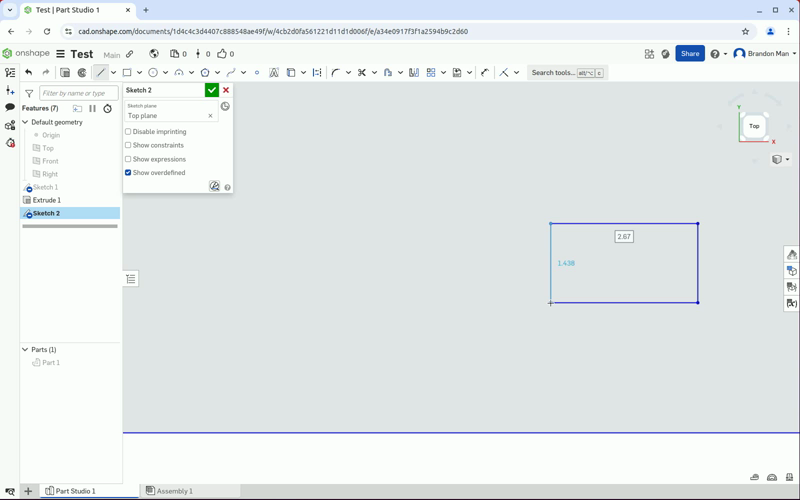
key_up(shift)
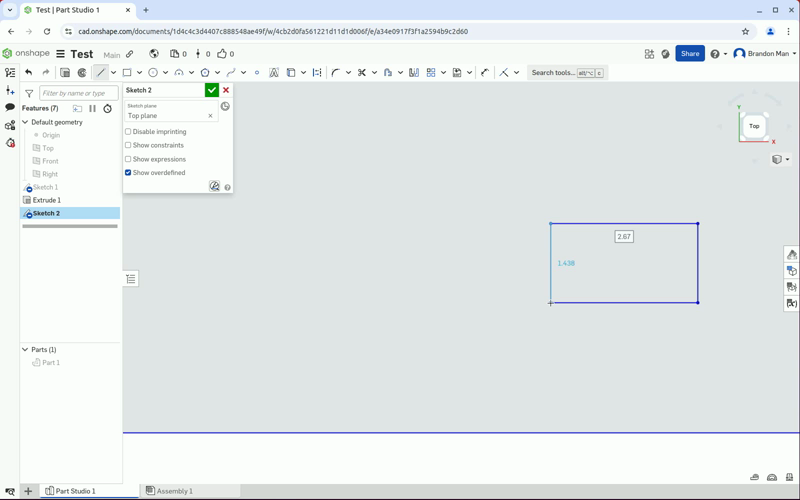
click(550, 302)
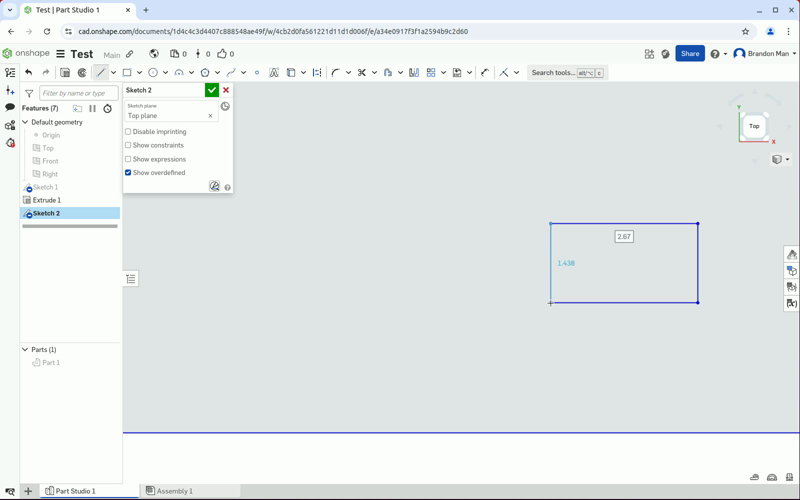
scroll(-6)
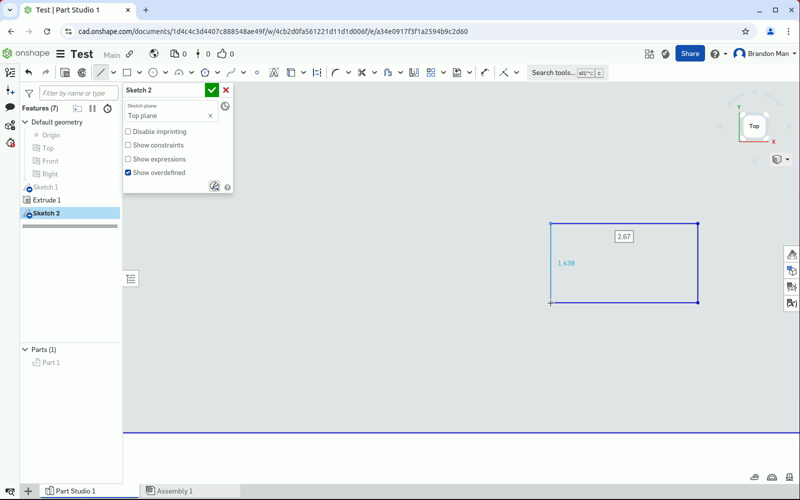
scroll(-6)
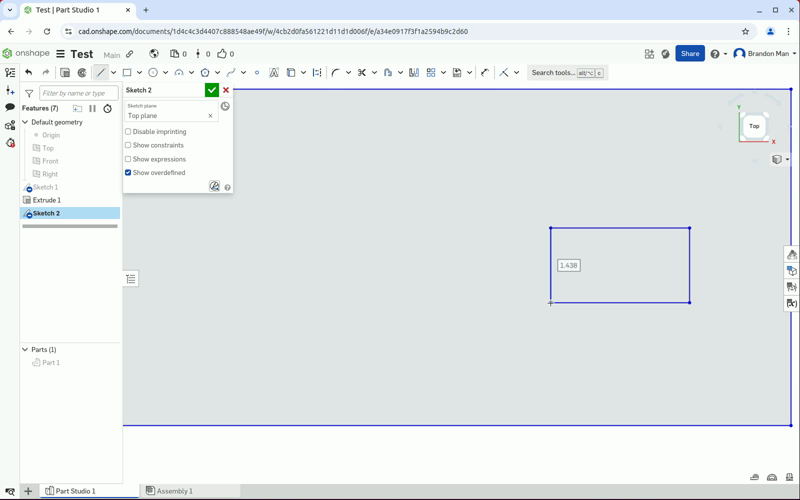
scroll(-6)
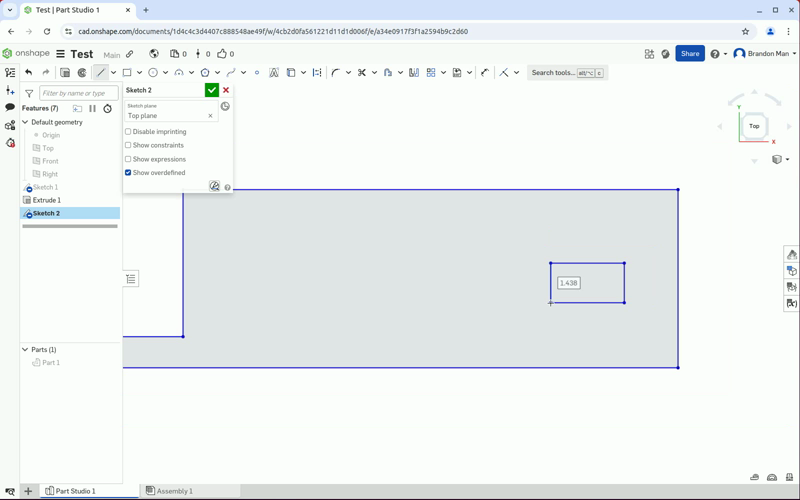
scroll(-6)
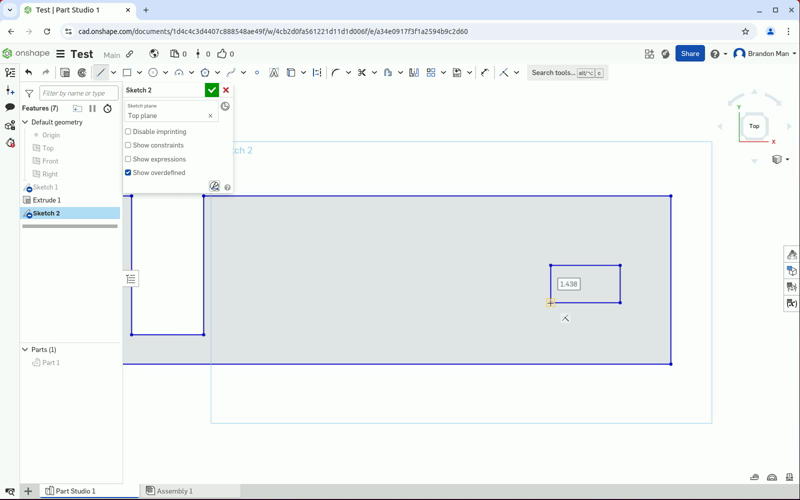
scroll(-6)
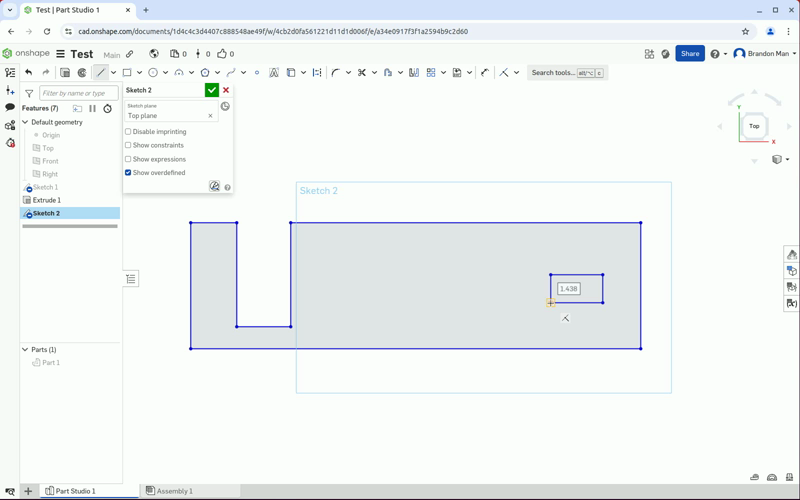
scroll(-6)
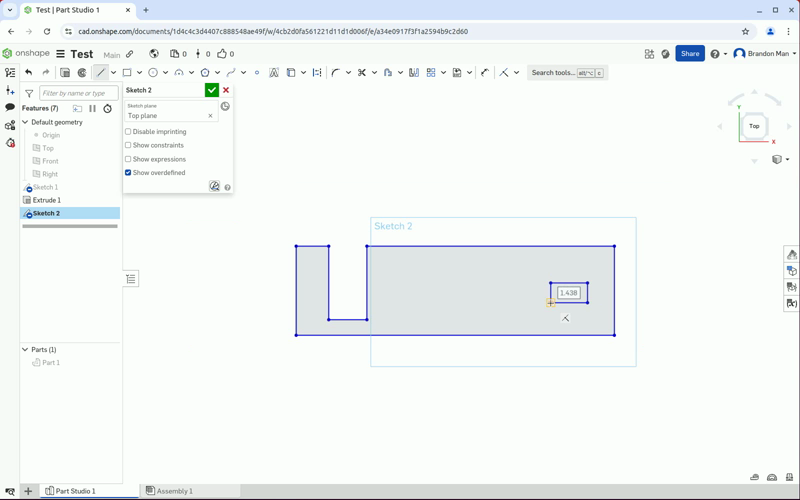
scroll(-6)
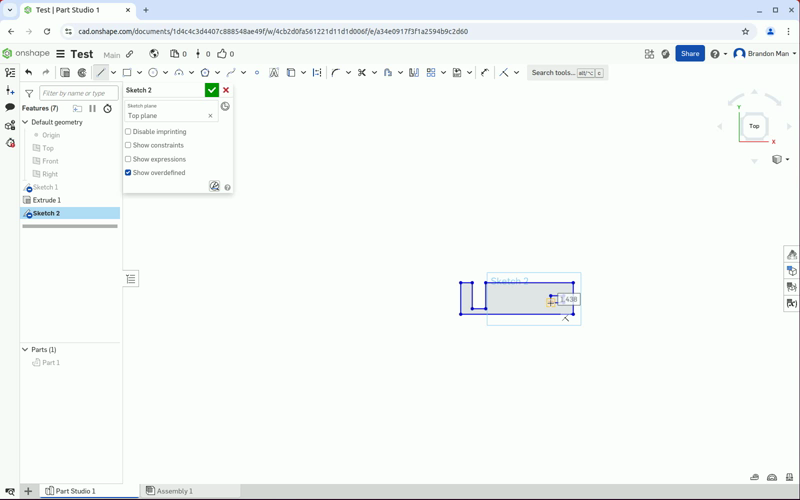
key(esc)
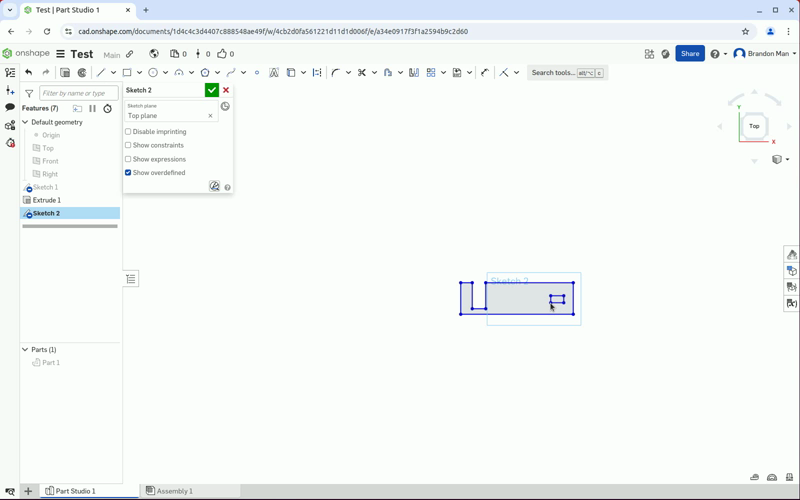
mouse_move(491, 310)
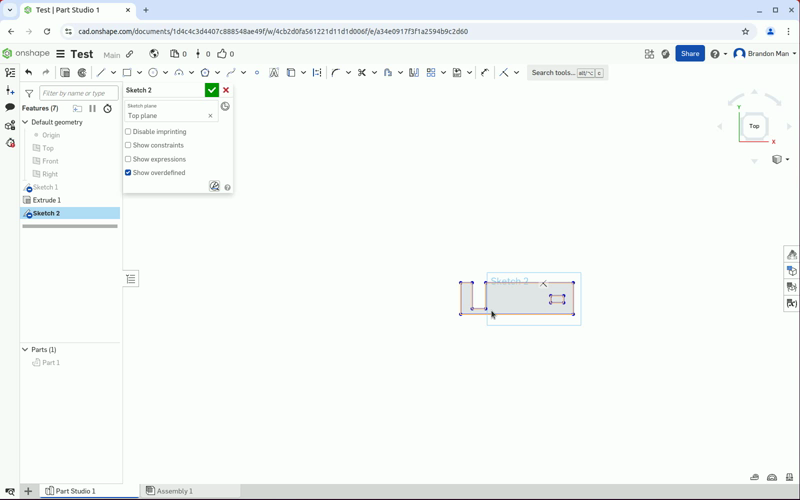
click(491, 310)
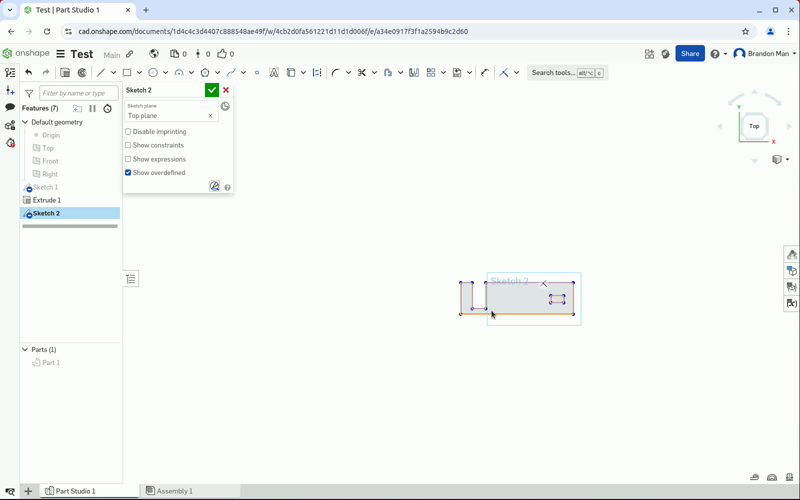
mouse_move(73, 352)
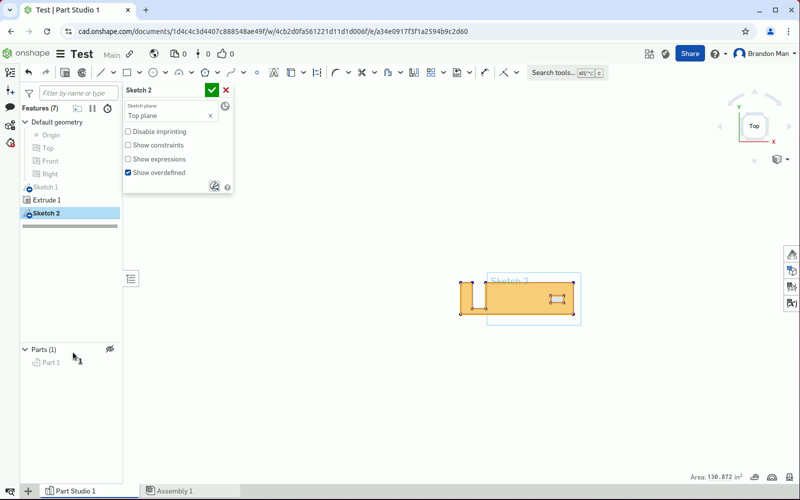
key(shift+y)
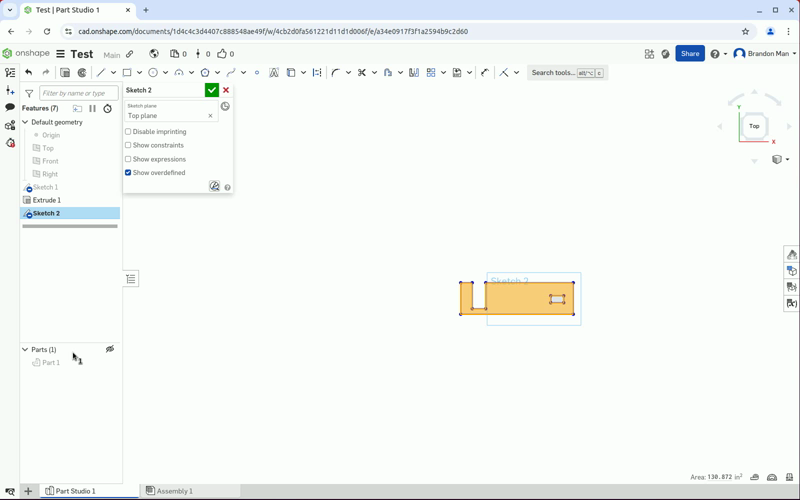
key(shift+e)
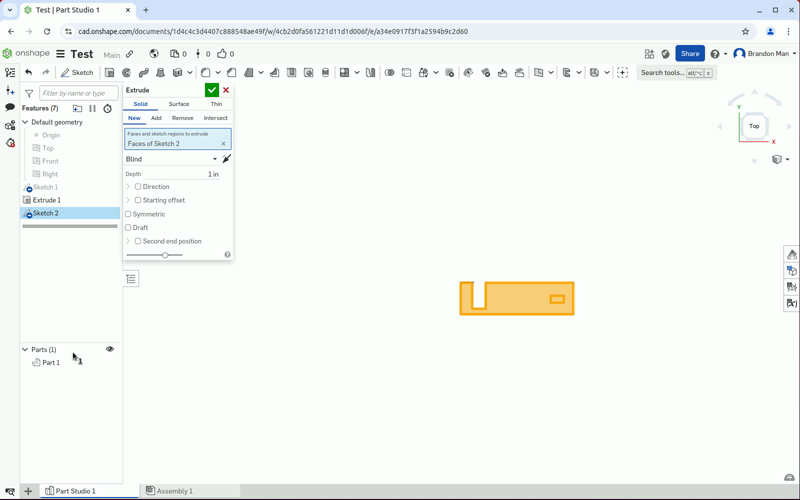
mouse_move(143, 106)
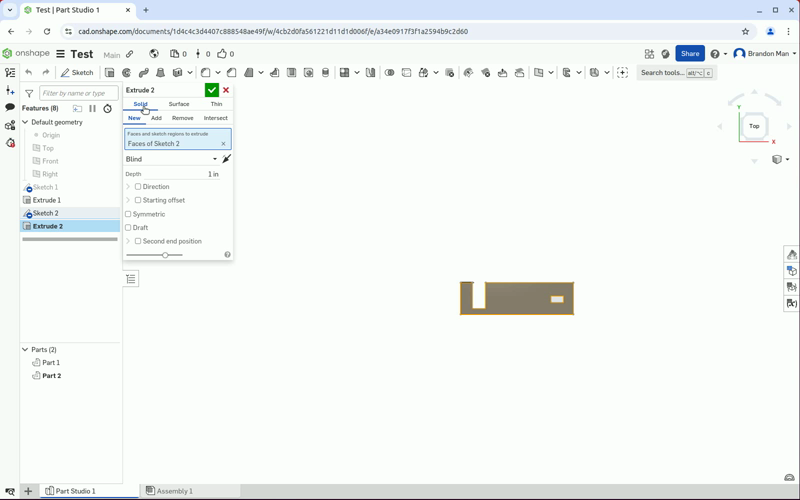
click(143, 106)
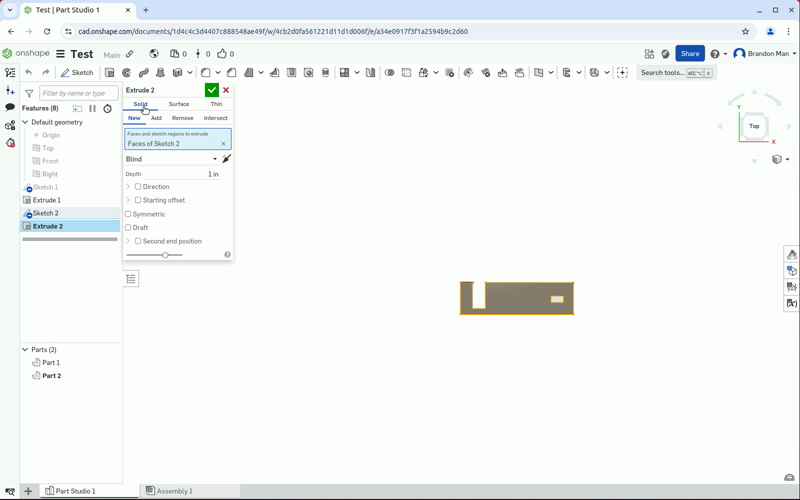
mouse_move(137, 120)
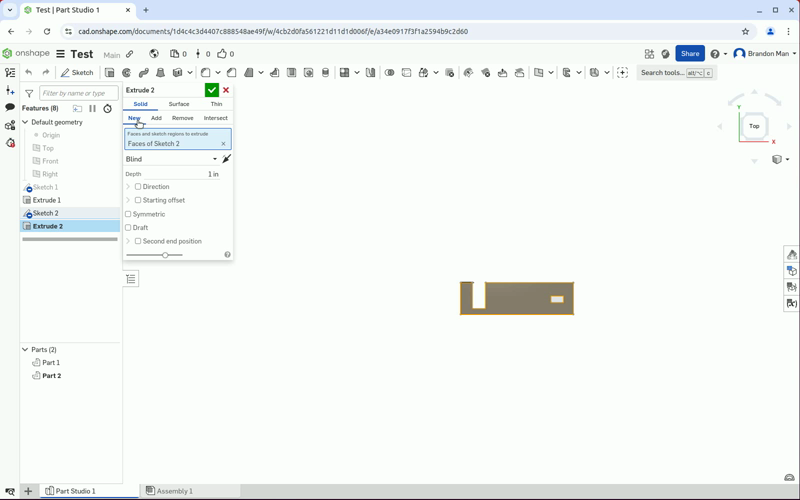
click(137, 120)
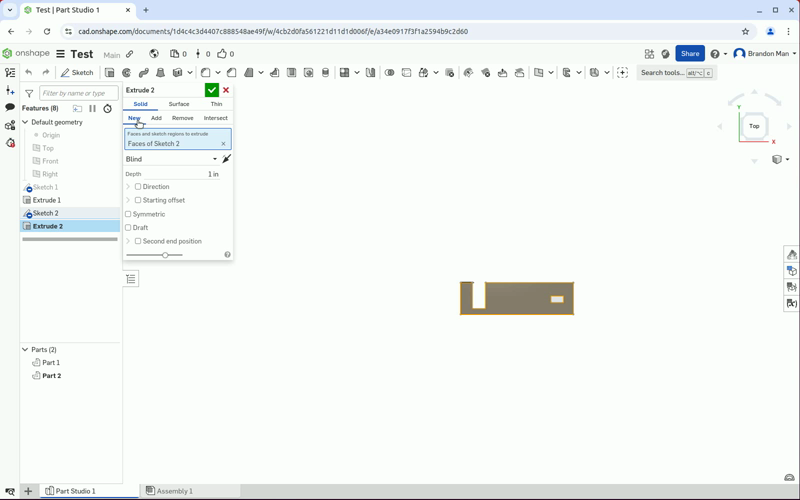
key(tab, 4)
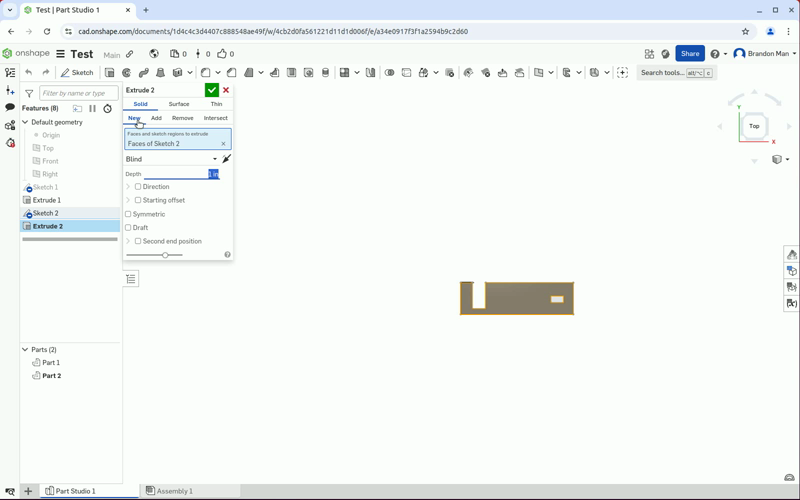
text(-0.241)
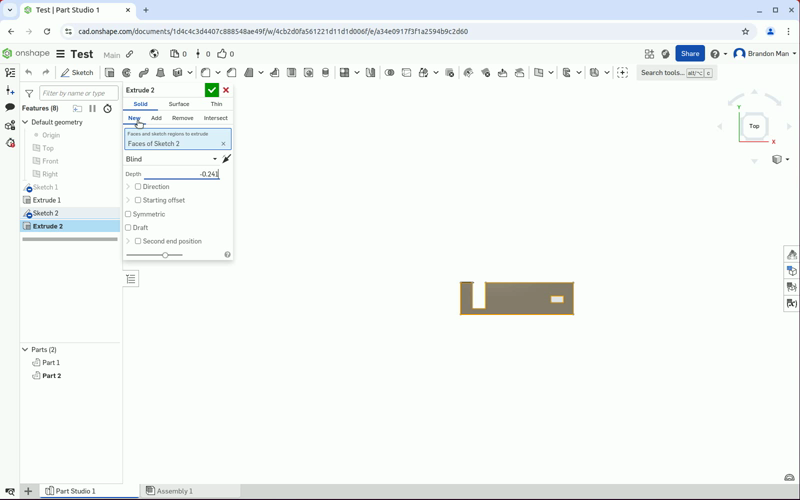
key(enter)
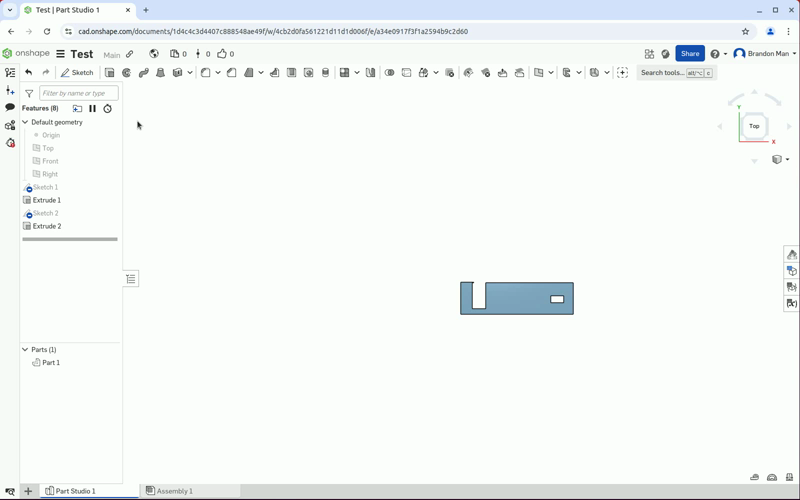
key(shift+h)
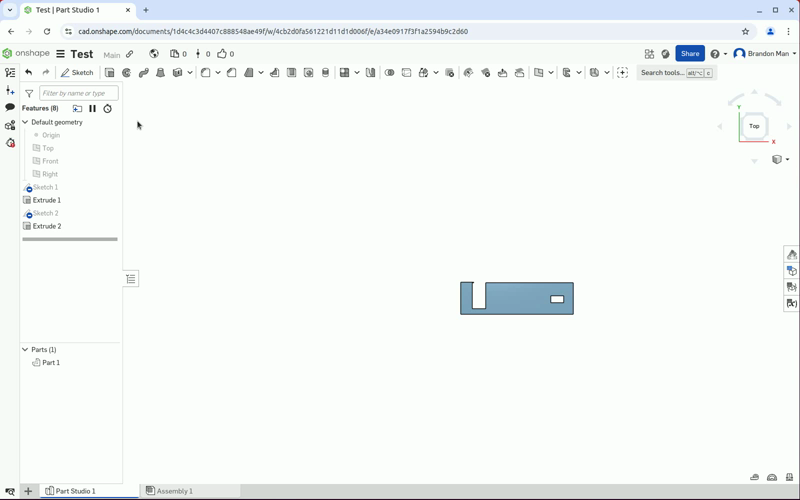
key(shift+h)
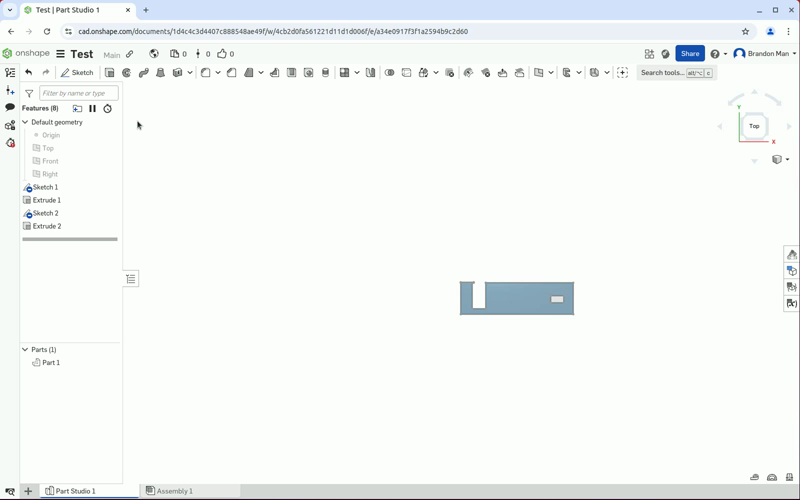
key(shift+7)
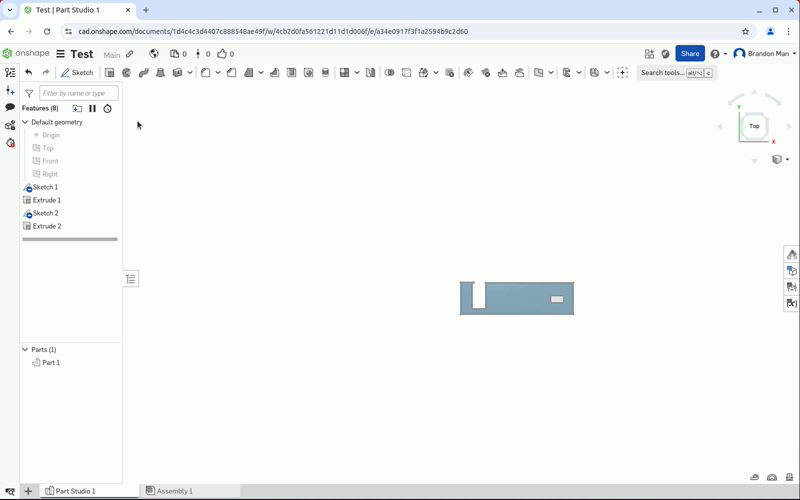
key(up, 3)
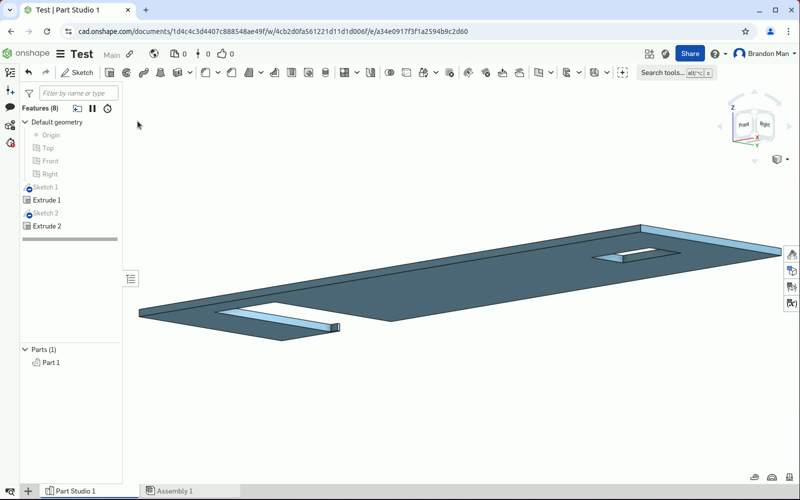
key(left, 3)
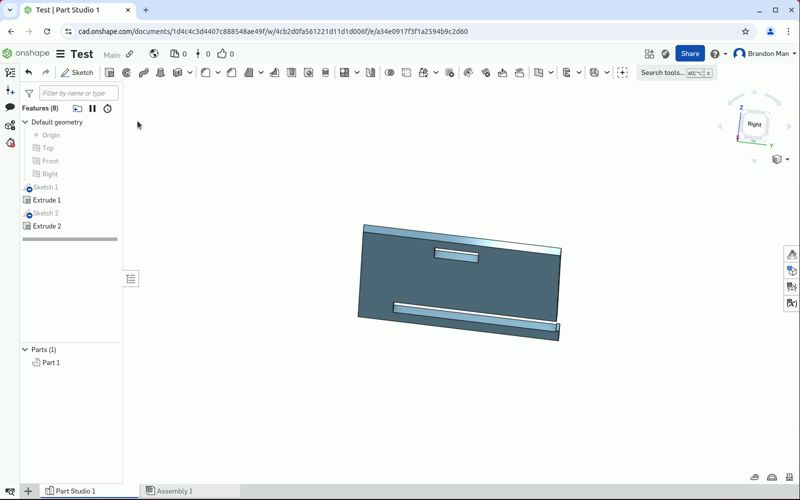
key(right, 3)
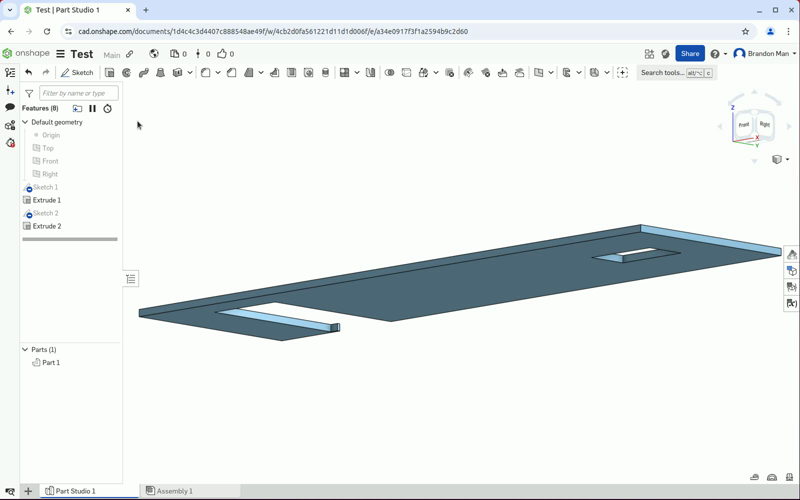
key(down, 3)
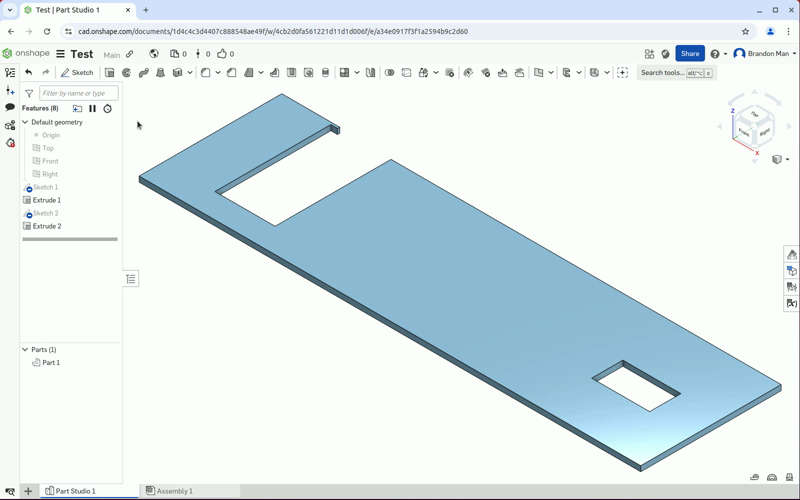
mouse_move(73, 189)
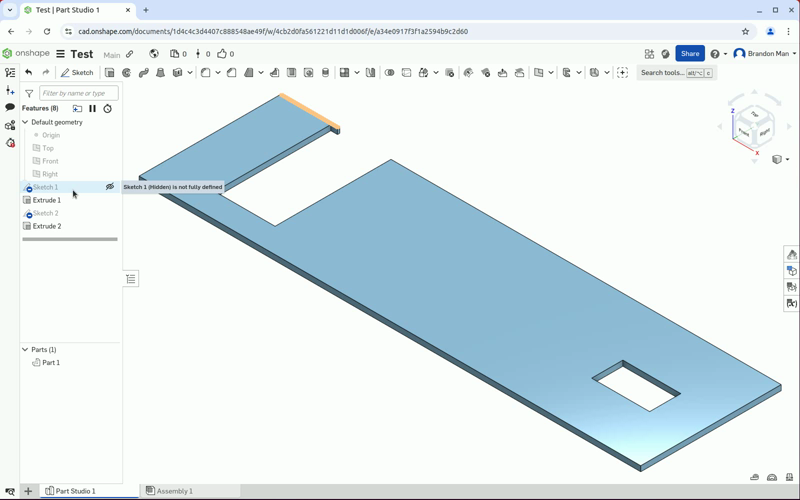
click(73, 189)